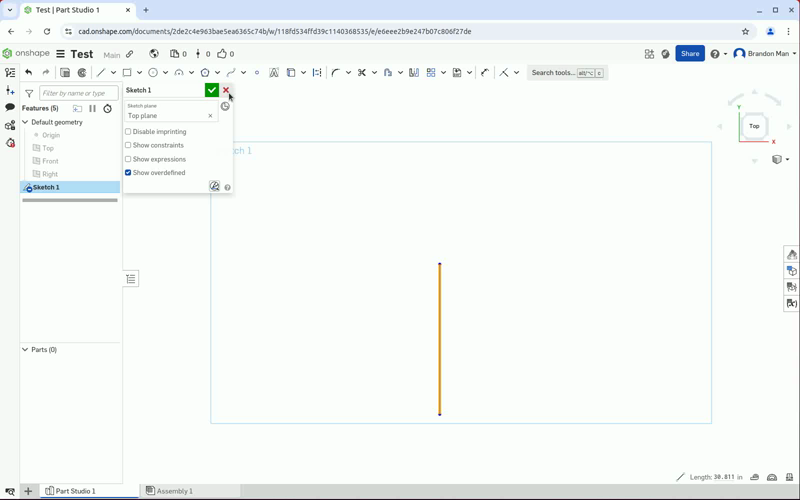
key(shift+h)
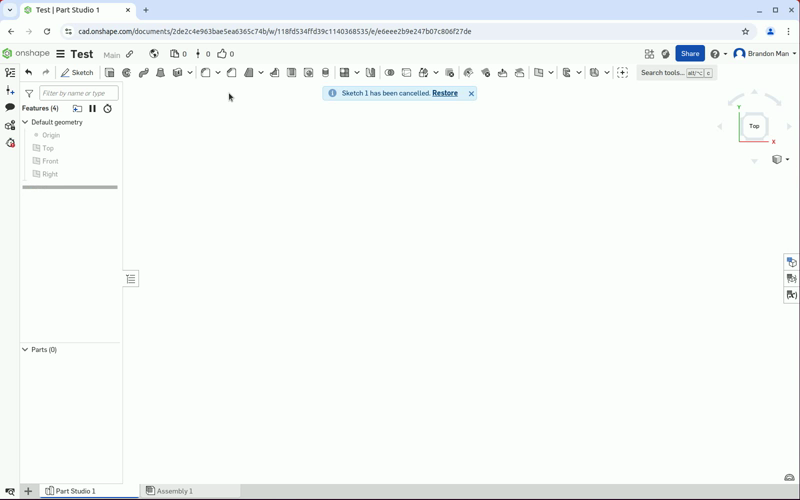
mouse_move(73, 352)
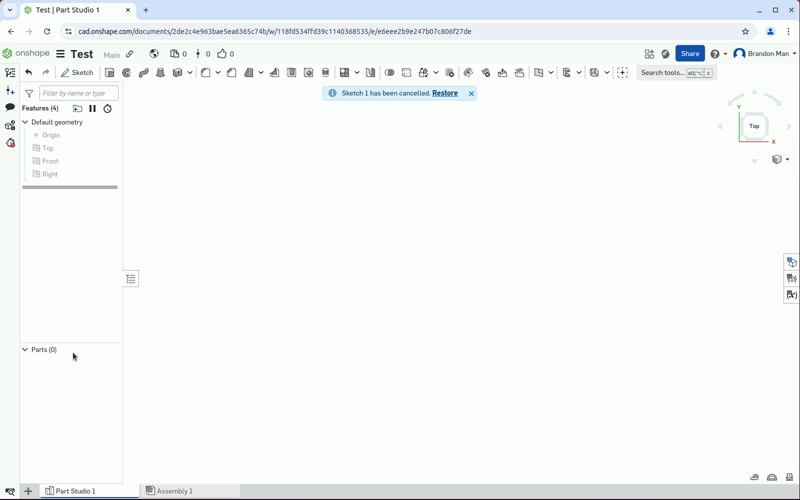
key(y)
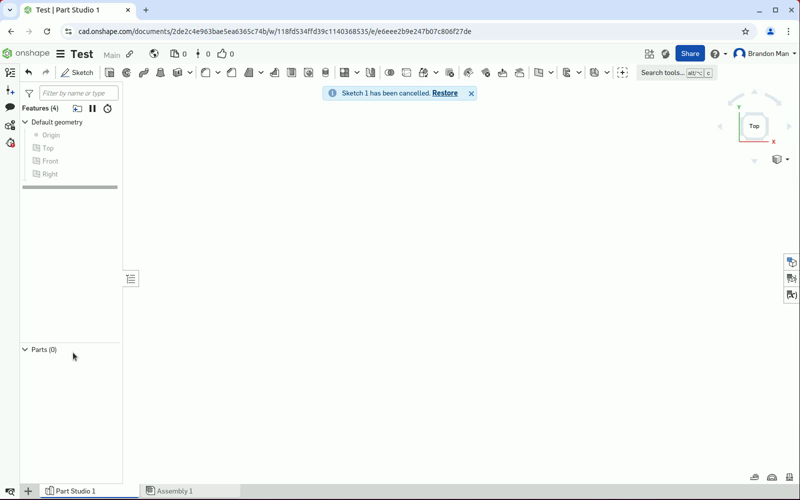
key(shift+p)
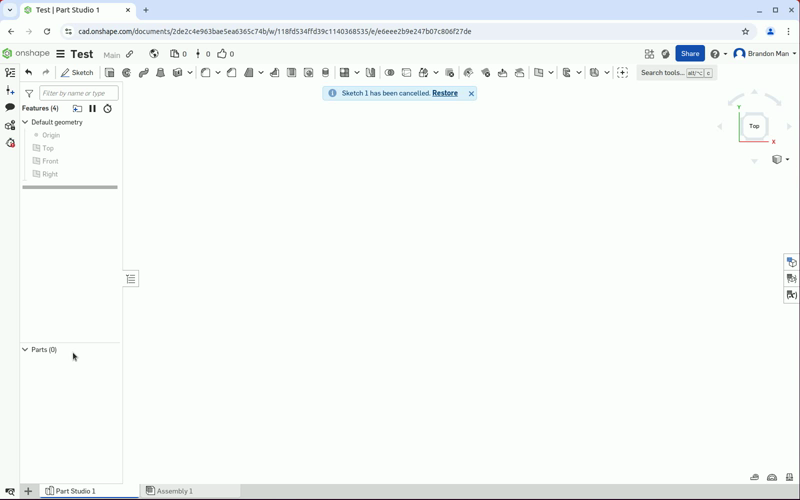
key(space)
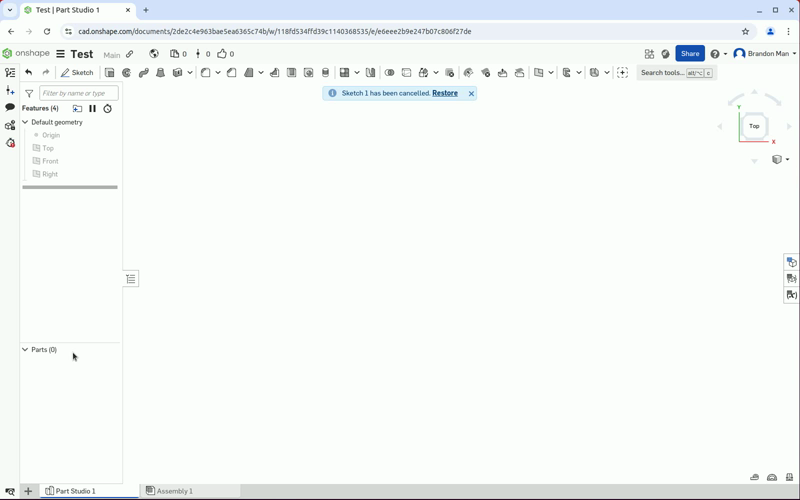
key_down(shift)
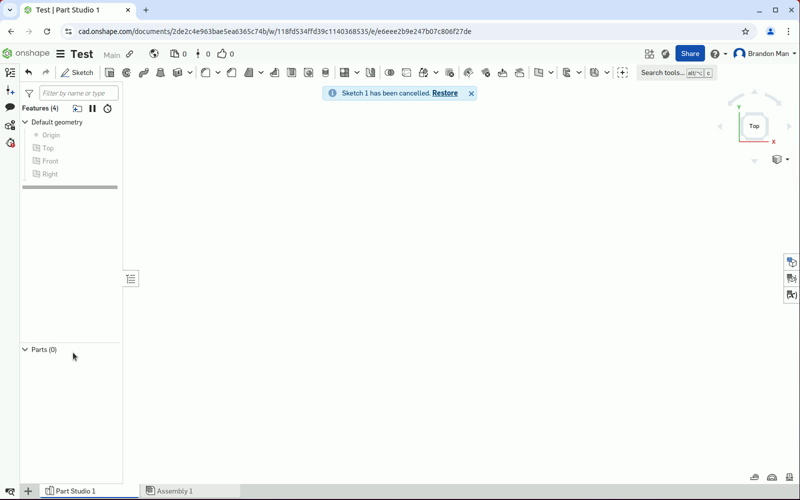
key(up)
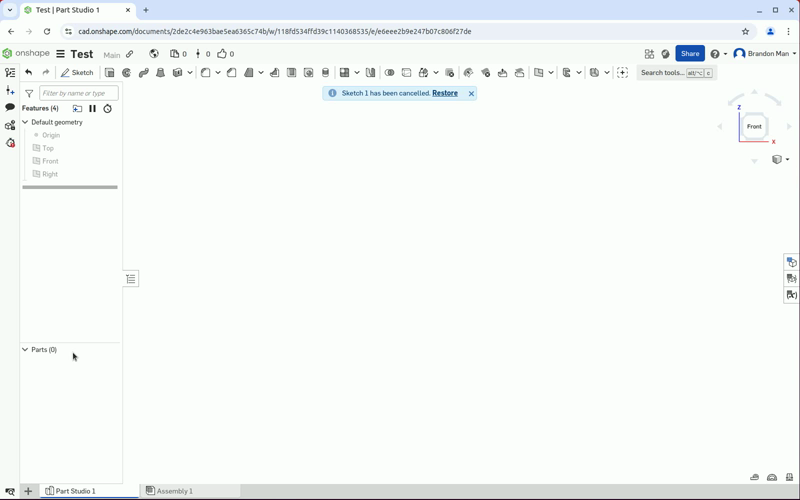
key_up(shift)
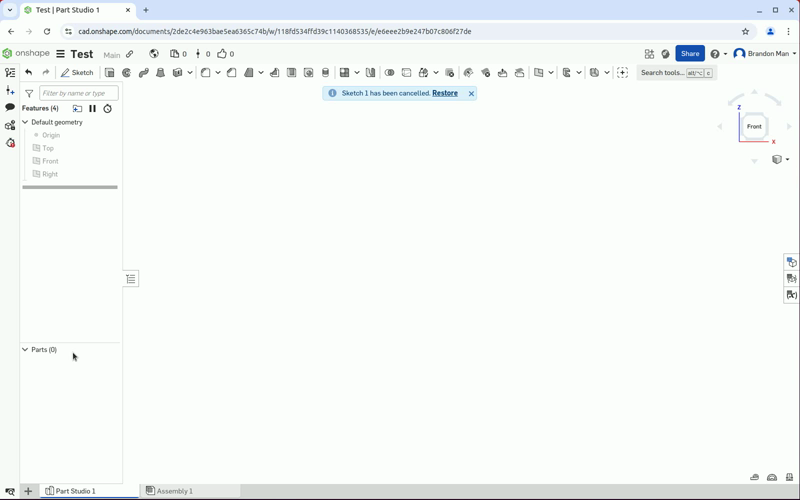
mouse_move(73, 352)
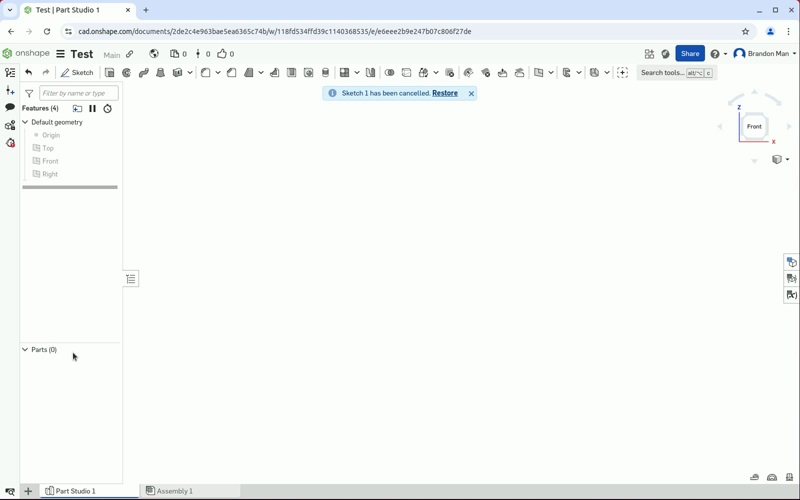
key(shift+y)
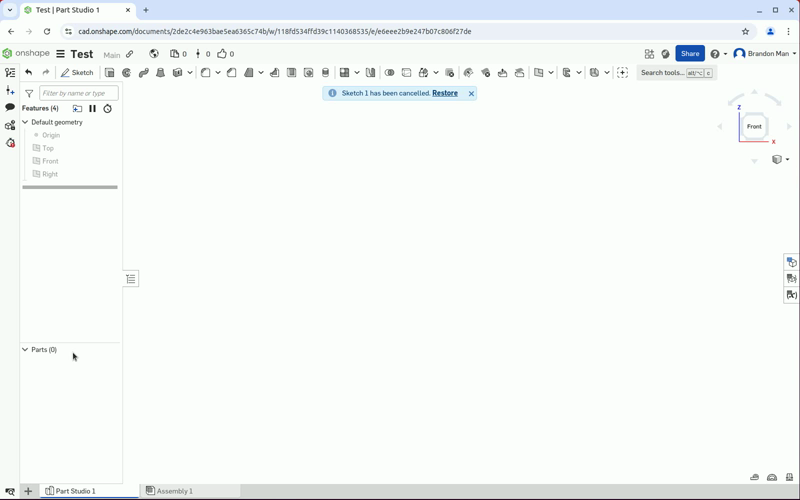
key(shift+s)
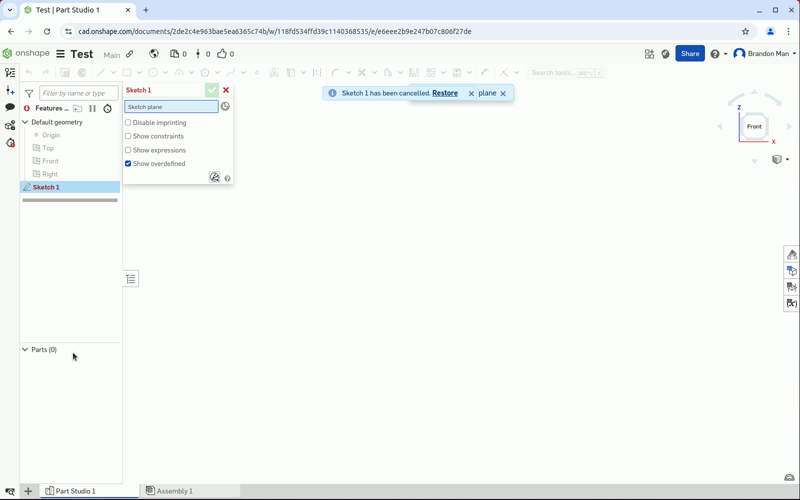
mouse_move(73, 163)
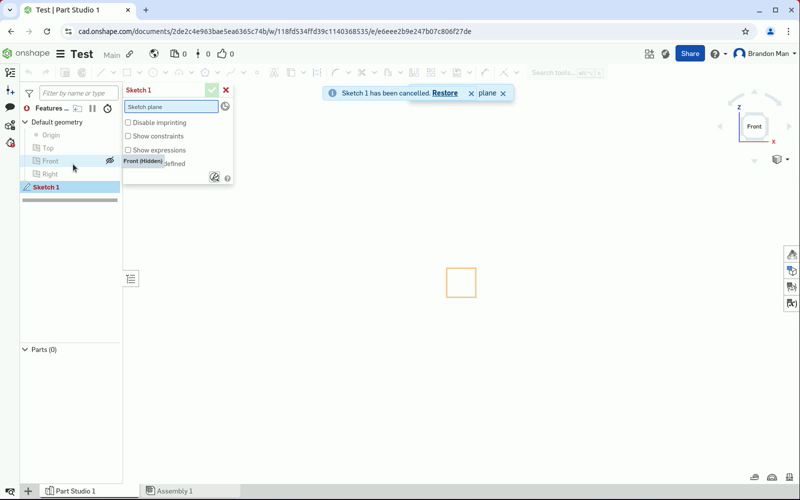
click(73, 163)
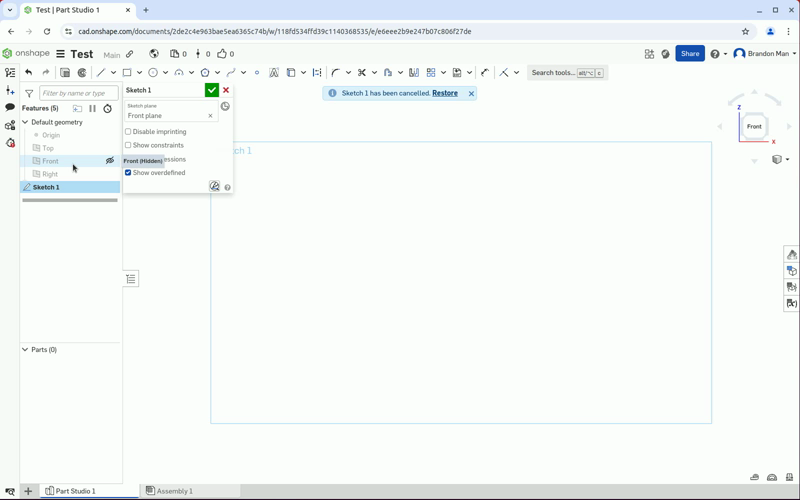
mouse_move(73, 352)
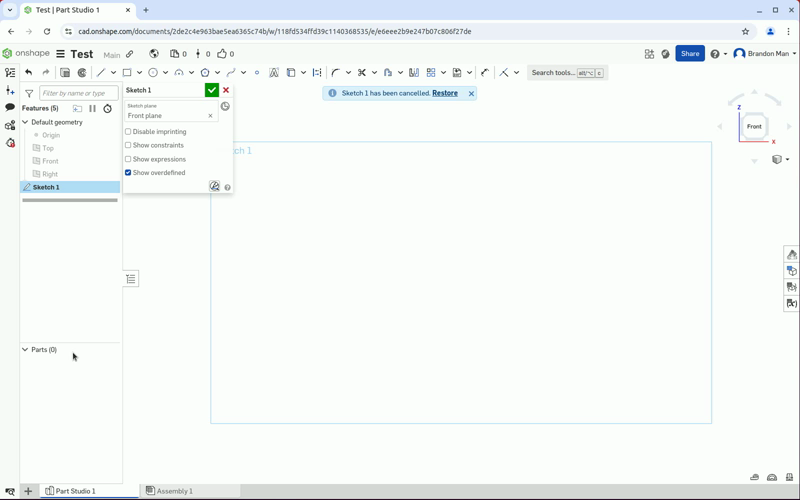
key(y)
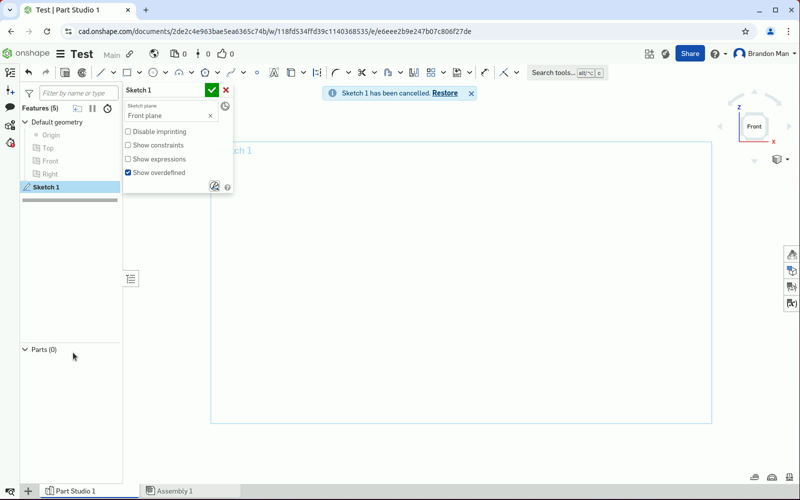
key(l)
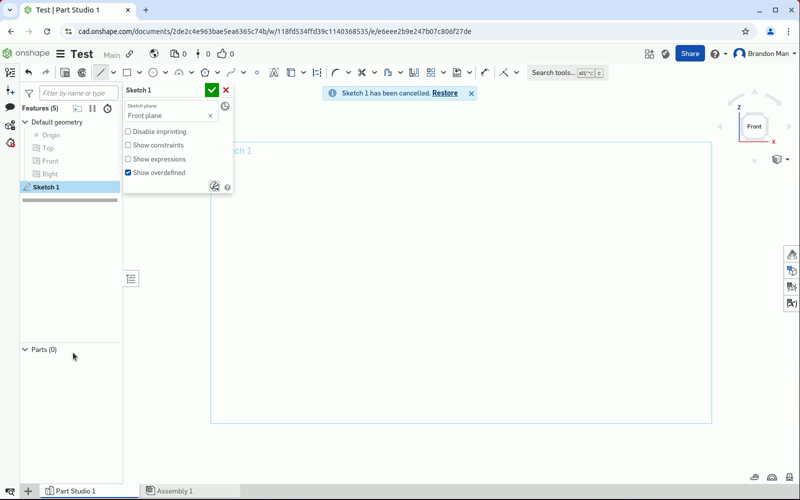
key_down(shift)
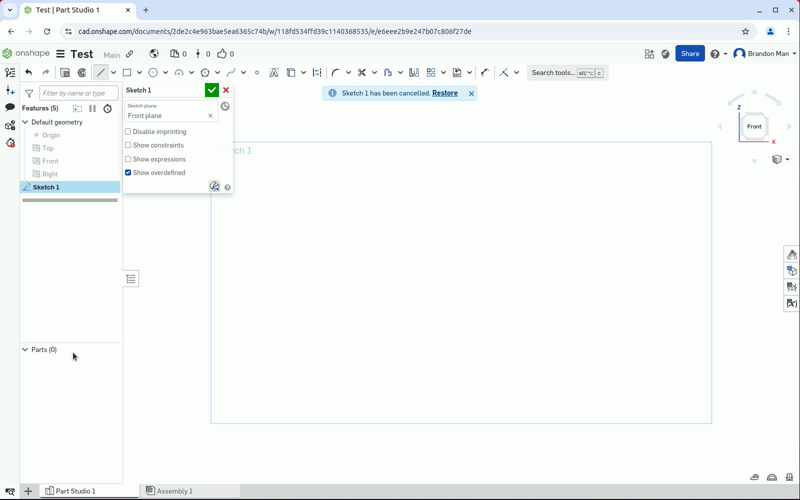
mouse_move(404, 388)
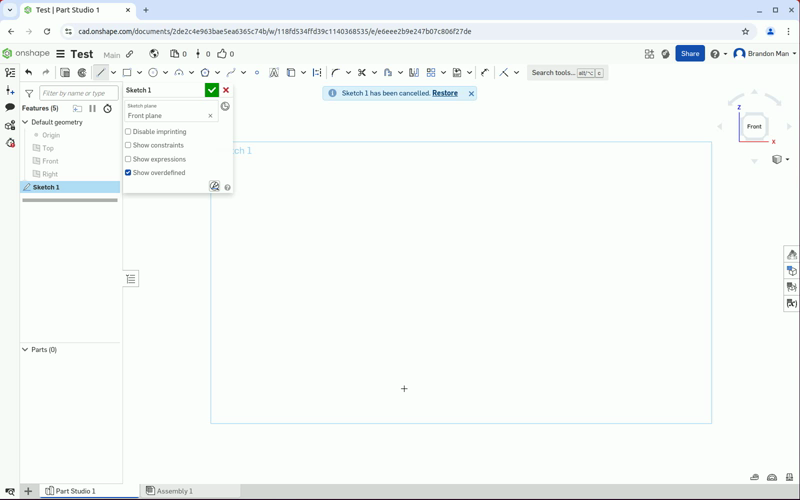
click(404, 388)
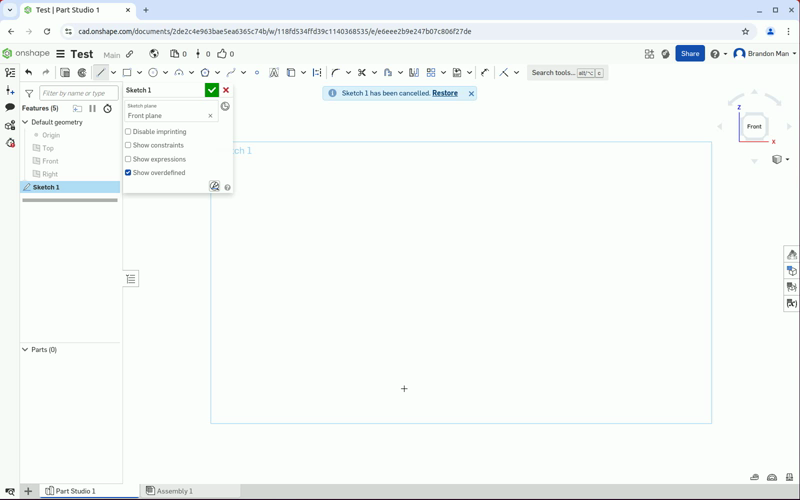
key_up(shift)
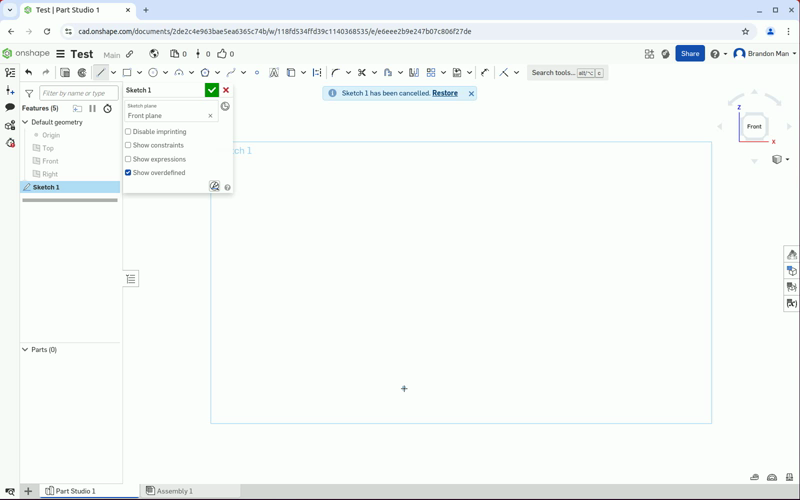
key_down(shift)
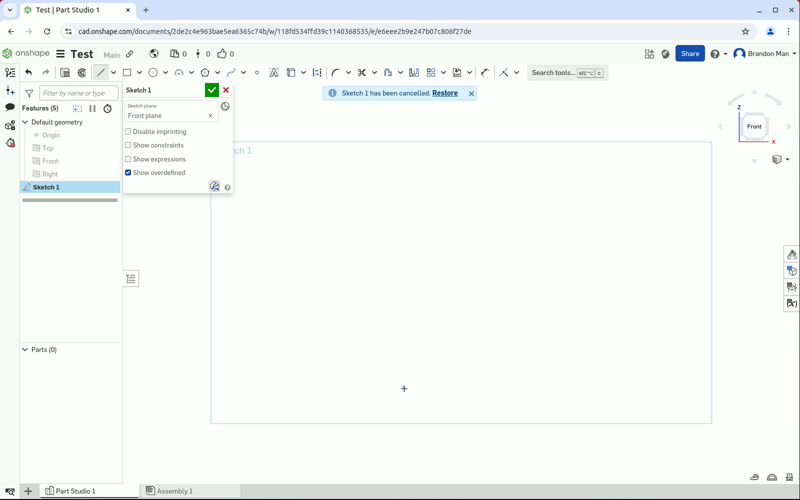
mouse_move(516, 388)
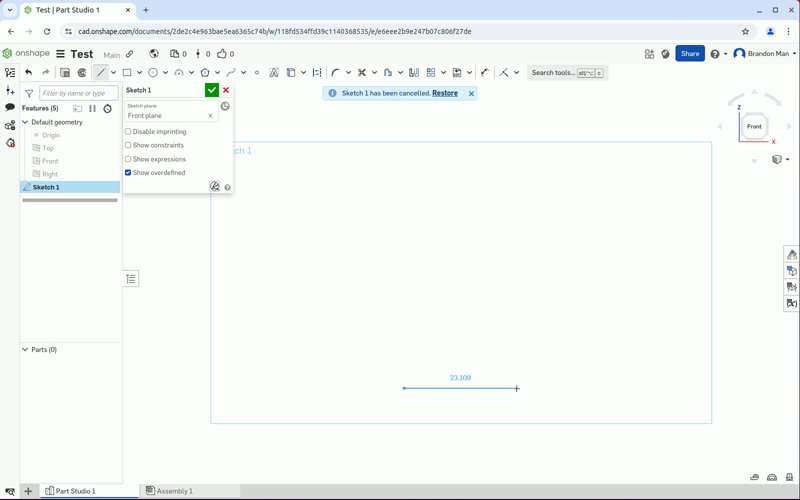
click(516, 388)
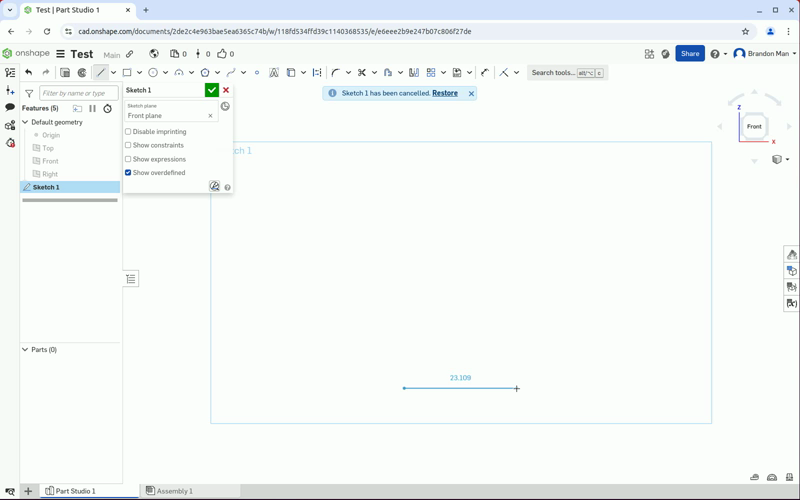
key_up(shift)
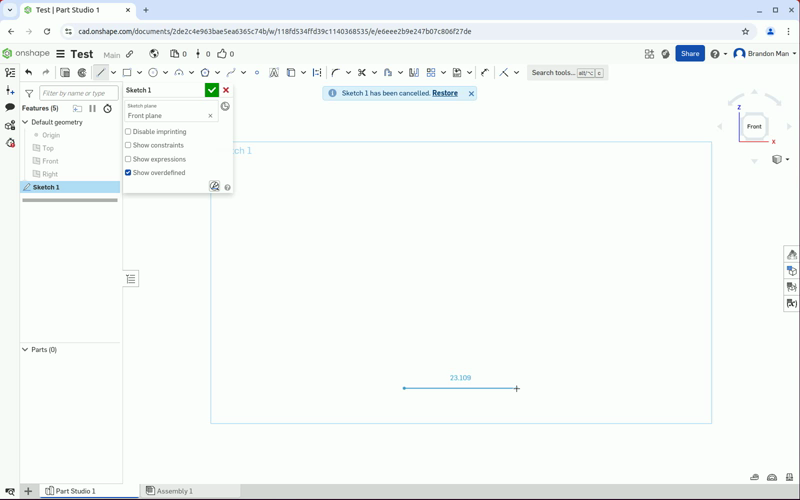
key_down(shift)
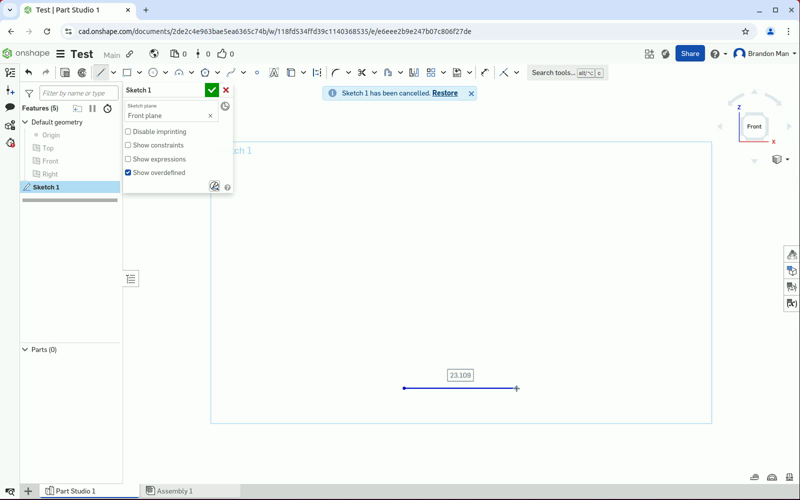
mouse_move(516, 179)
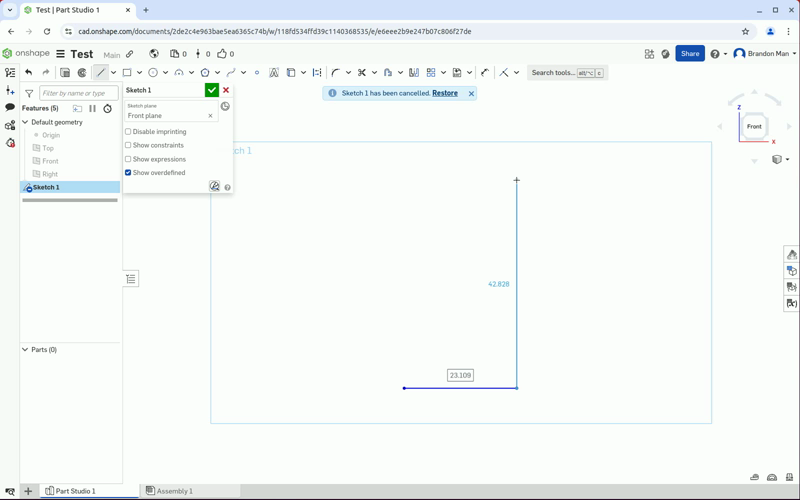
click(516, 179)
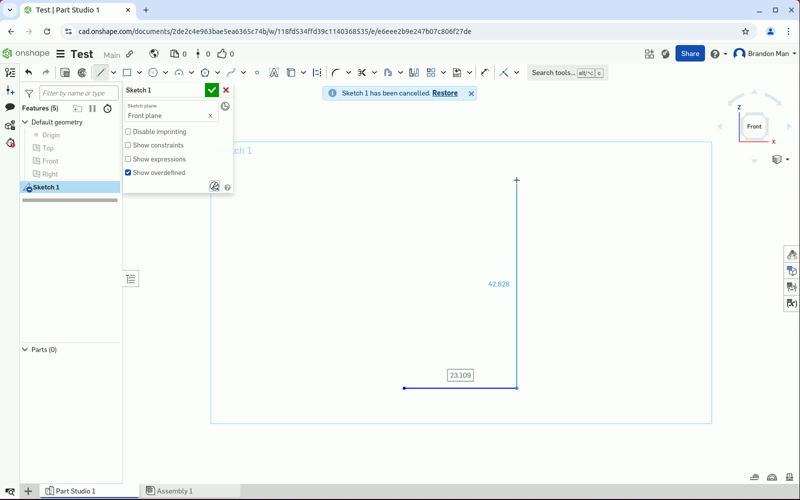
key_up(shift)
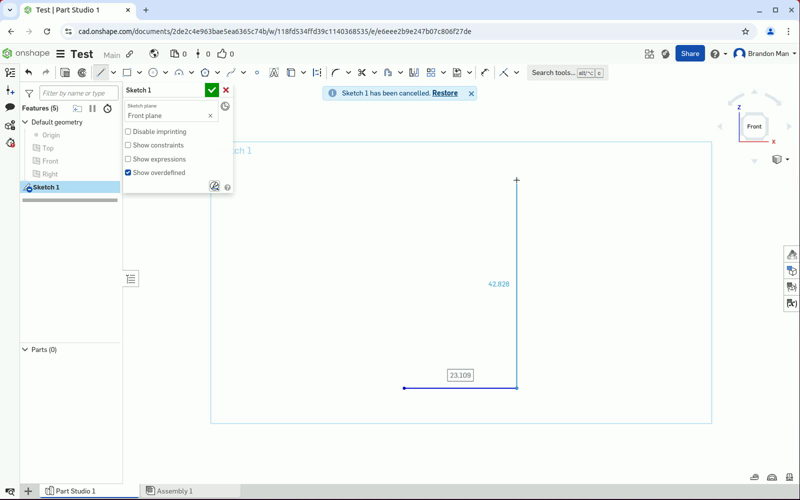
key_down(shift)
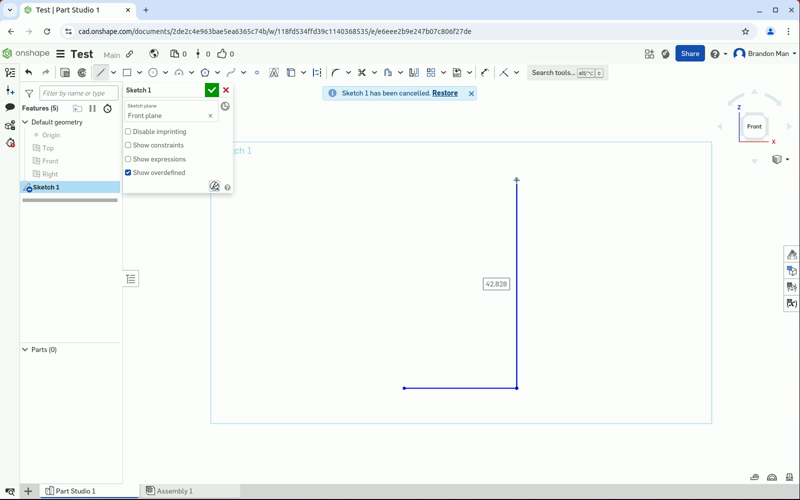
mouse_move(404, 179)
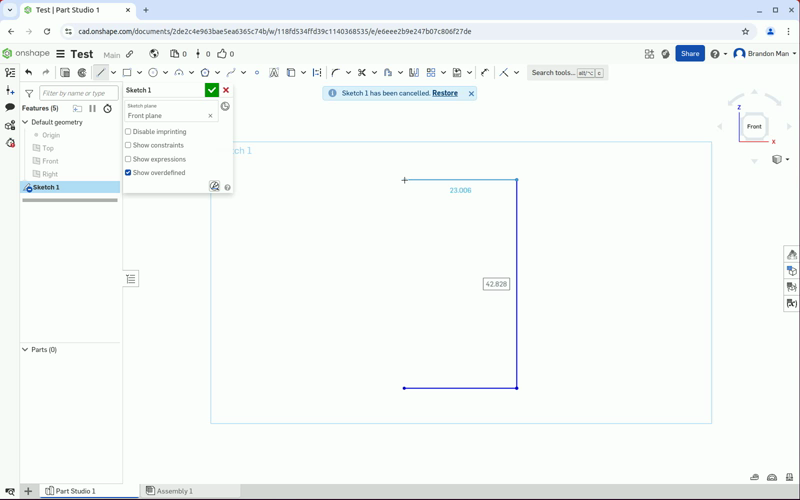
click(404, 179)
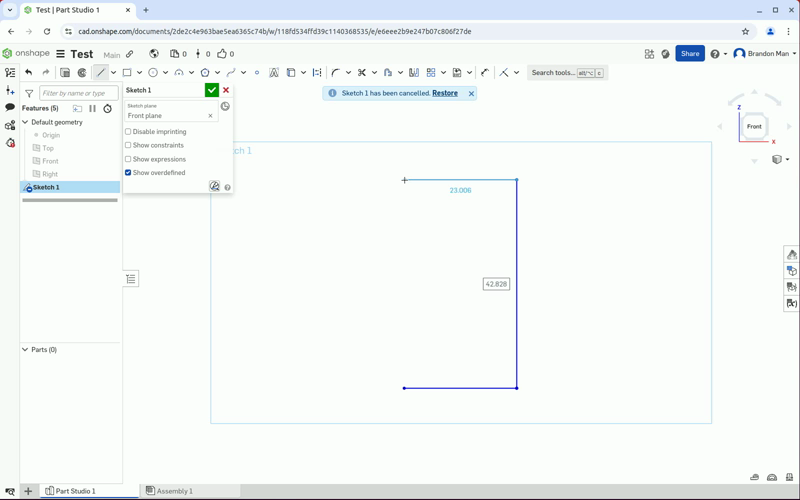
key_up(shift)
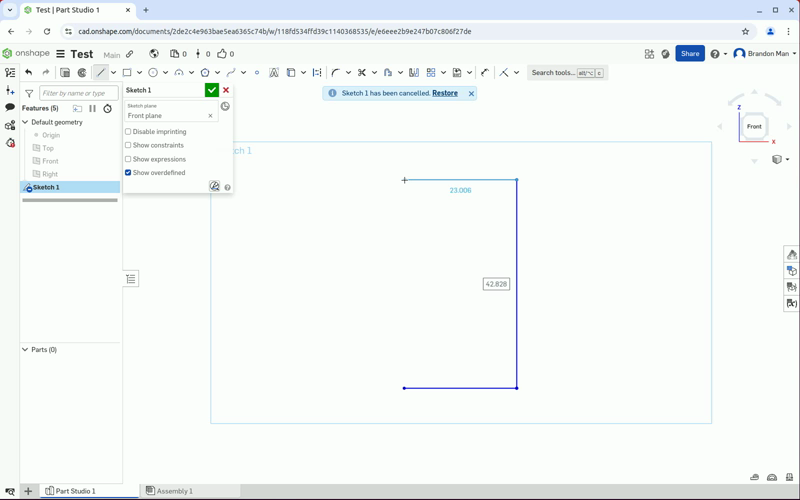
key_down(shift)
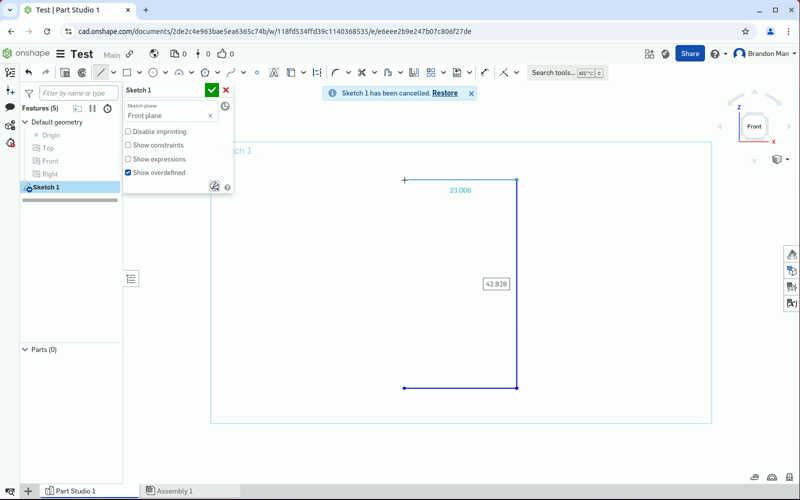
mouse_move(404, 388)
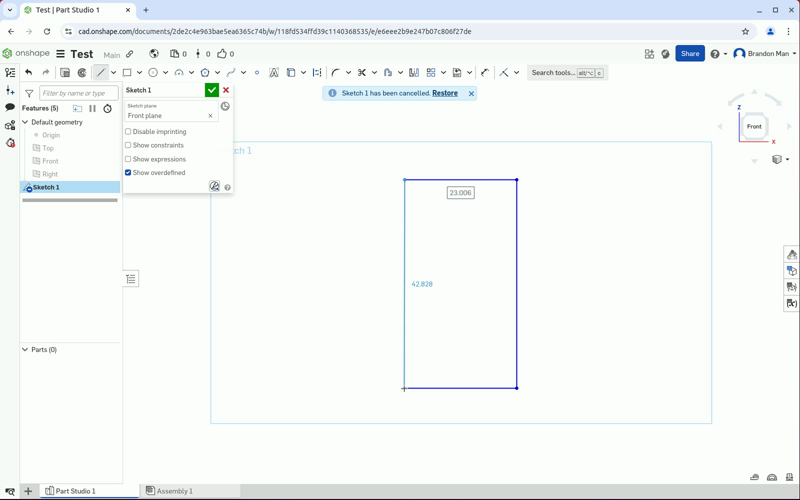
key_up(shift)
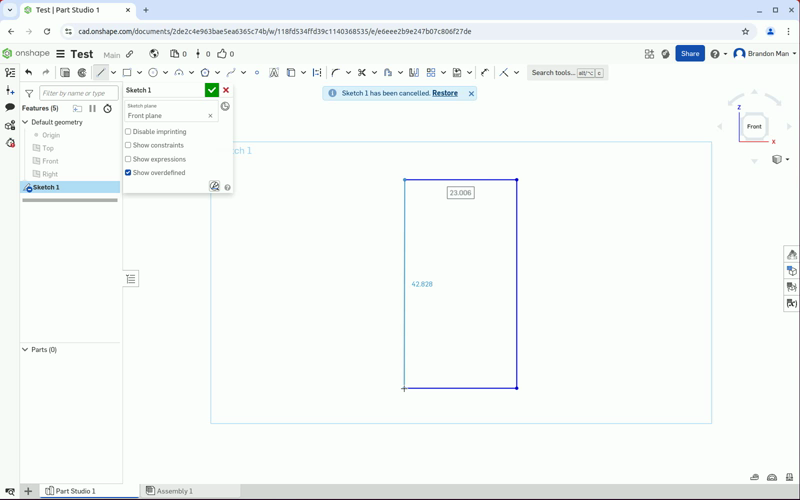
click(404, 388)
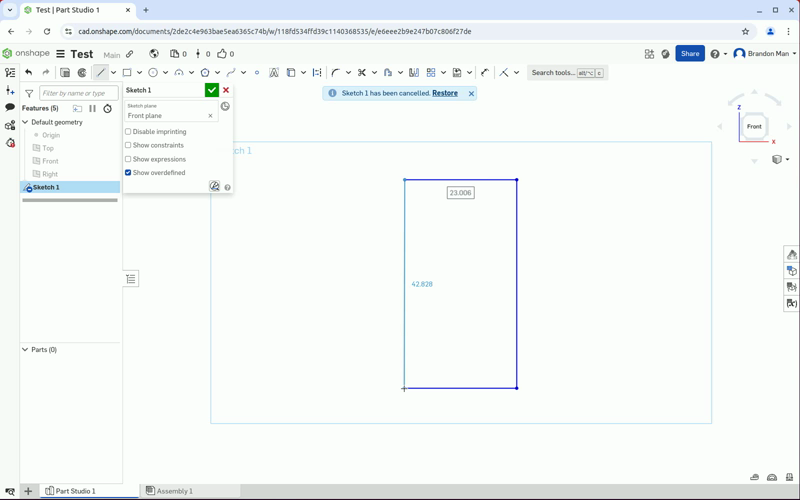
key(esc)
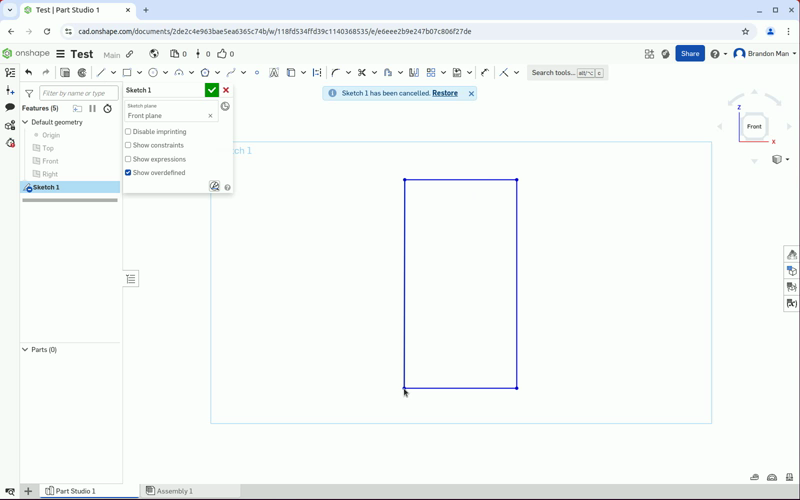
key(c)
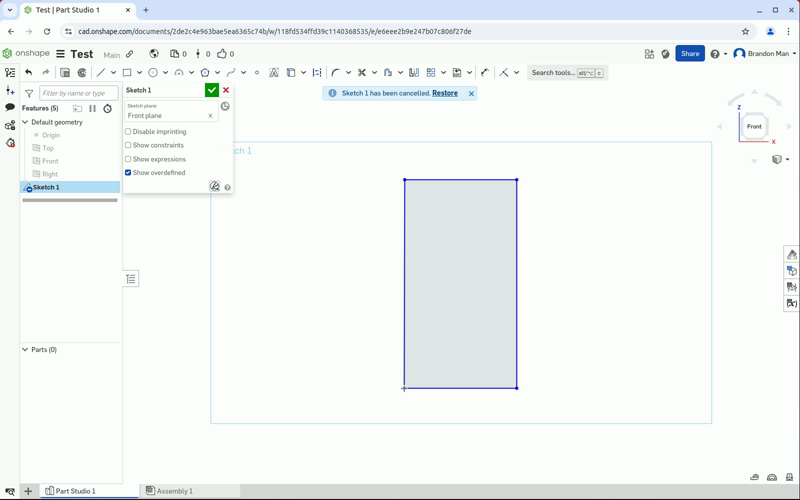
key_down(shift)
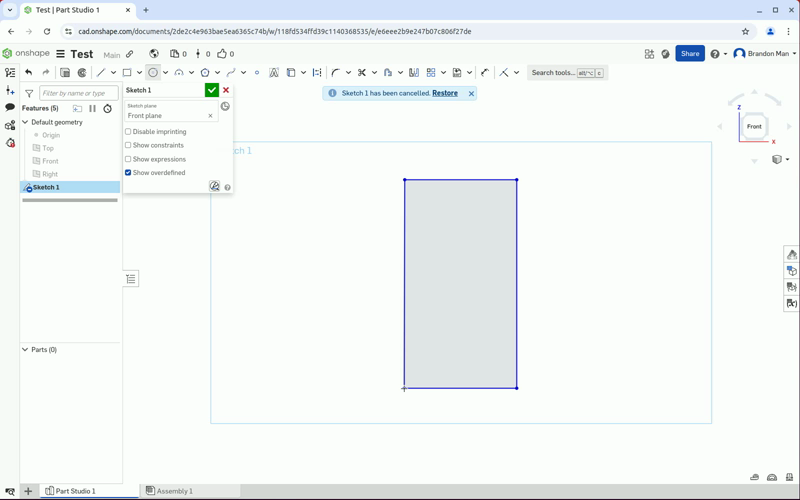
mouse_move(459, 223)
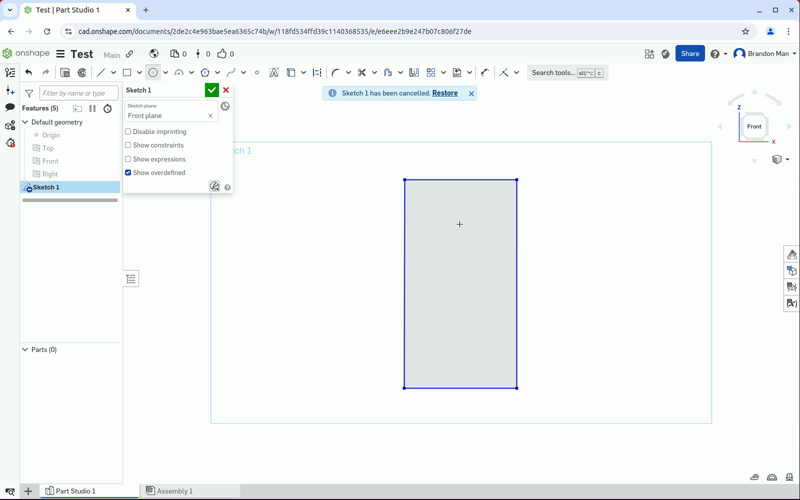
click(459, 223)
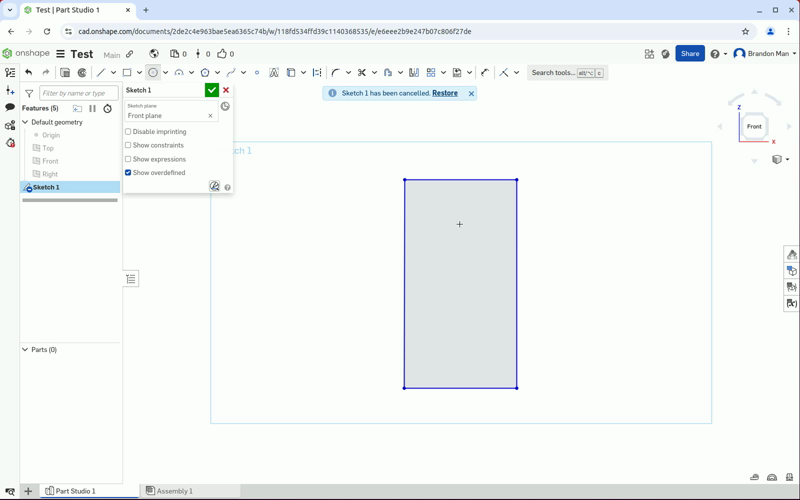
key_up(shift)
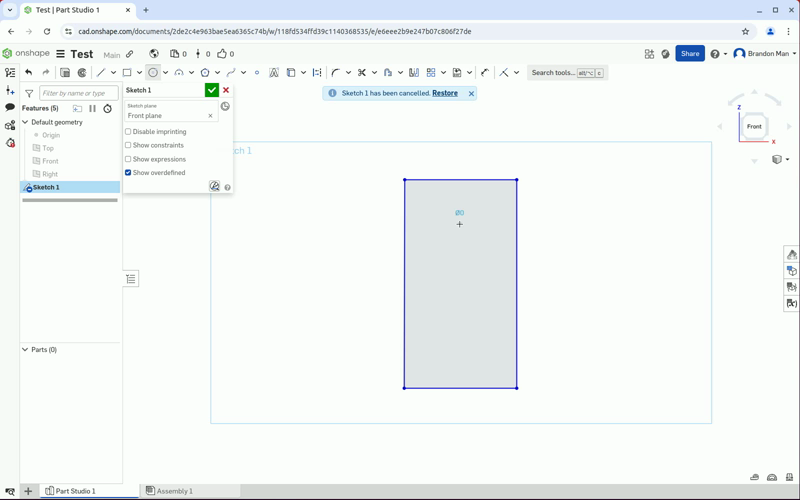
mouse_move(501, 223)
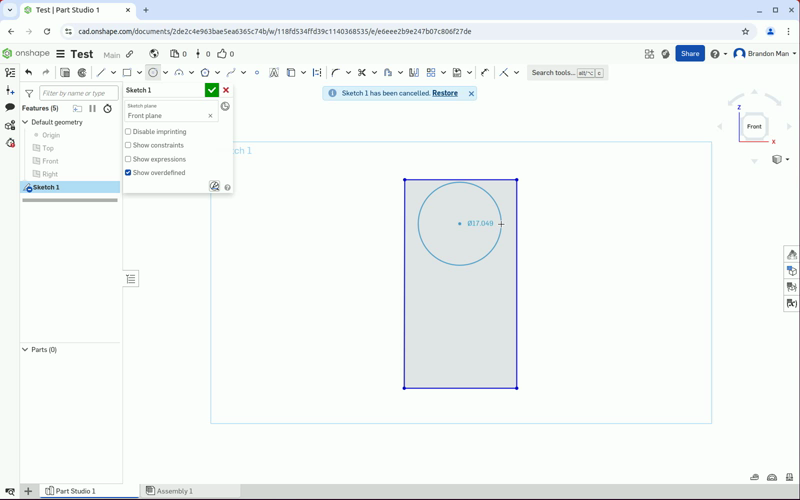
click(501, 223)
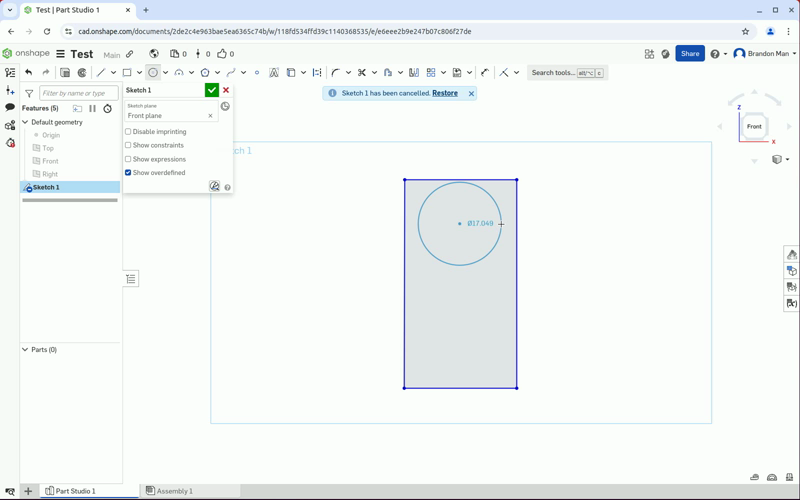
key(esc)
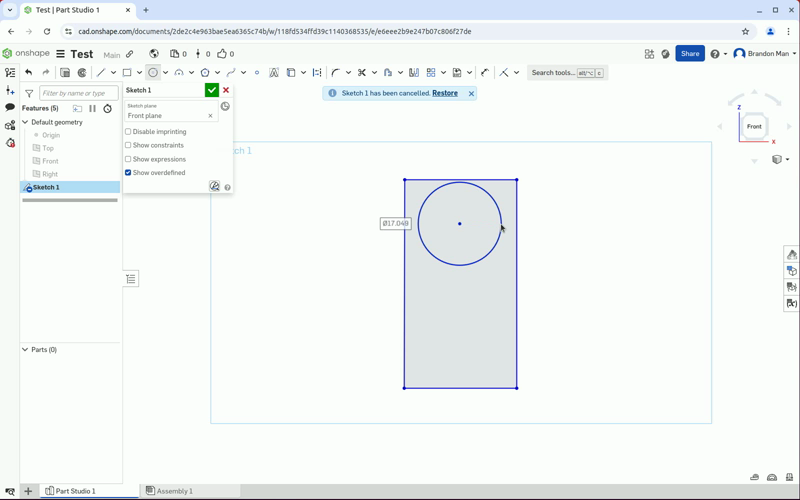
key(c)
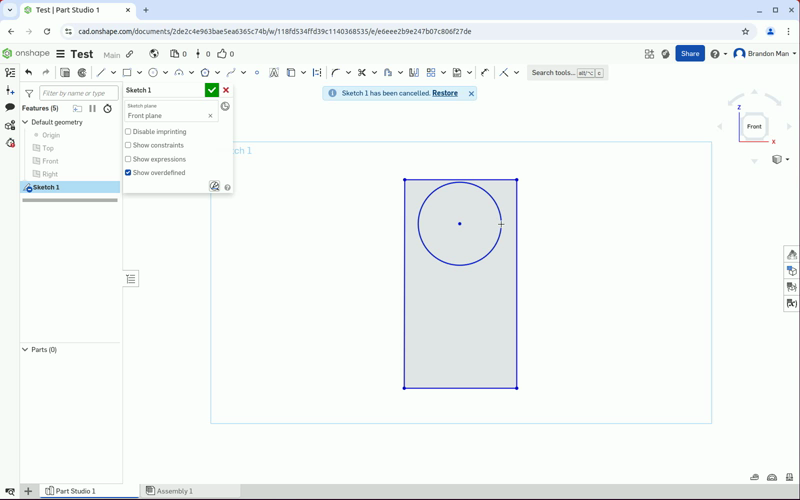
key_down(shift)
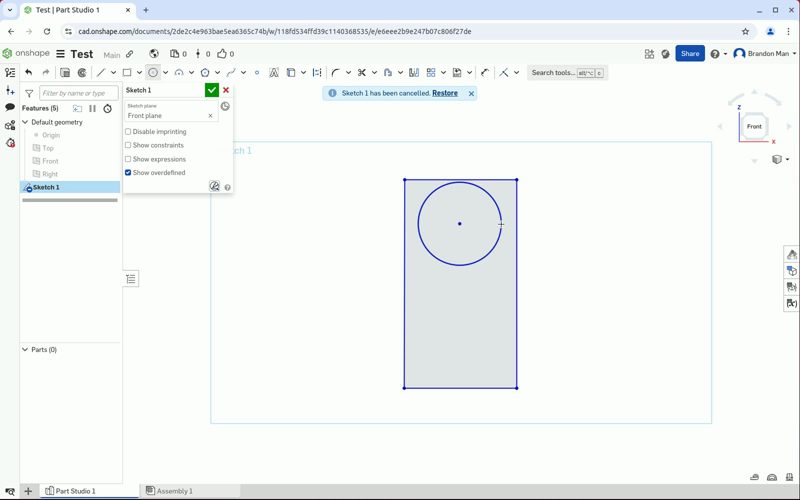
mouse_move(459, 357)
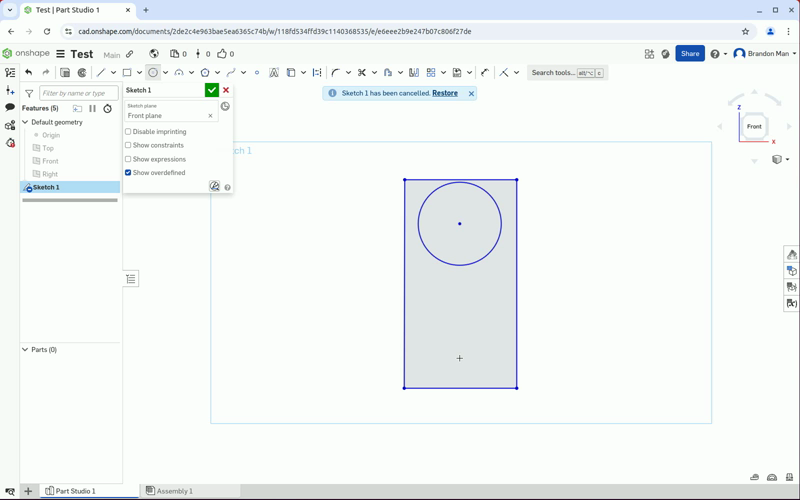
click(459, 357)
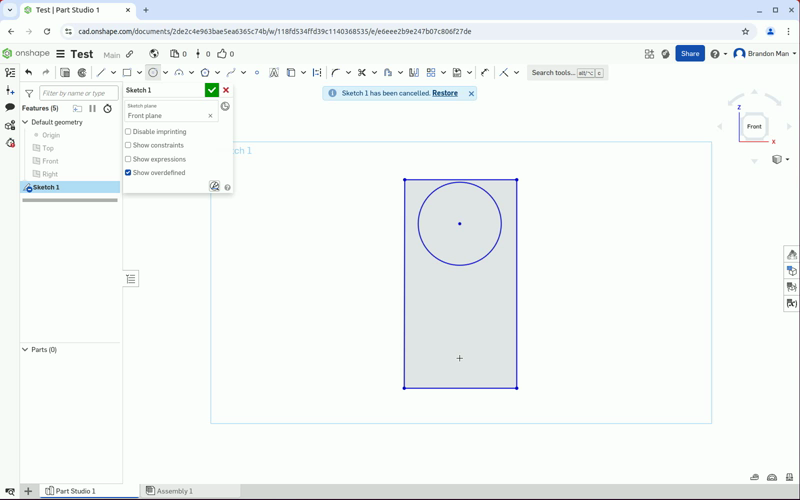
key_up(shift)
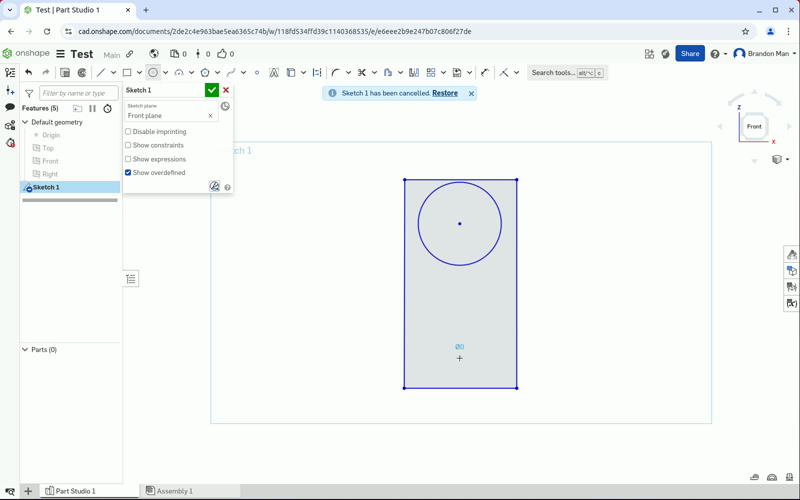
mouse_move(472, 357)
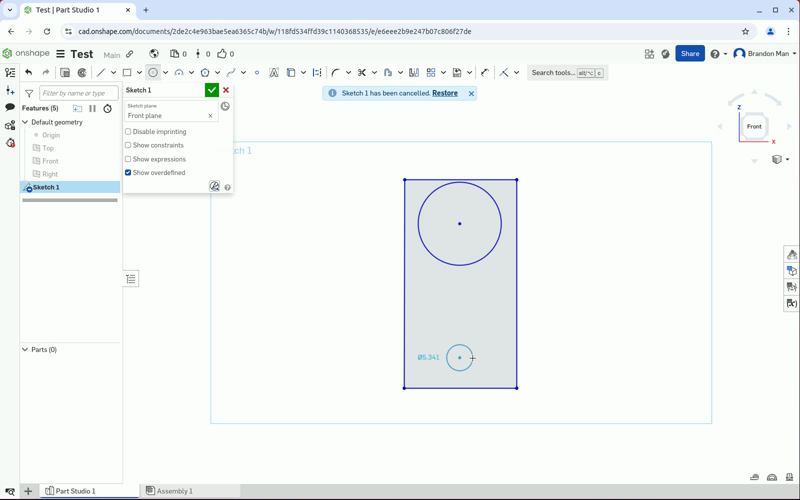
click(472, 357)
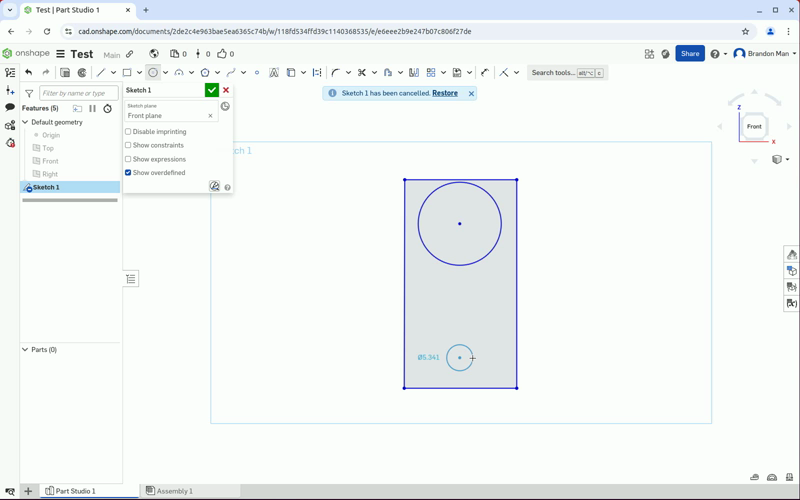
key(esc)
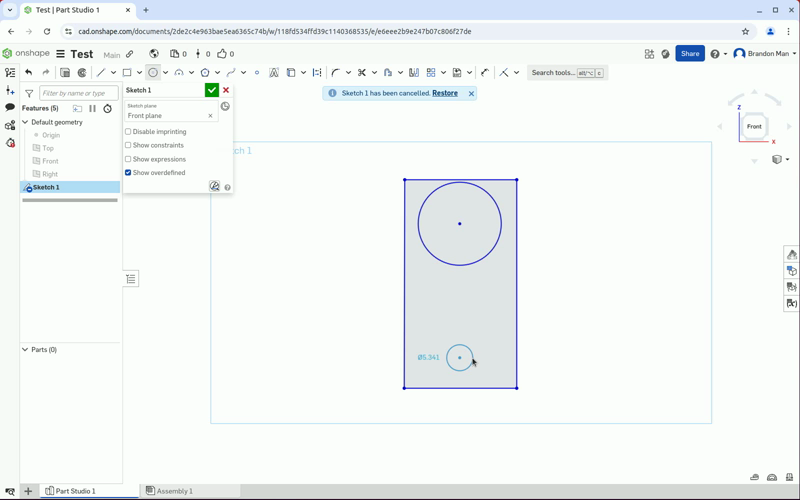
key(c)
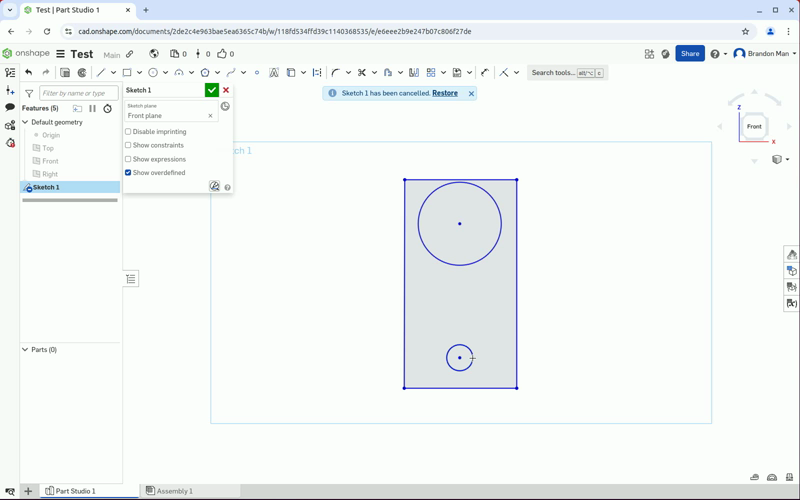
key_down(shift)
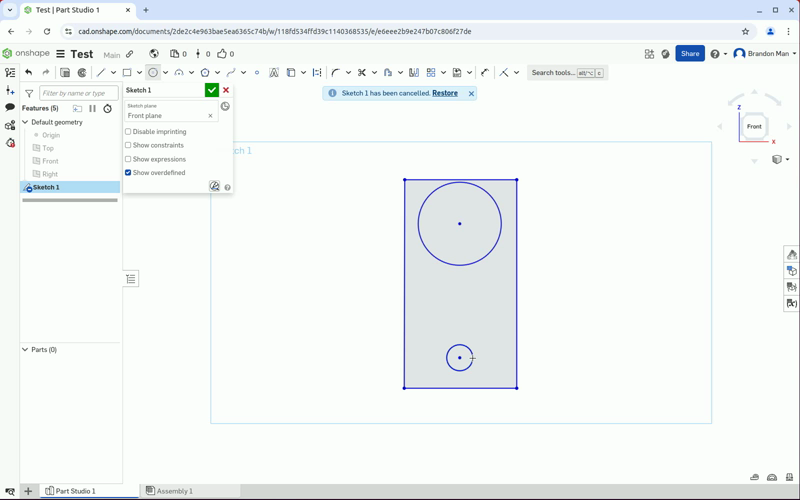
mouse_move(459, 313)
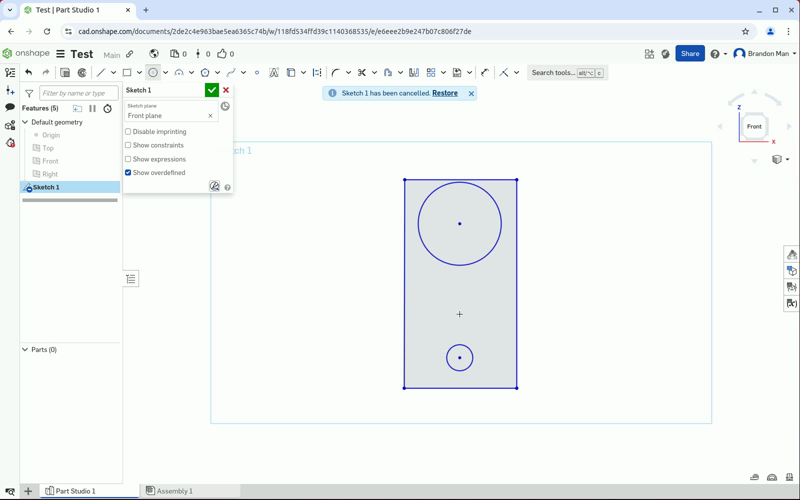
click(459, 313)
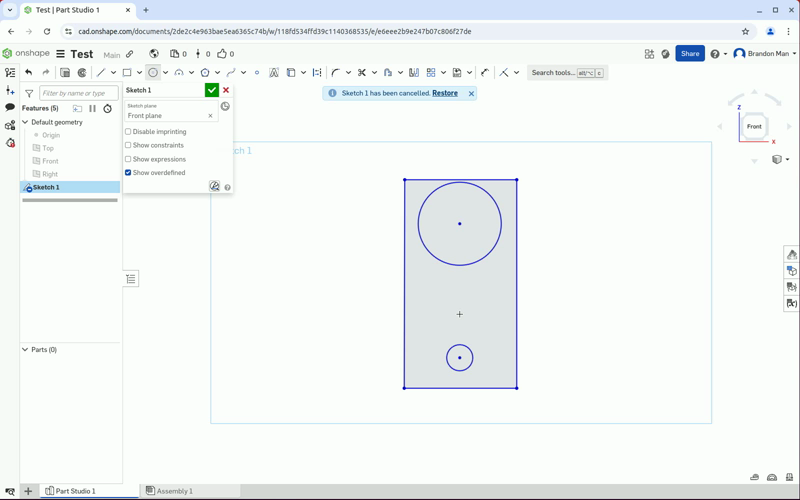
key_up(shift)
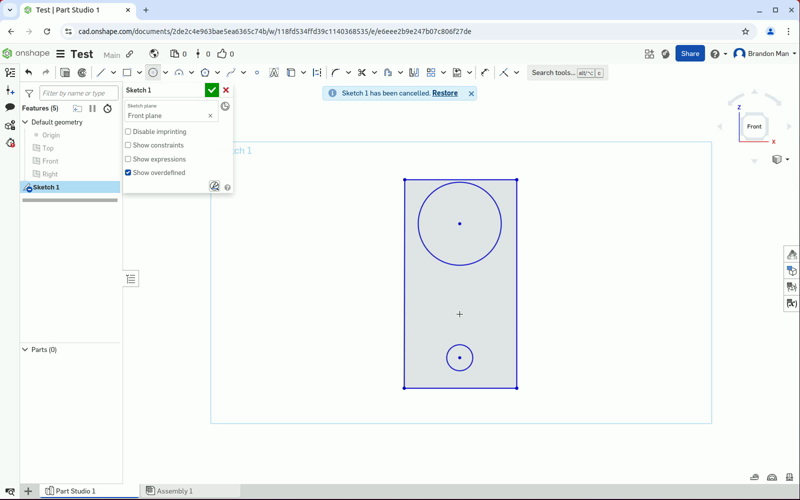
mouse_move(472, 313)
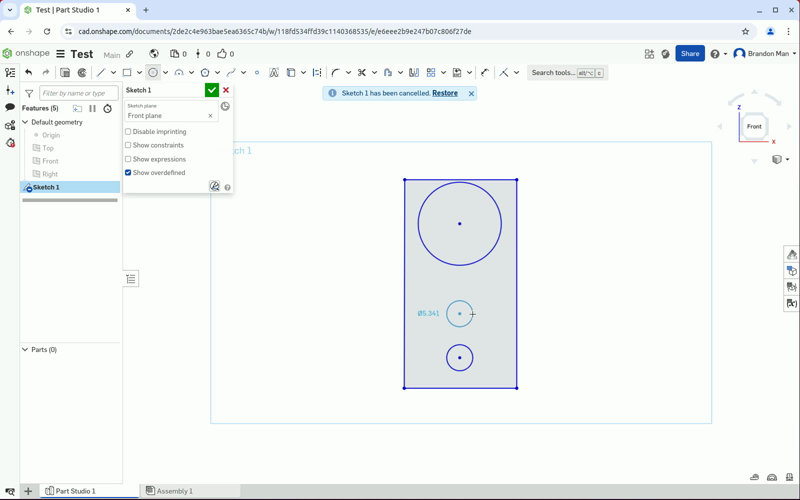
click(472, 313)
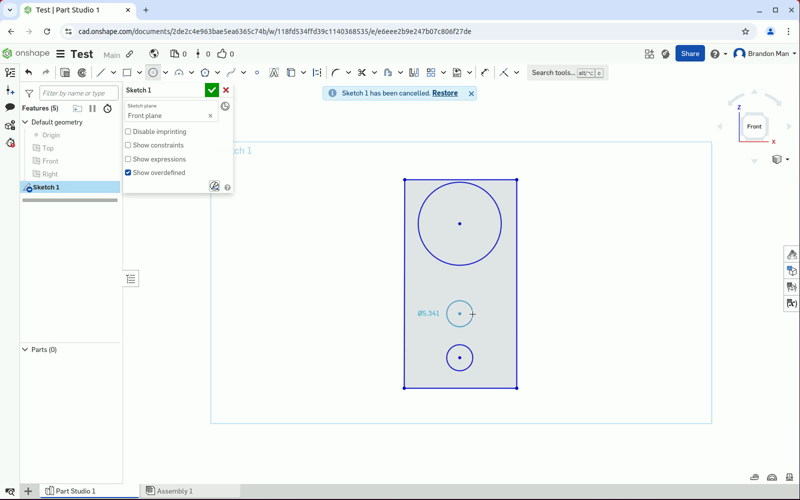
key(esc)
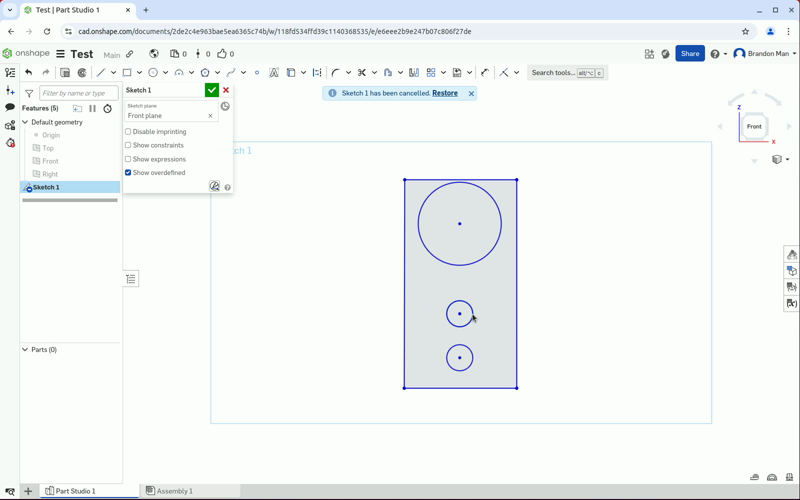
mouse_move(502, 191)
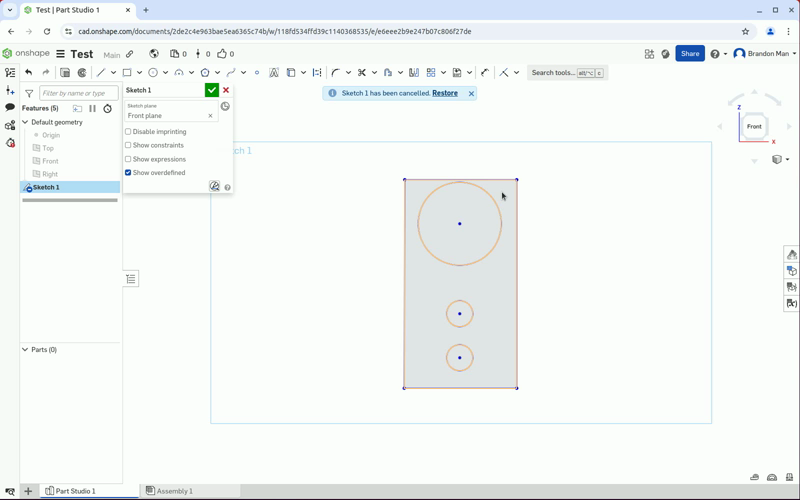
click(502, 191)
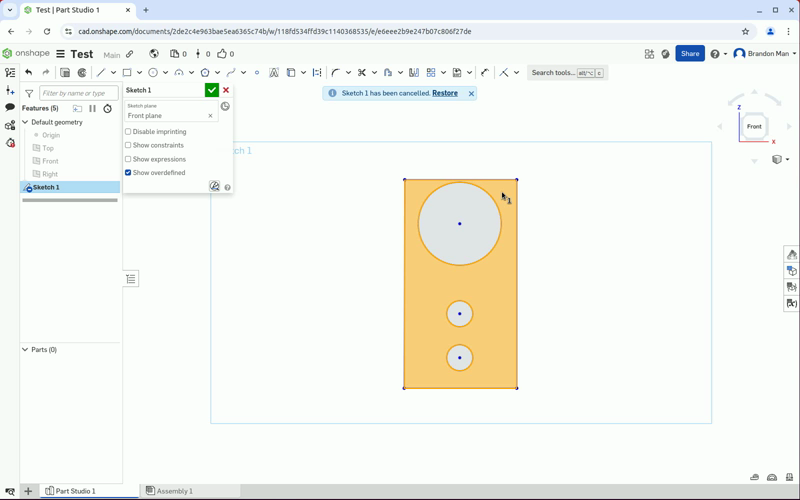
mouse_move(73, 352)
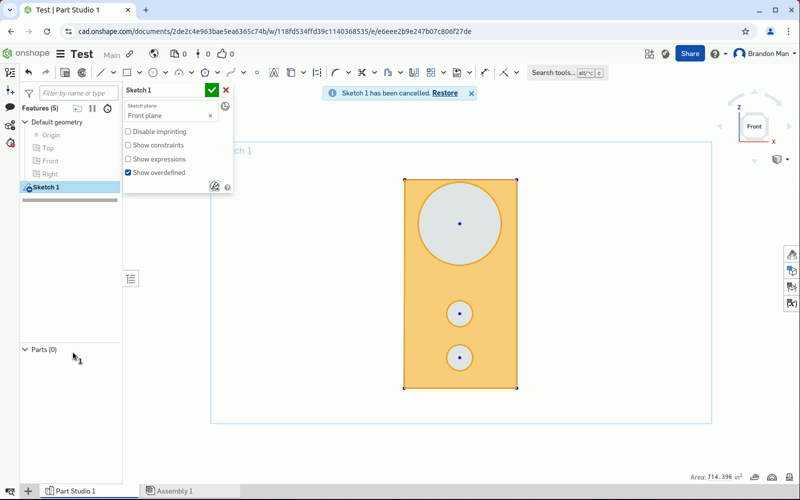
key(shift+y)
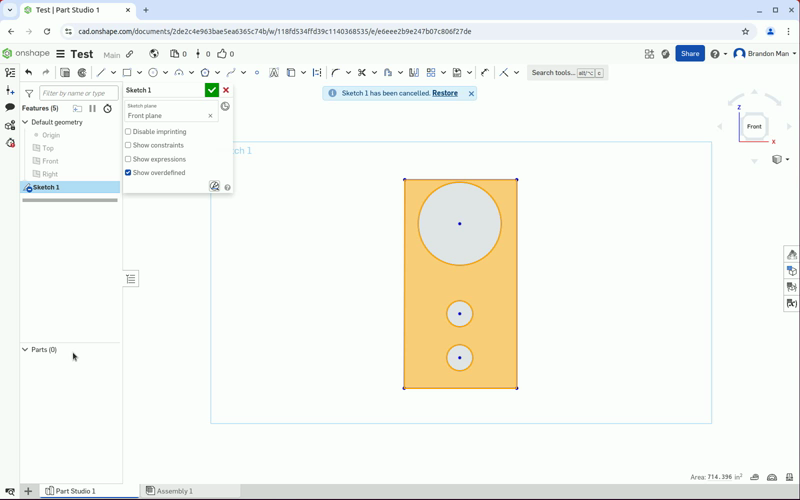
key(shift+e)
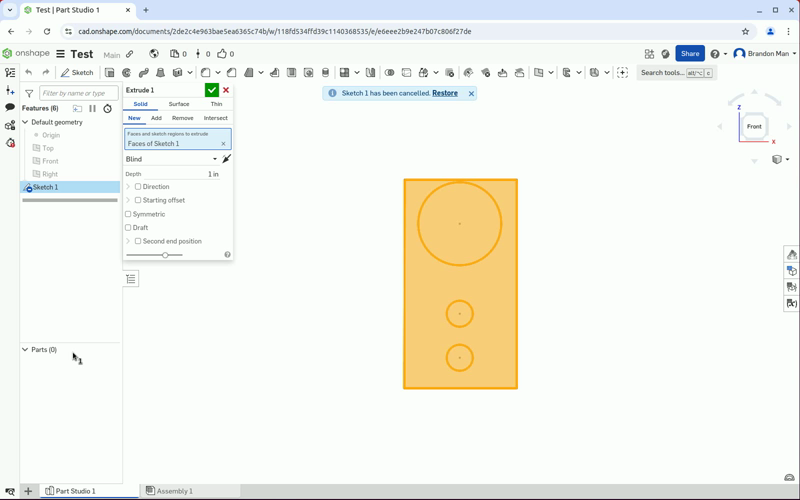
mouse_move(143, 106)
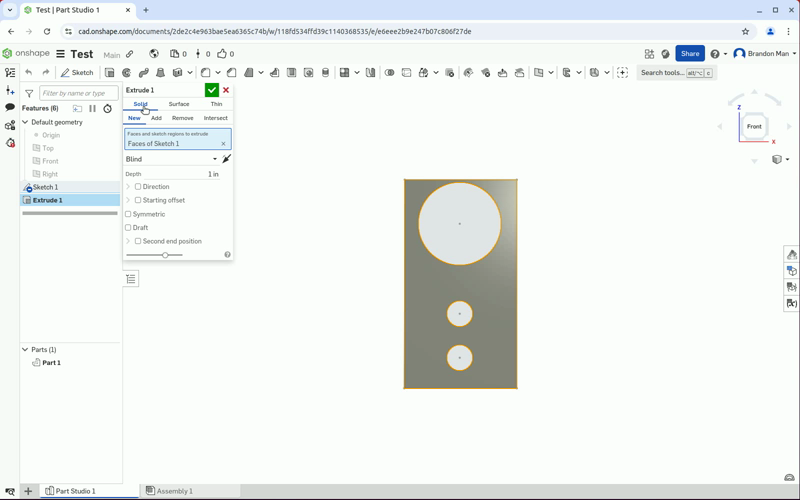
click(143, 106)
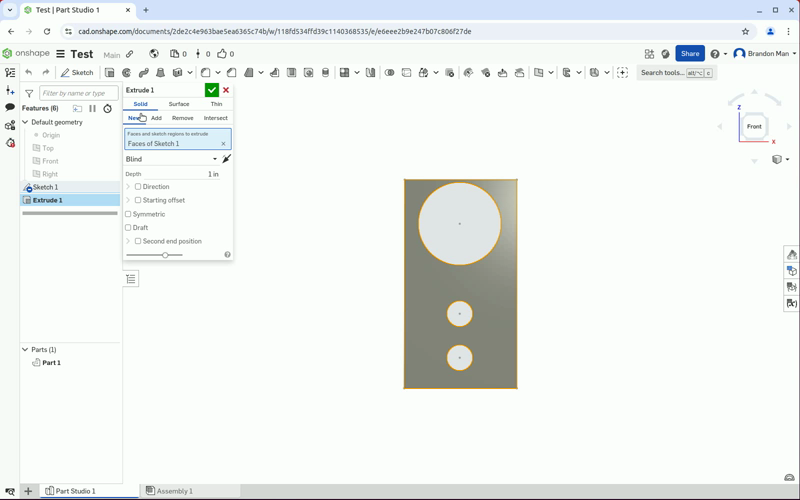
mouse_move(137, 120)
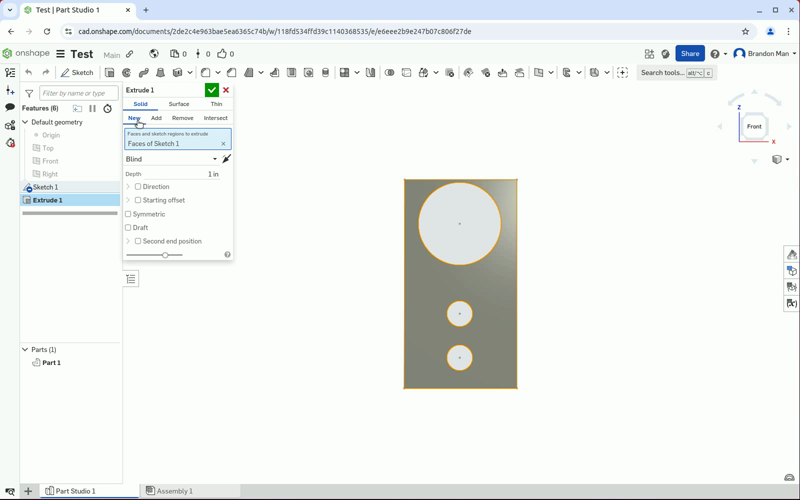
click(137, 120)
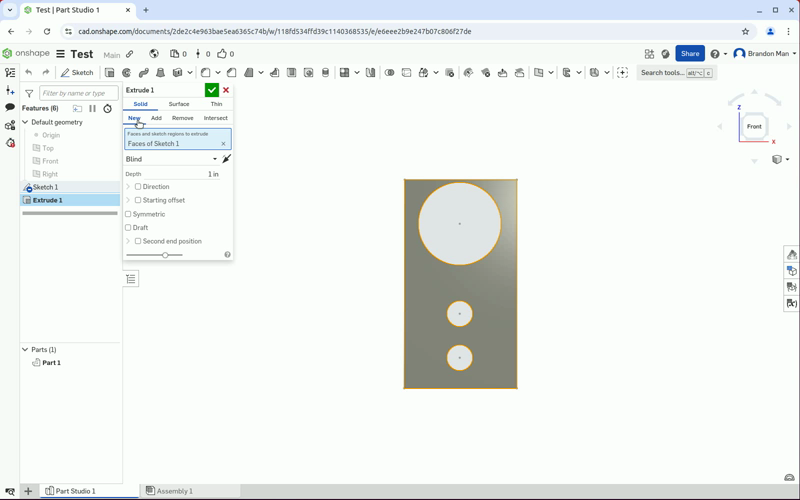
key(tab, 4)
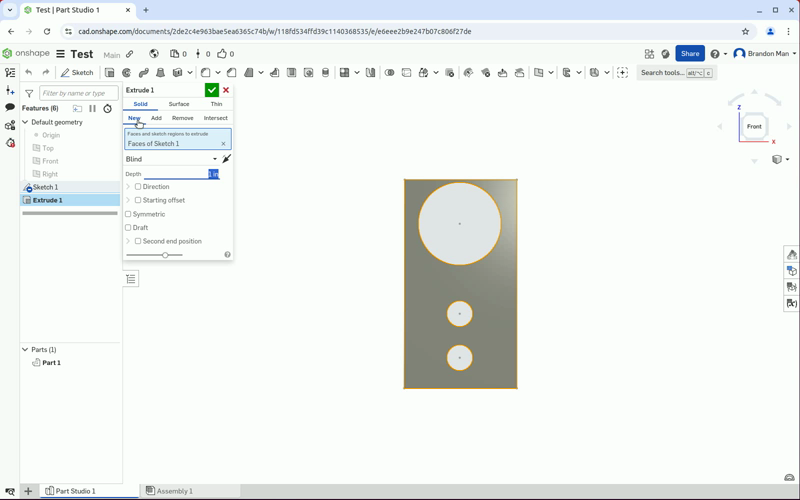
text(-7.703)
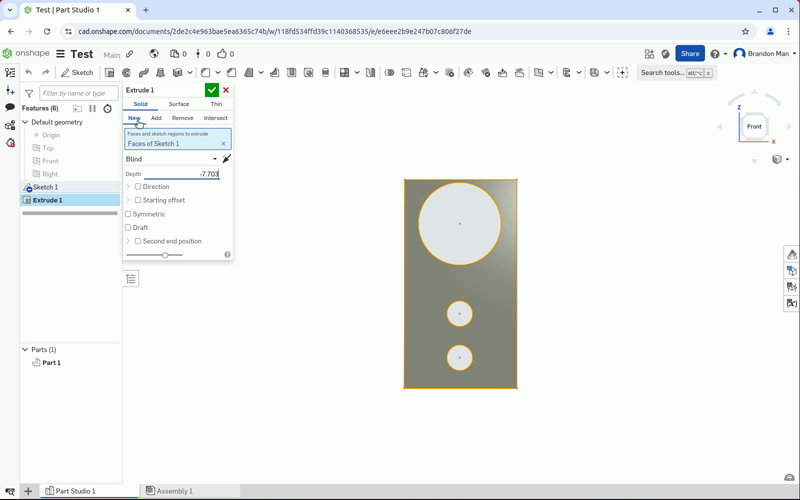
key(enter)
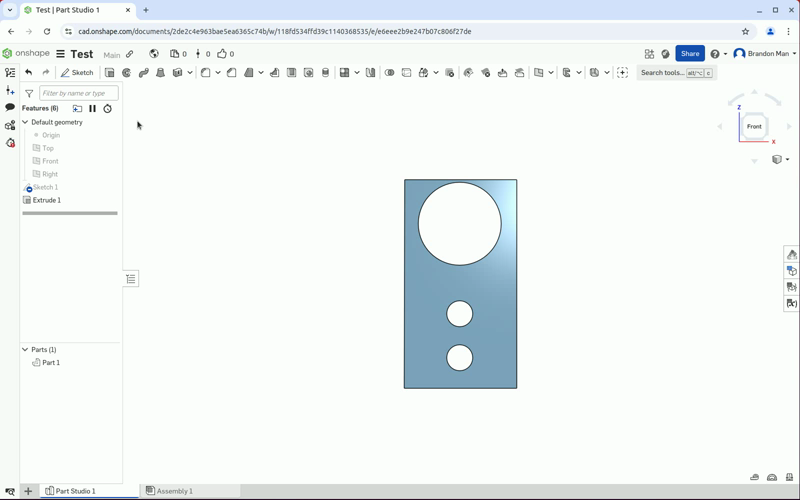
key(shift+h)
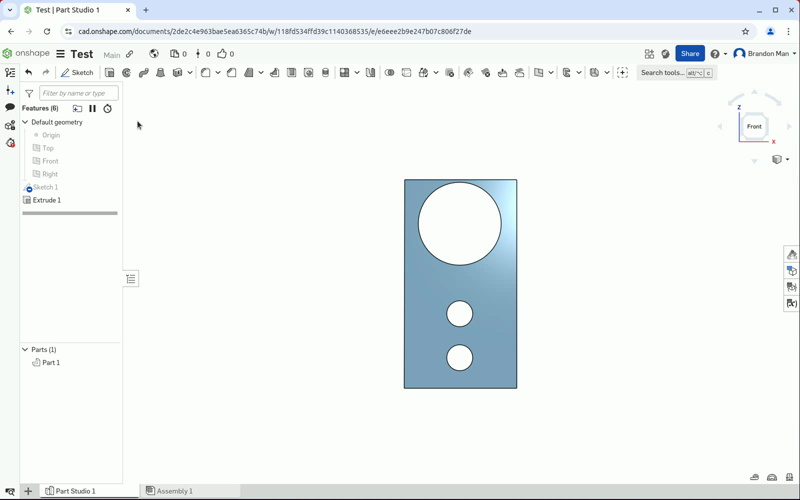
key(shift+h)
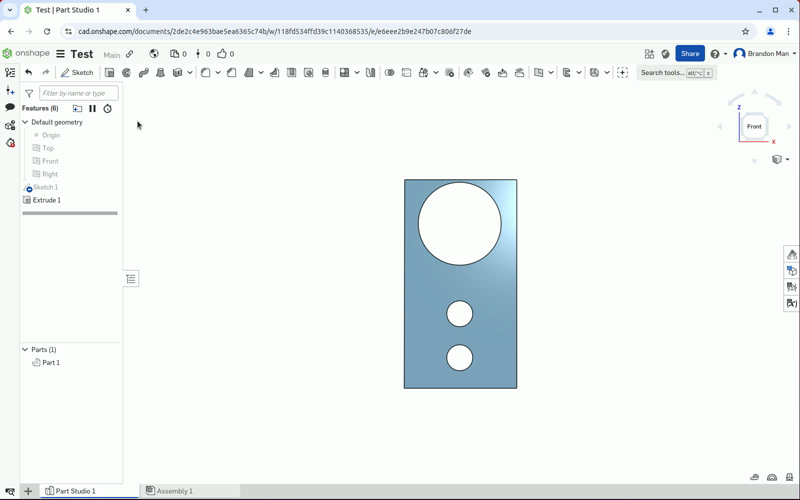
mouse_move(73, 189)
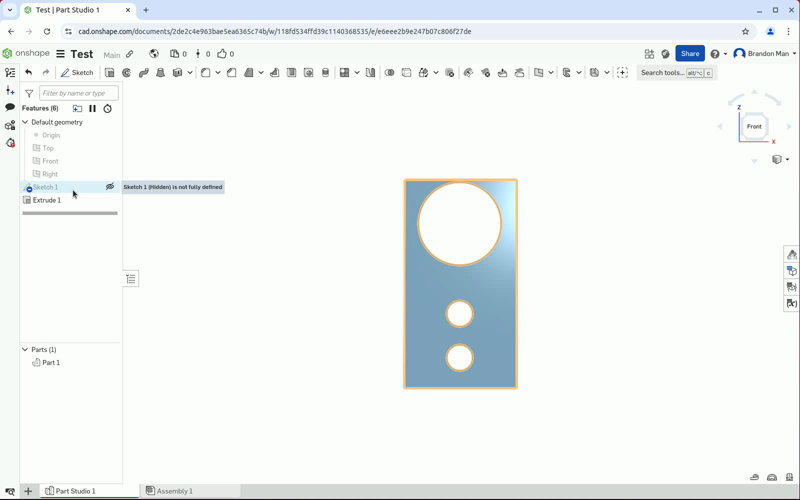
click(73, 189)
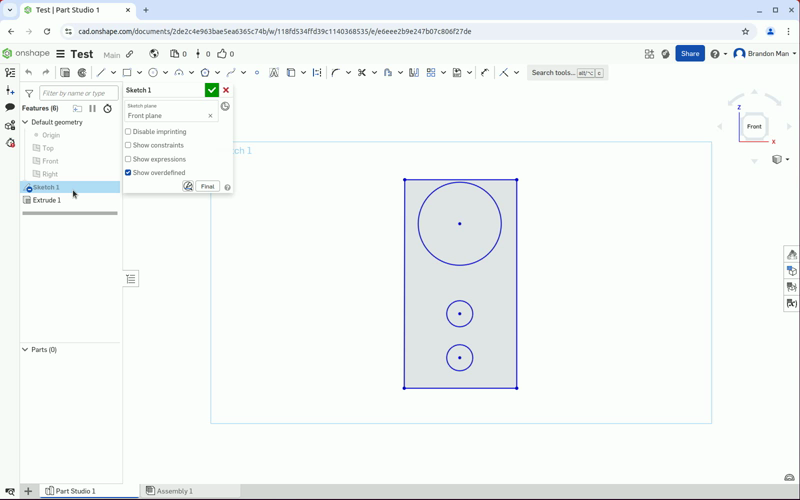
mouse_move(229, 92)
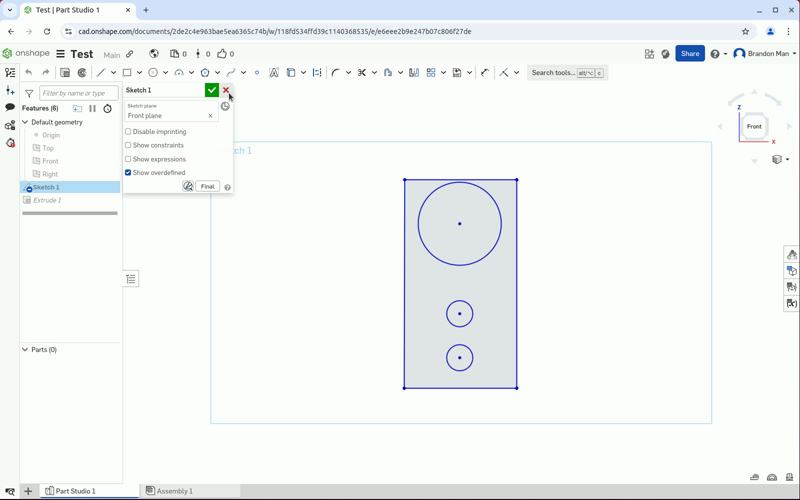
click(229, 92)
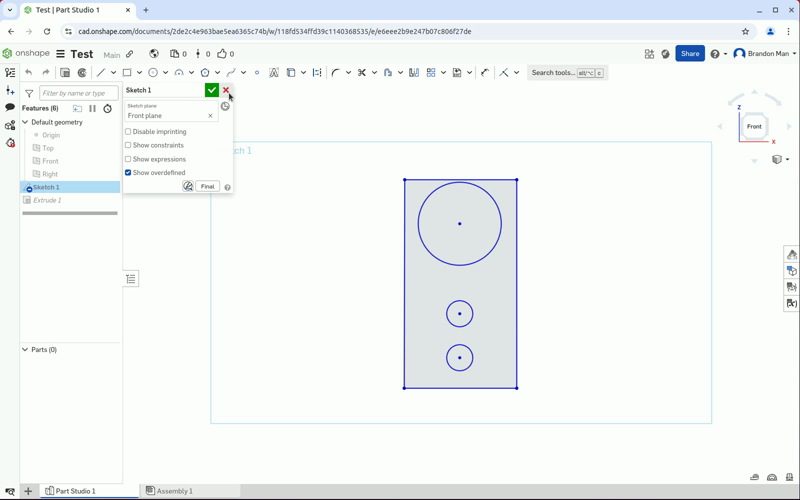
key(shift+s)
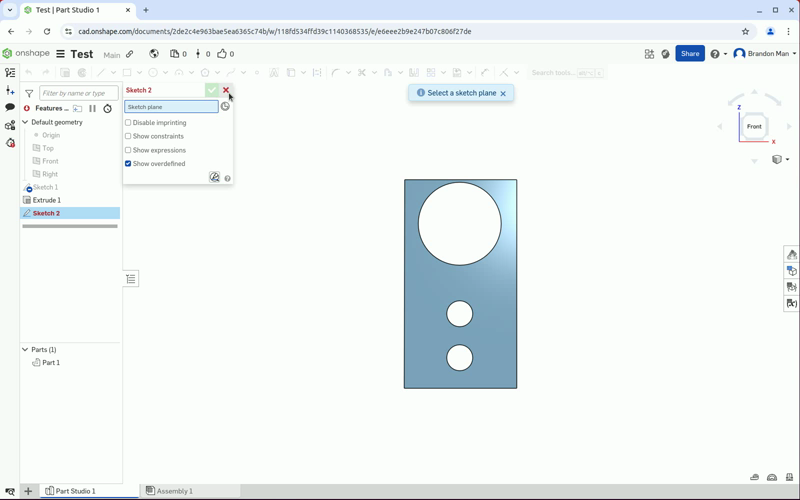
mouse_move(73, 163)
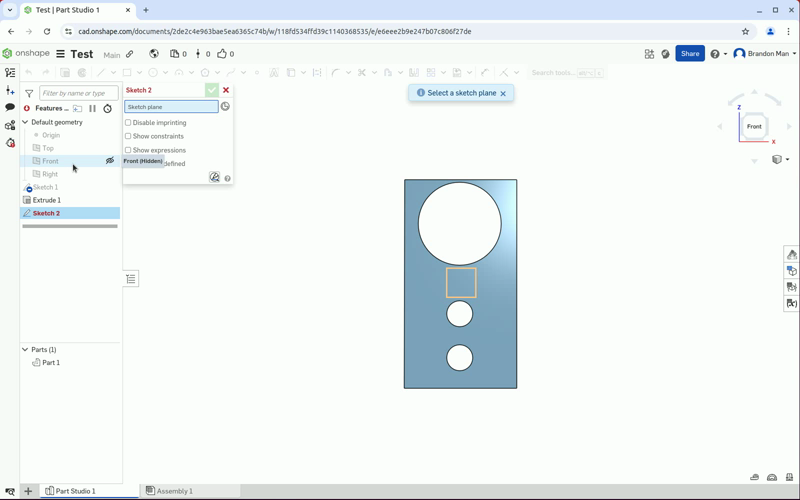
click(73, 163)
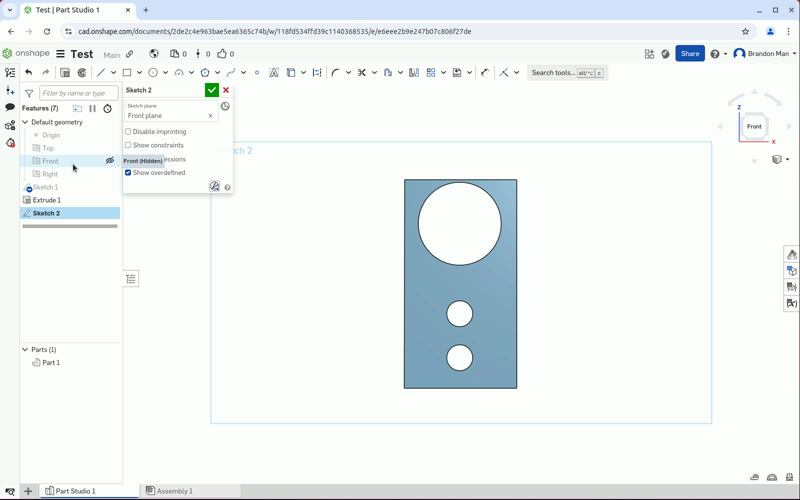
mouse_move(73, 352)
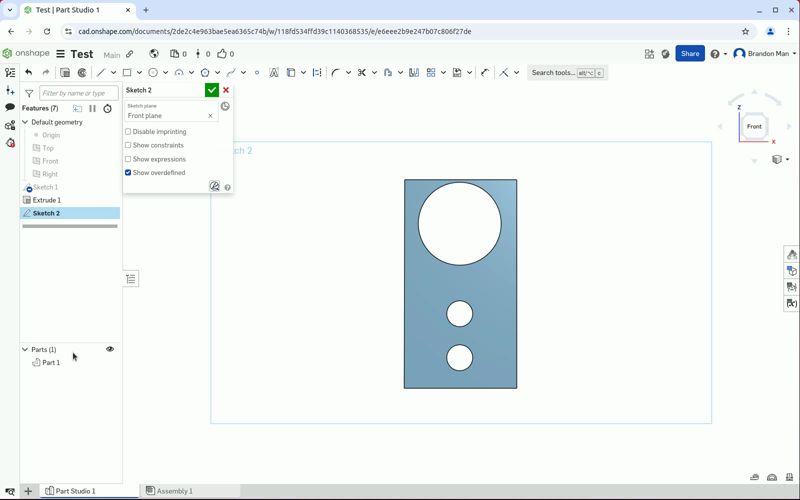
key(y)
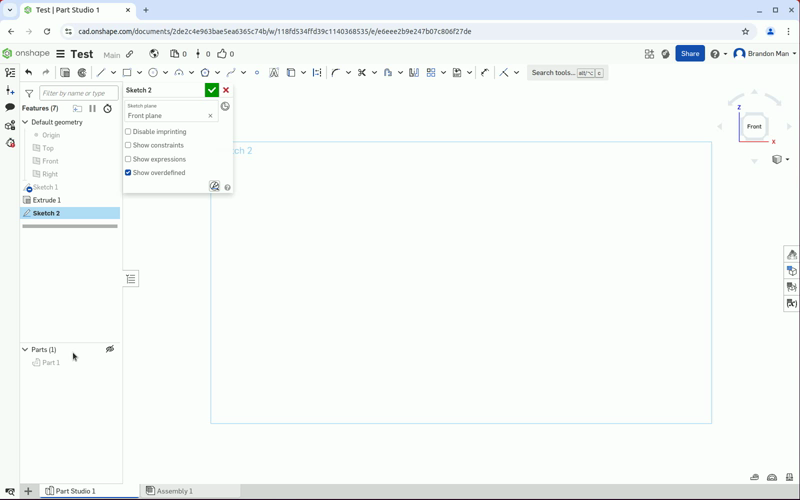
key(c)
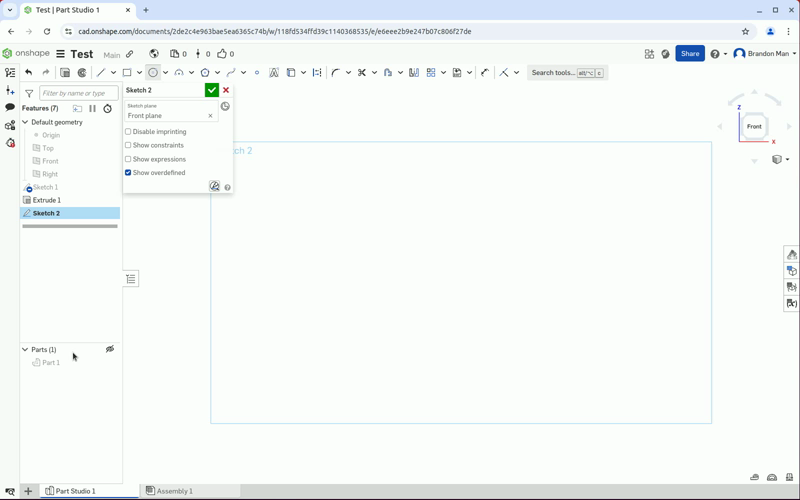
key_down(shift)
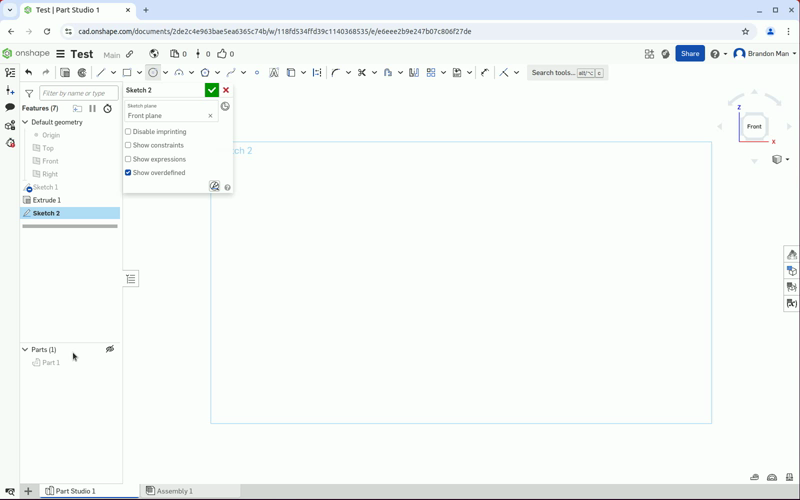
mouse_move(460, 223)
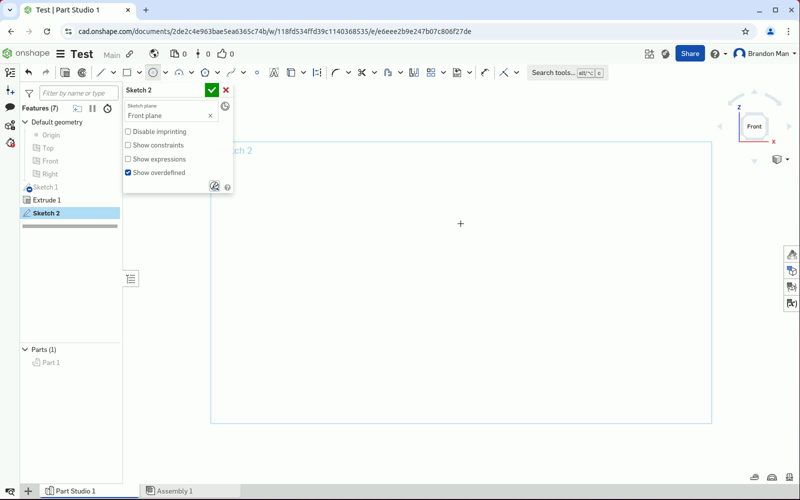
click(460, 223)
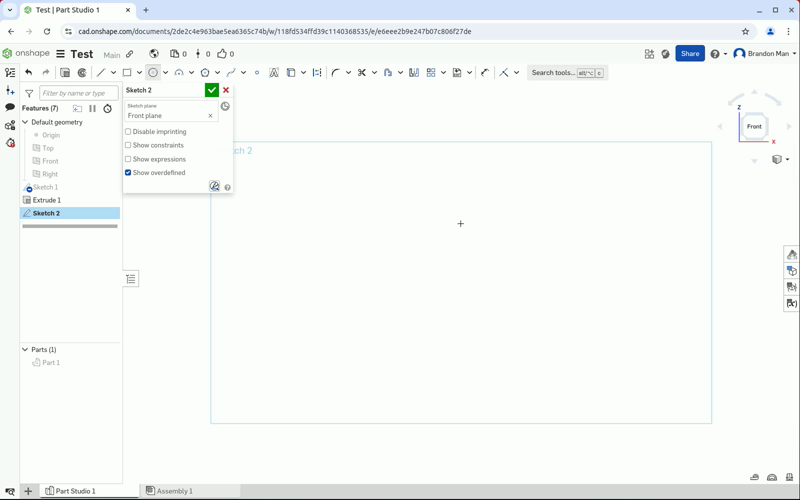
key_up(shift)
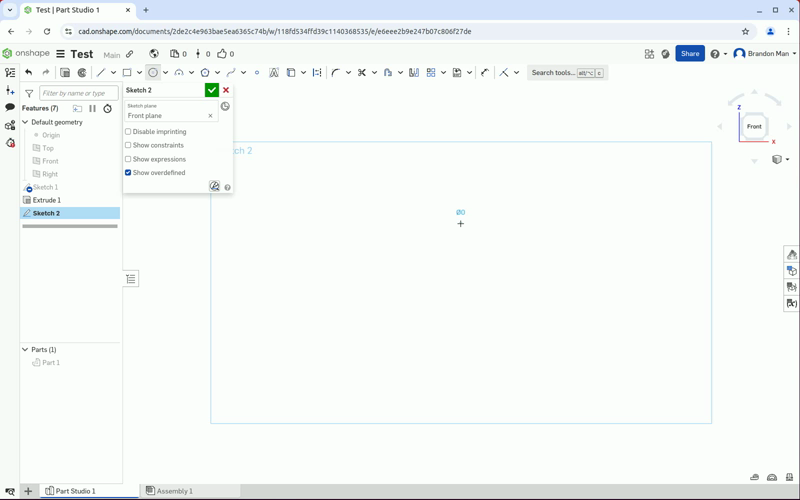
mouse_move(491, 223)
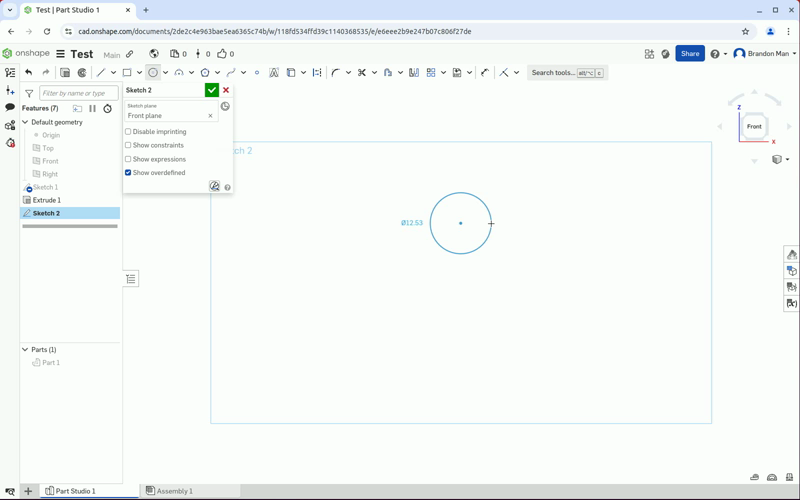
click(491, 223)
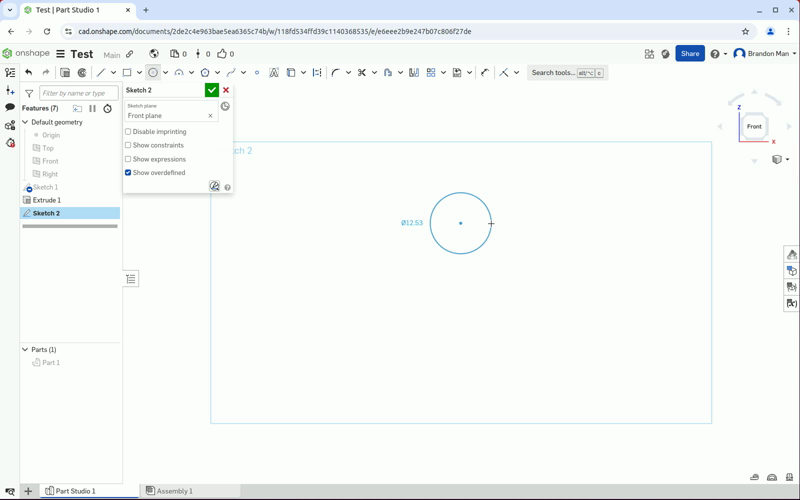
key(esc)
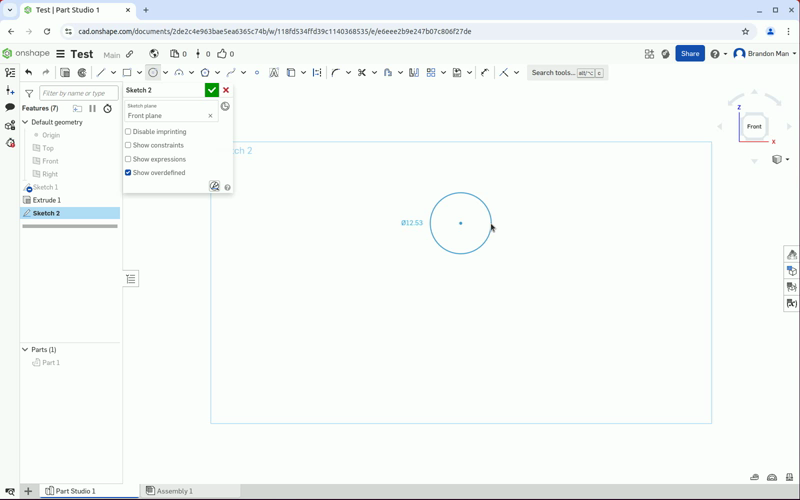
mouse_move(466, 225)
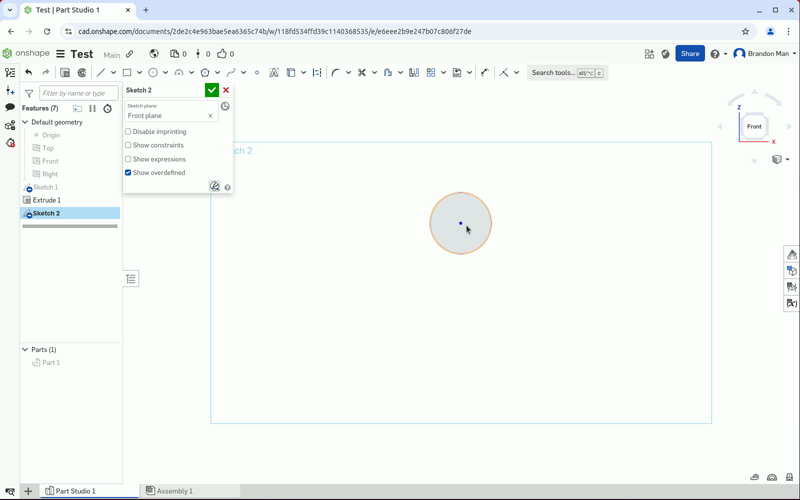
click(466, 225)
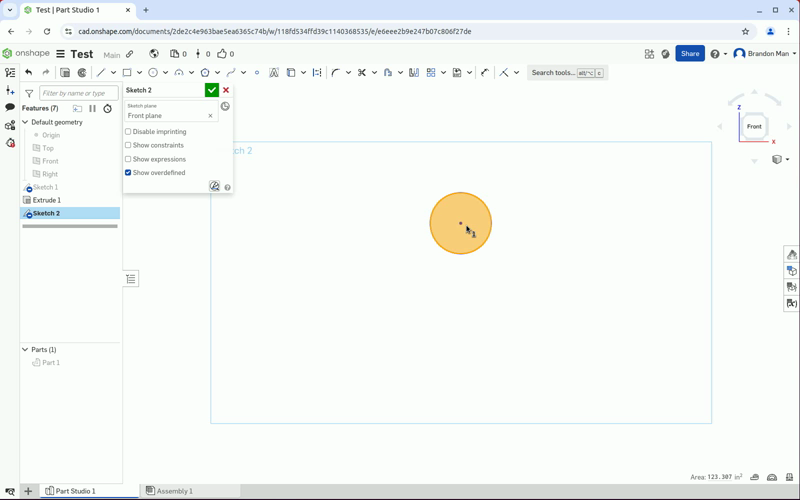
mouse_move(73, 352)
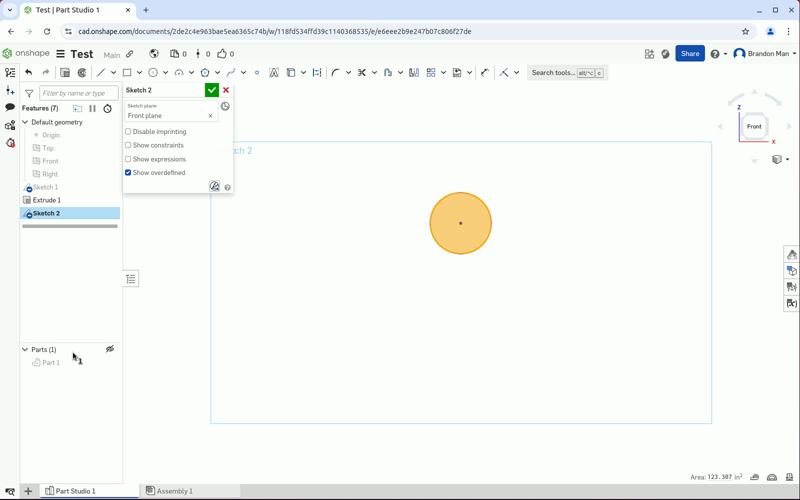
key(shift+y)
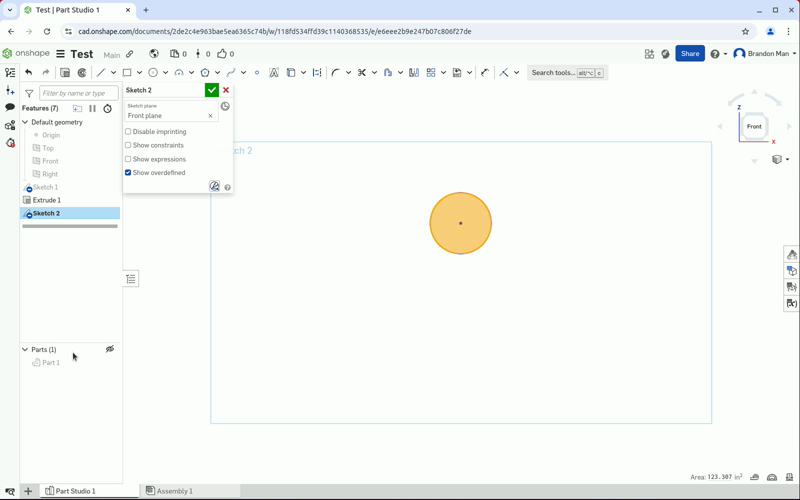
key(shift+e)
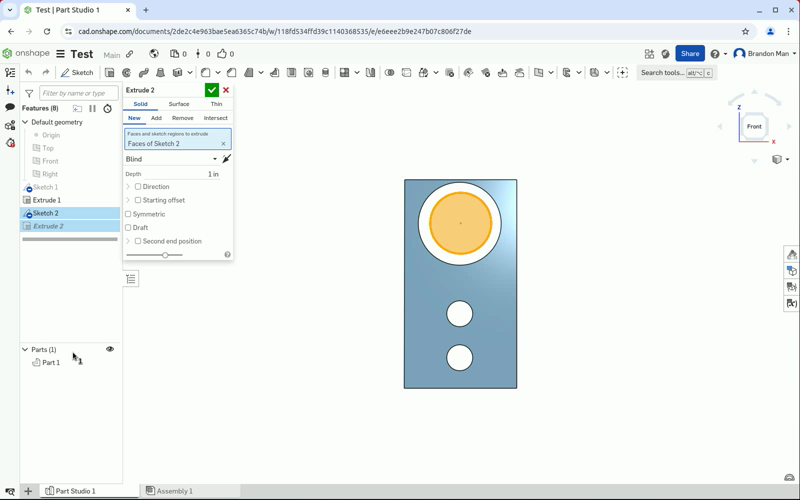
mouse_move(143, 106)
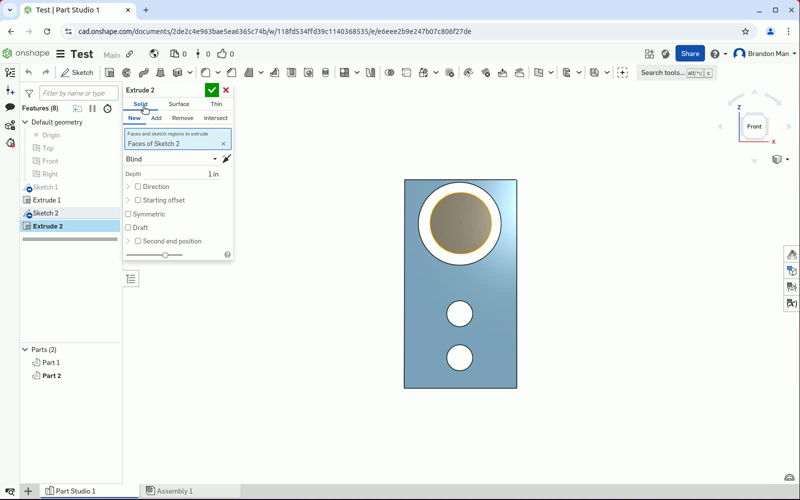
click(143, 106)
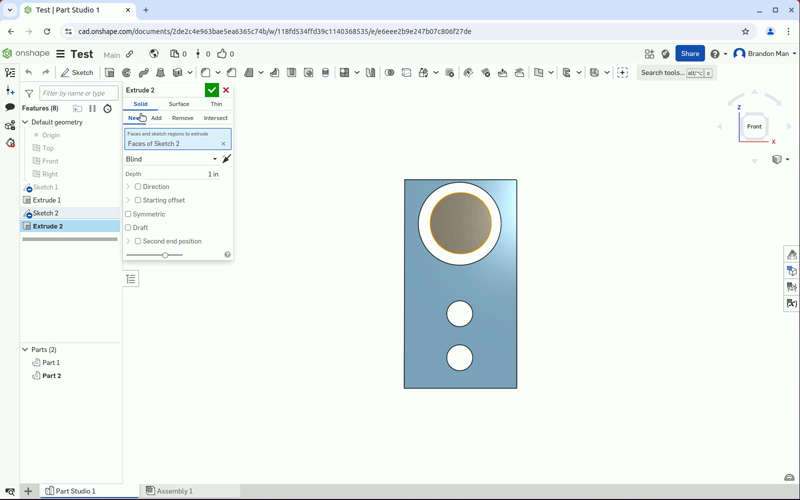
mouse_move(137, 120)
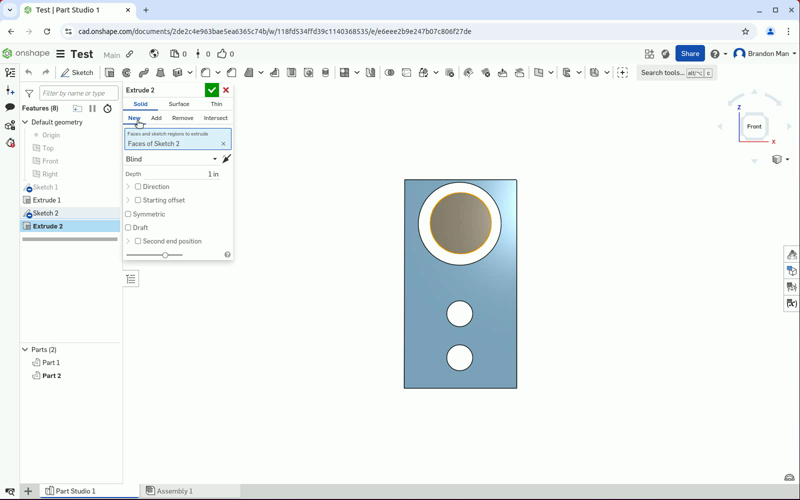
click(137, 120)
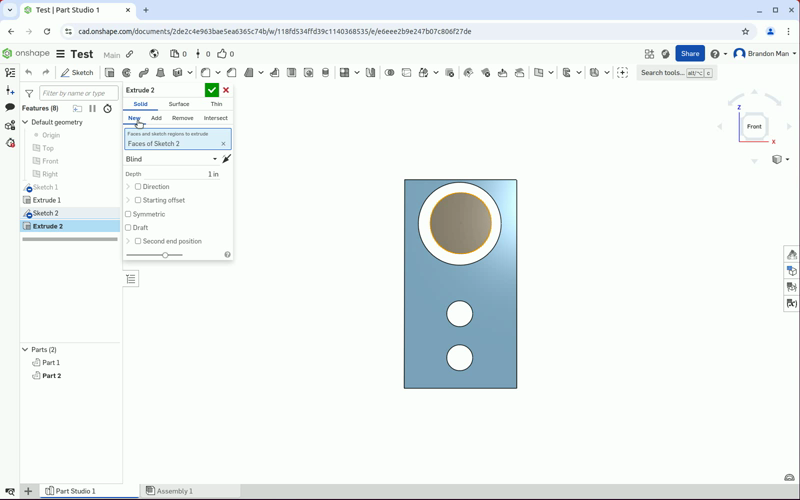
key(tab, 4)
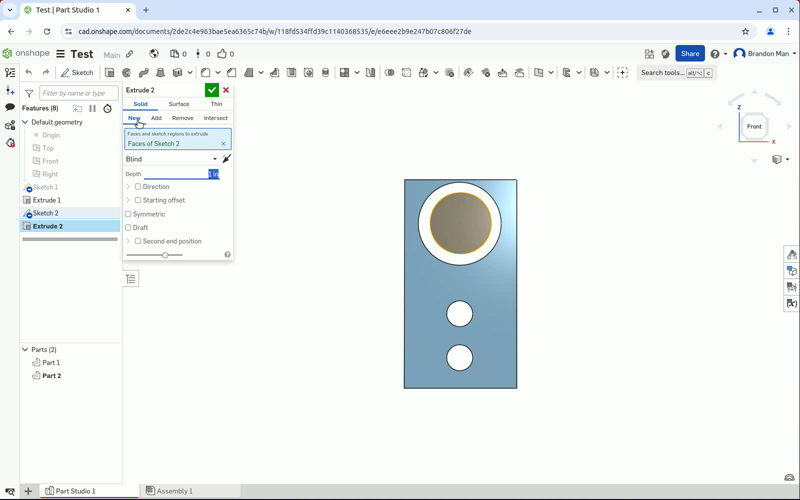
text(-7.703)
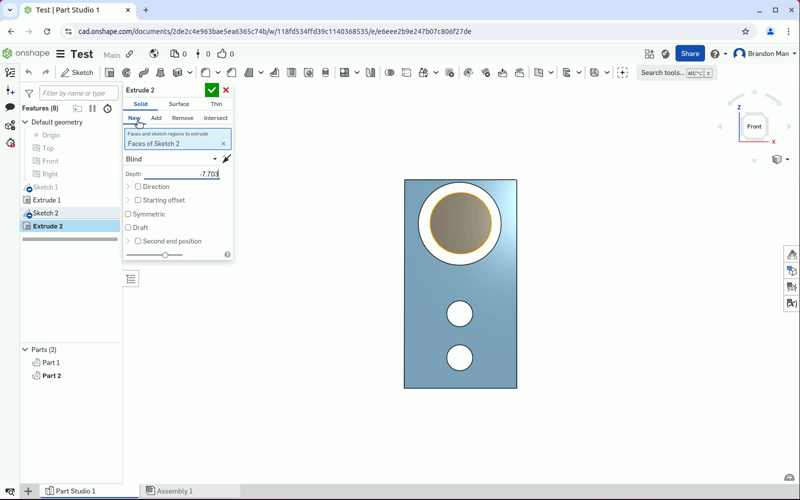
key(enter)
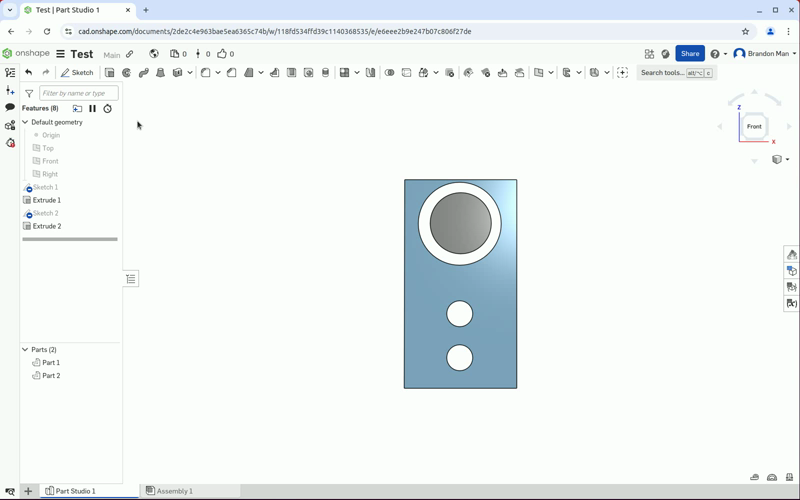
key(shift+h)
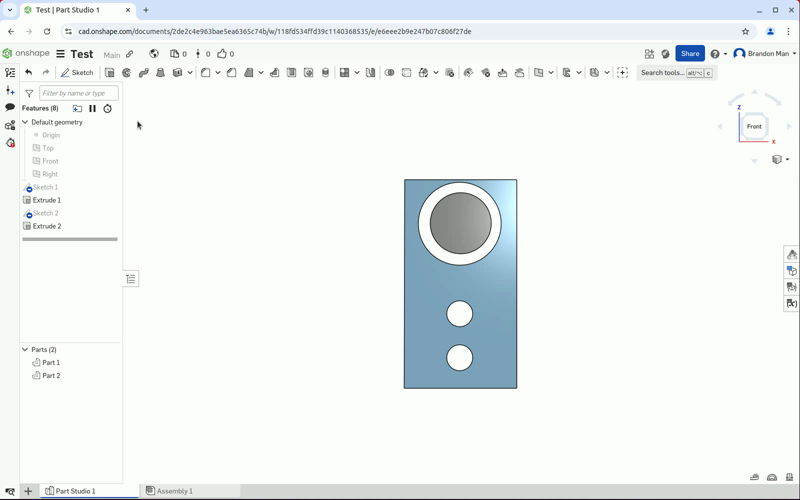
key(shift+h)
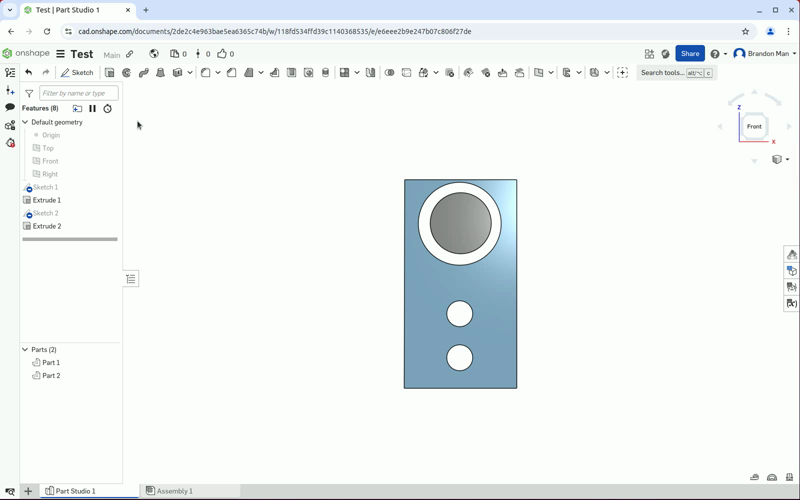
mouse_move(73, 189)
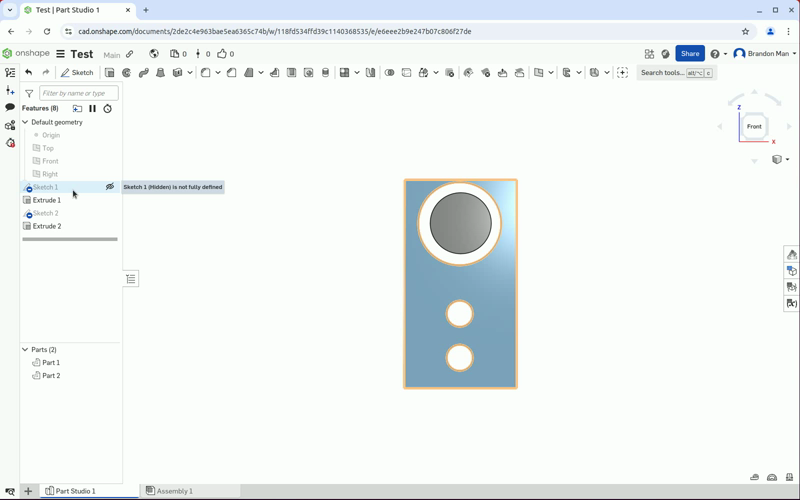
click(73, 189)
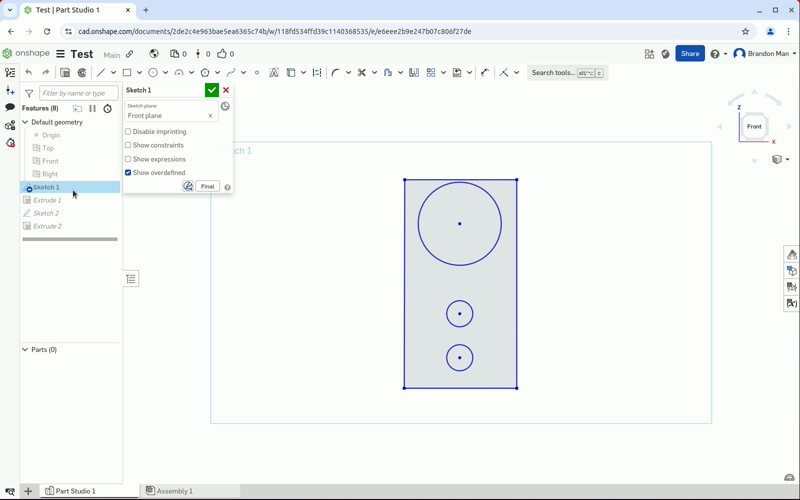
mouse_move(229, 92)
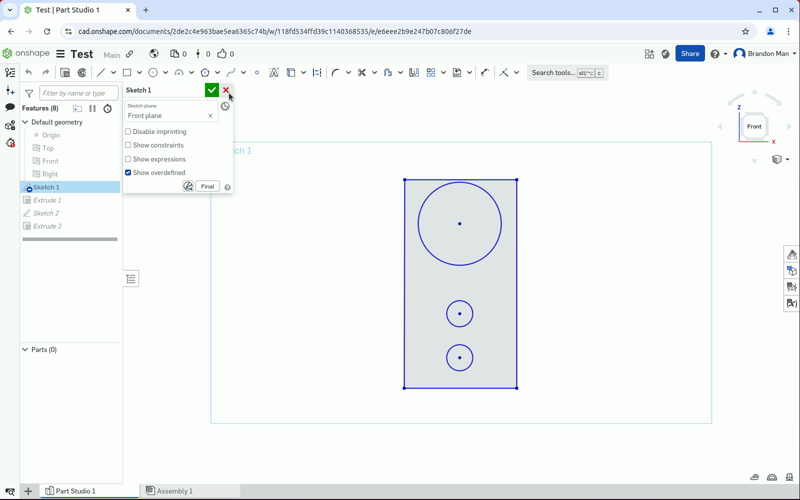
click(229, 92)
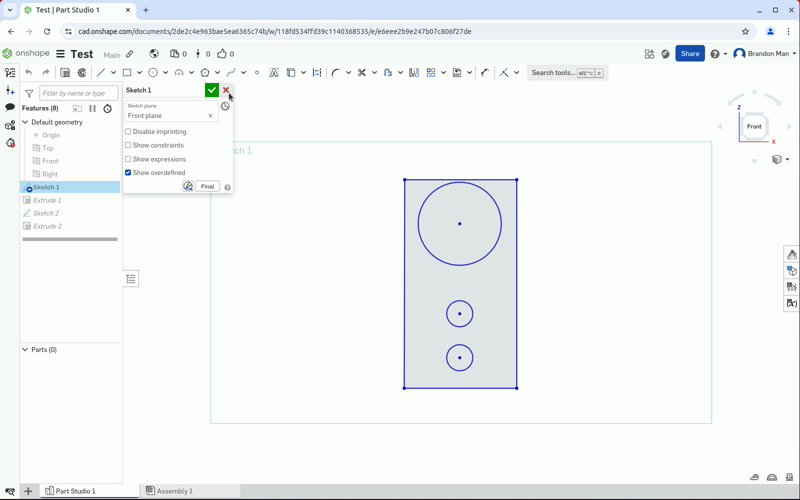
key(shift+s)
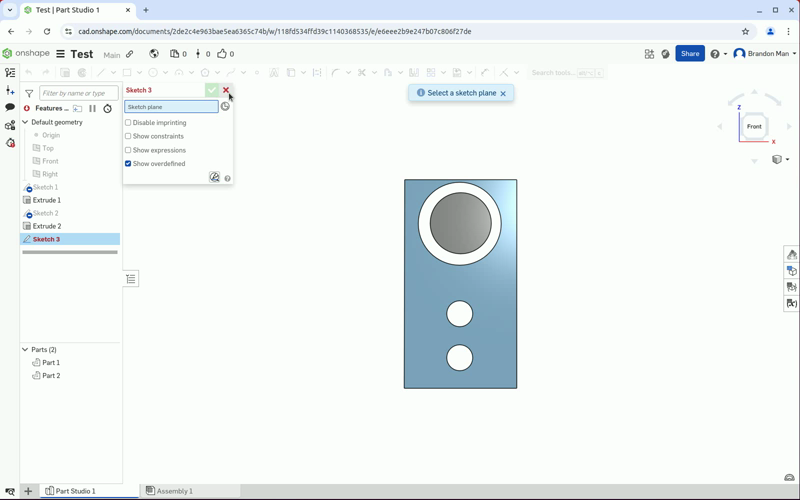
mouse_move(73, 163)
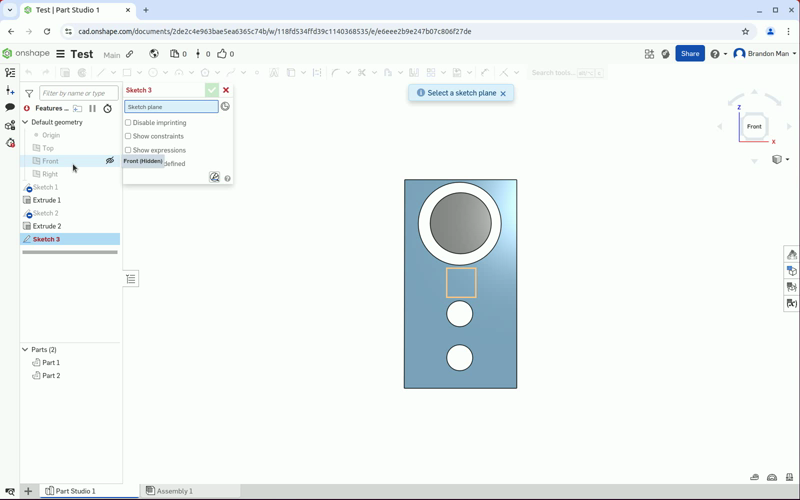
click(73, 163)
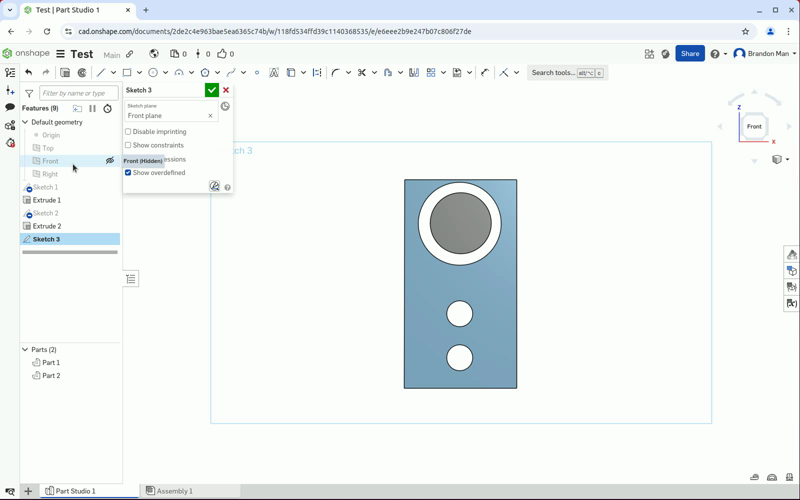
mouse_move(73, 352)
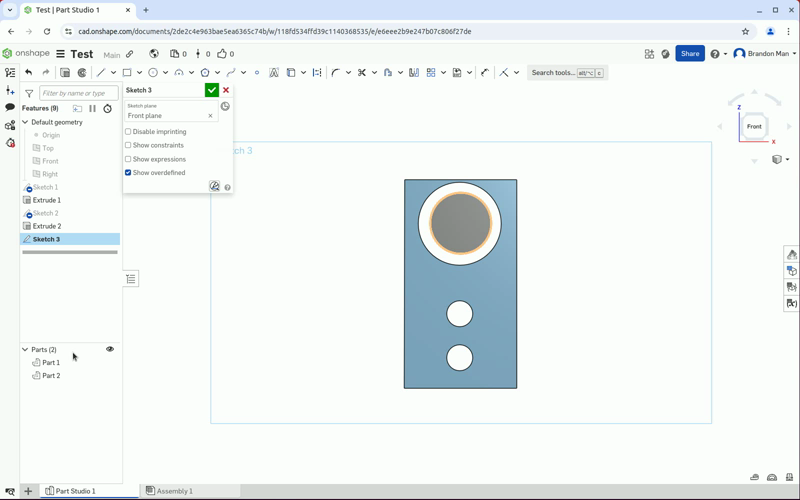
key(y)
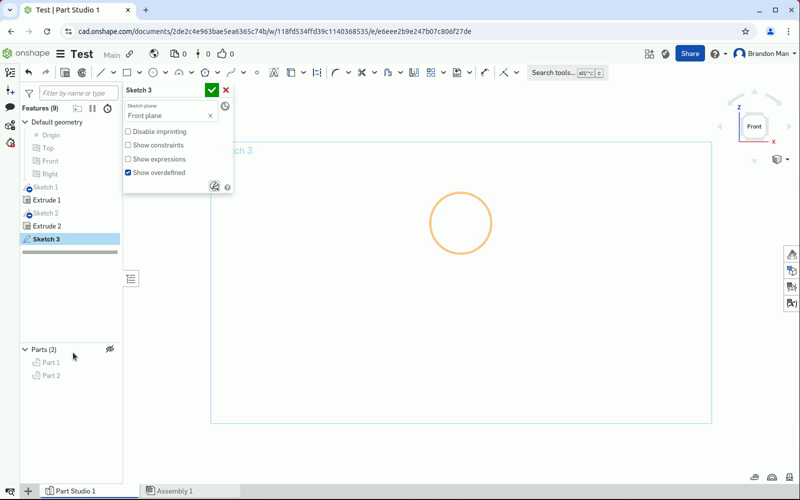
key(c)
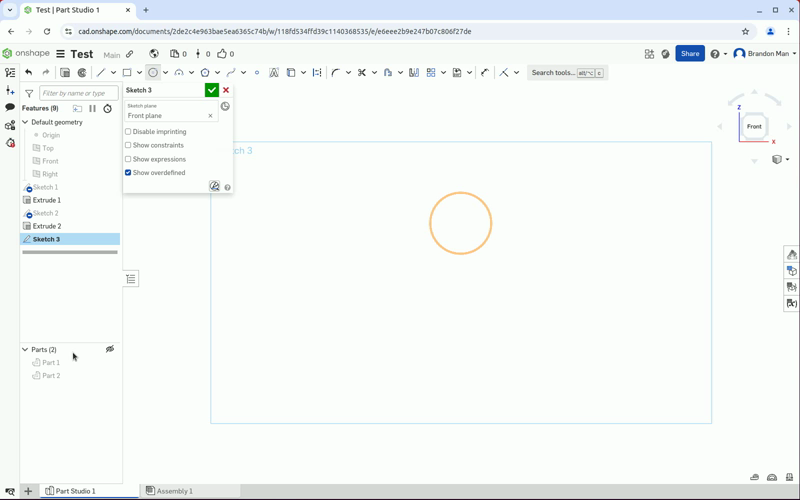
key_down(shift)
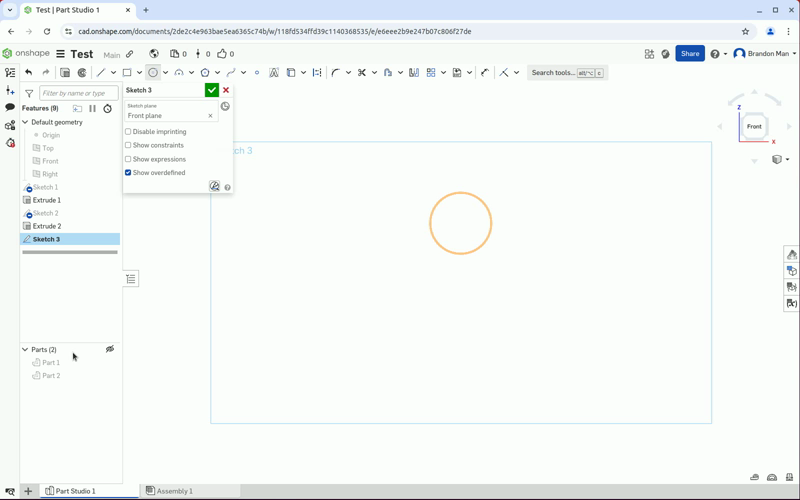
mouse_move(461, 223)
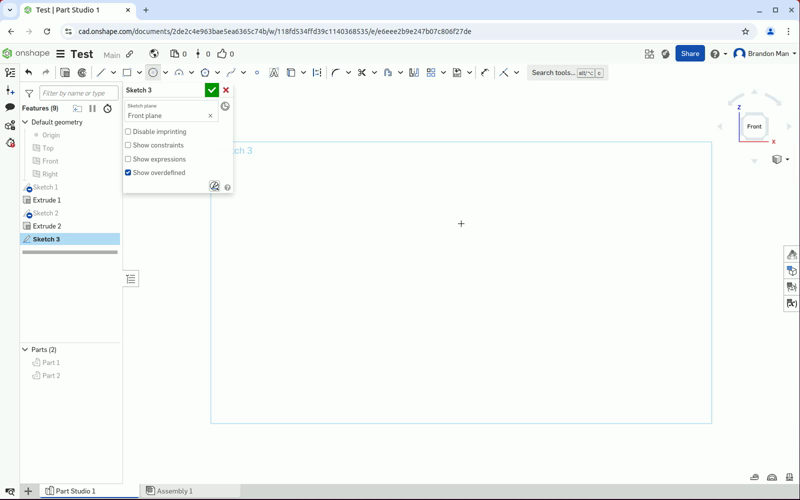
click(461, 223)
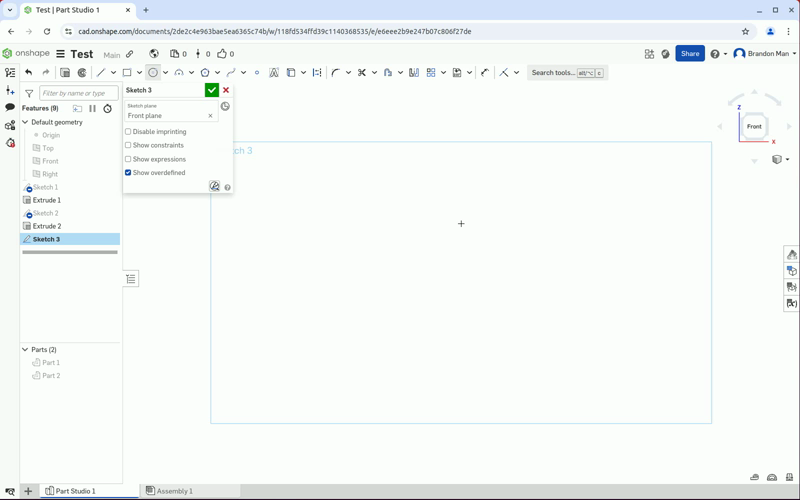
key_up(shift)
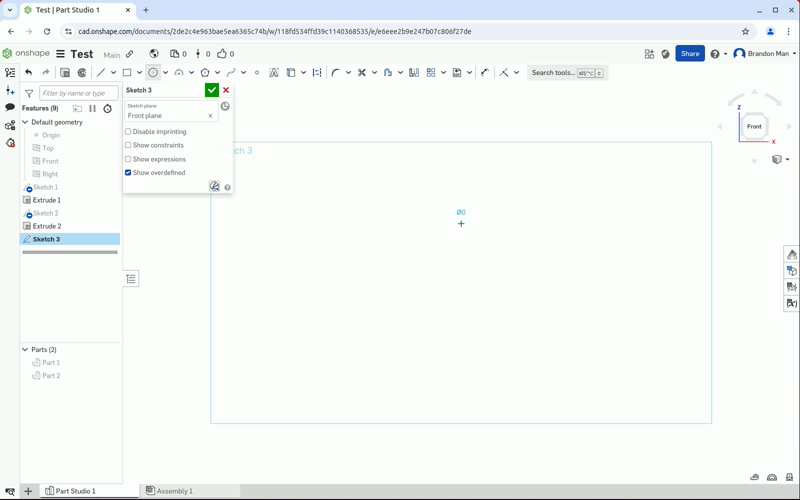
mouse_move(502, 223)
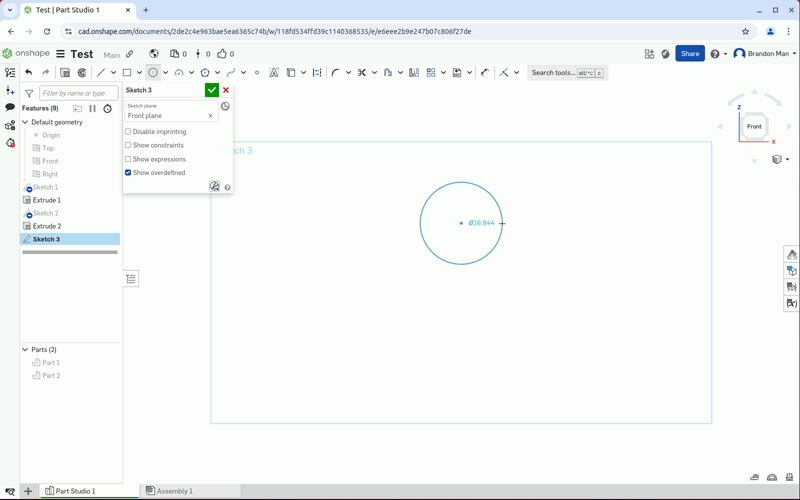
click(502, 223)
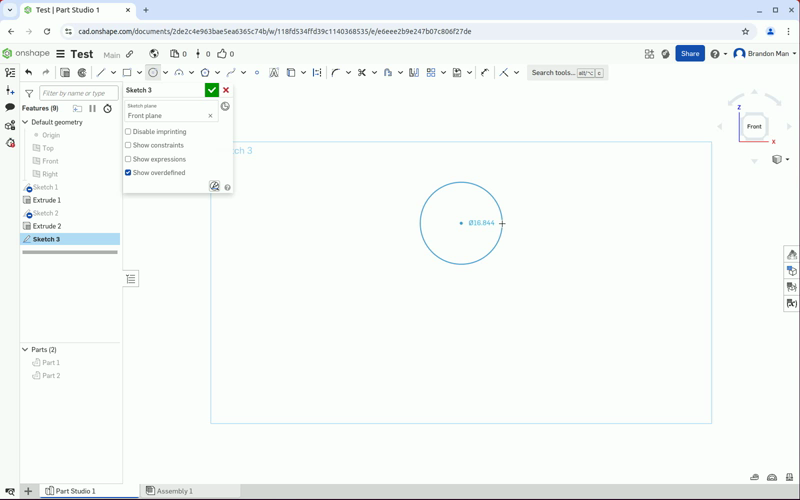
key(esc)
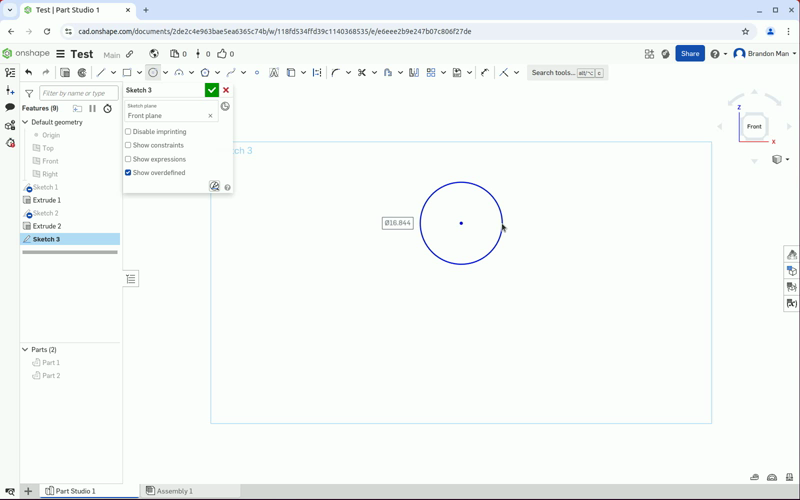
key(c)
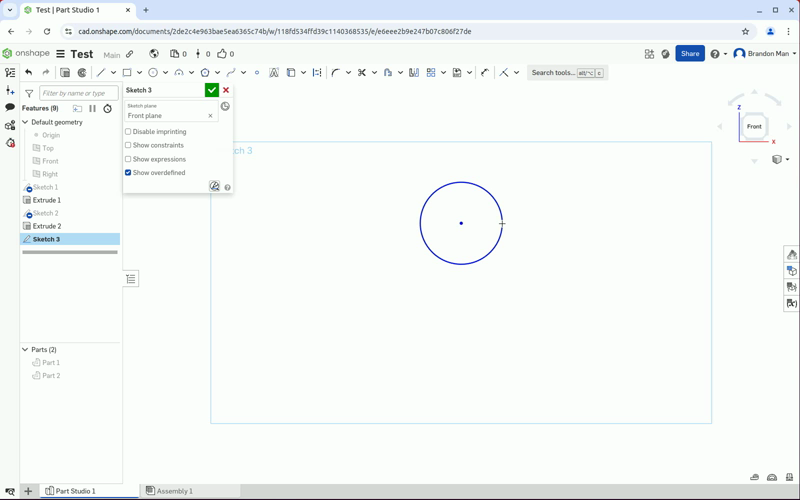
key_down(shift)
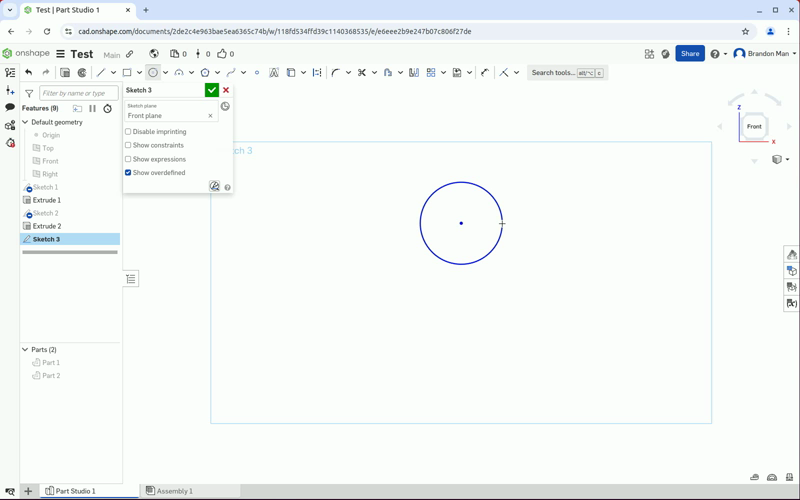
mouse_move(461, 223)
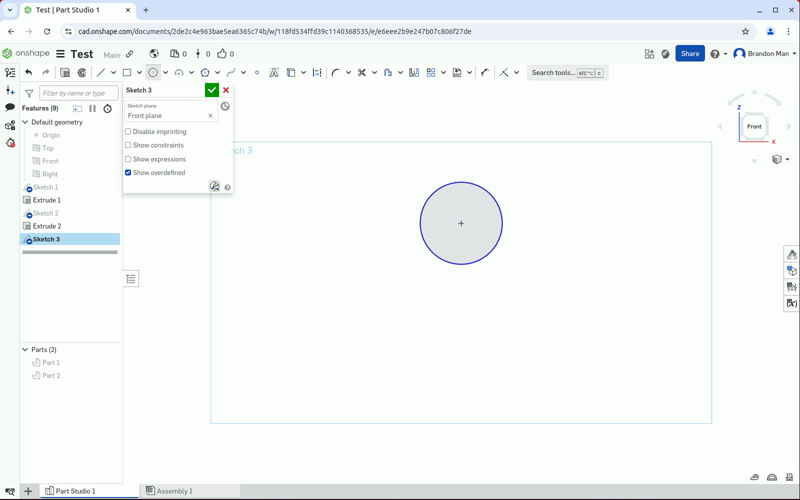
click(461, 223)
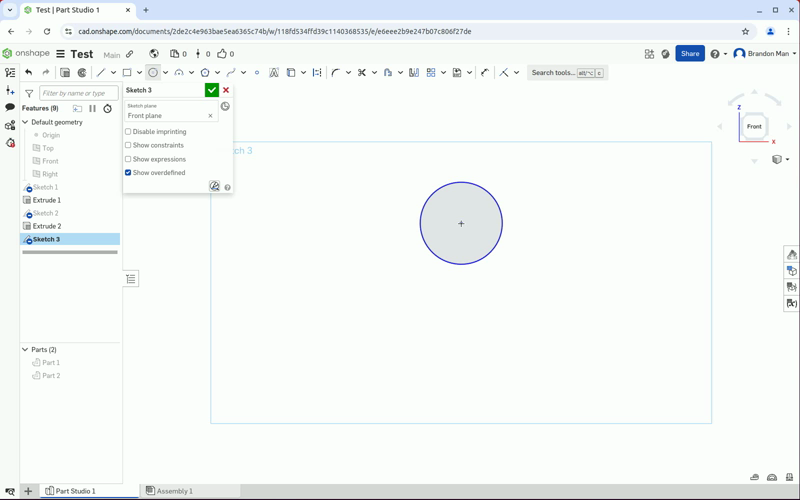
key_up(shift)
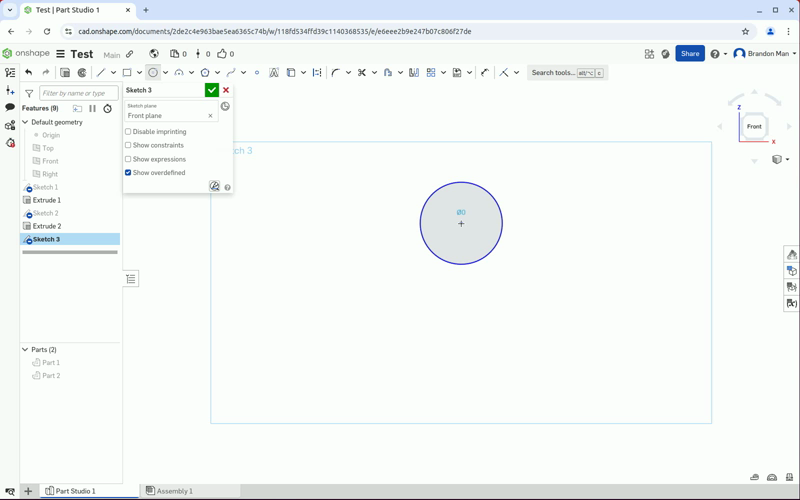
mouse_move(491, 223)
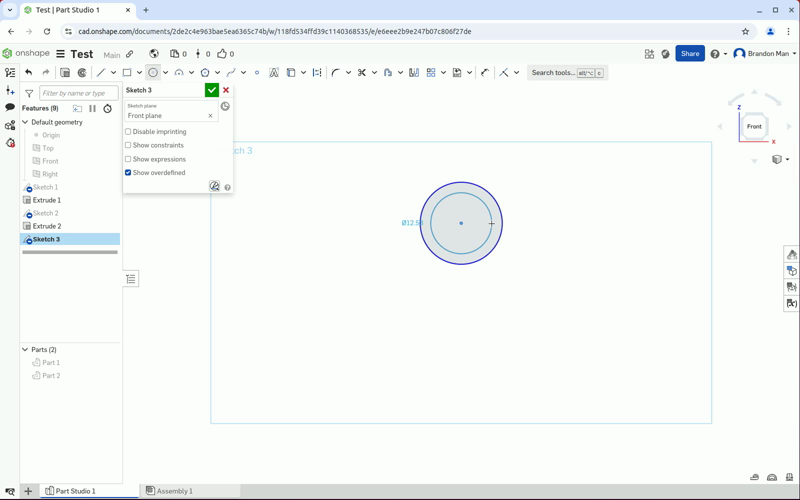
click(491, 223)
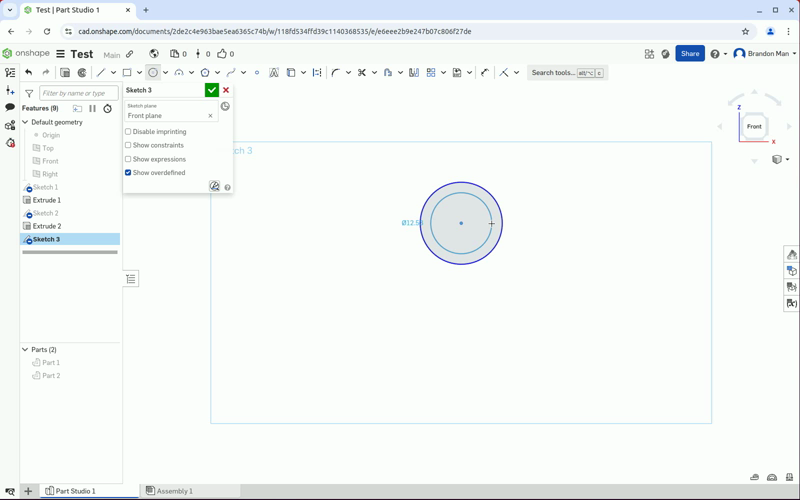
key(esc)
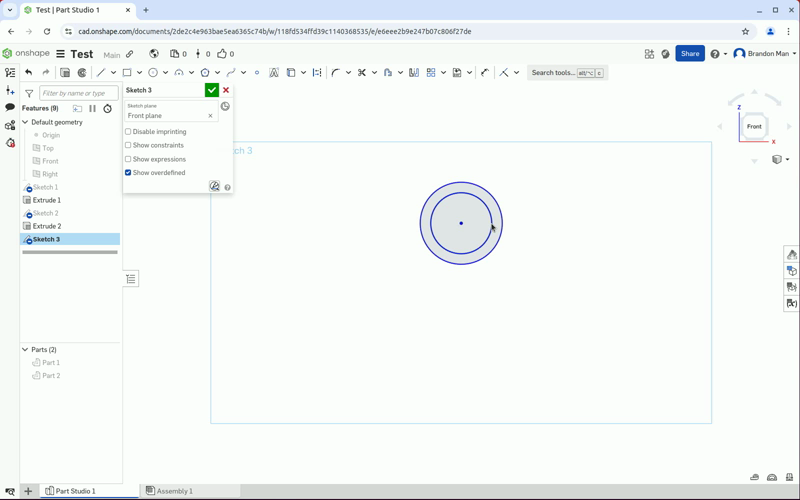
mouse_move(473, 258)
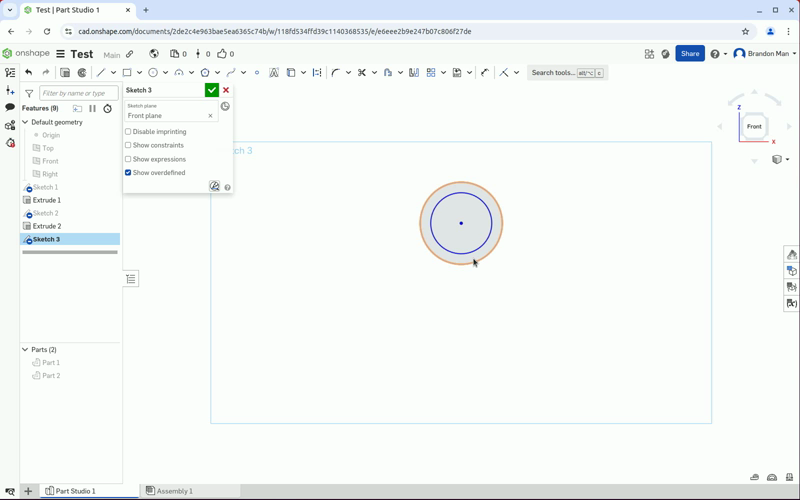
click(473, 258)
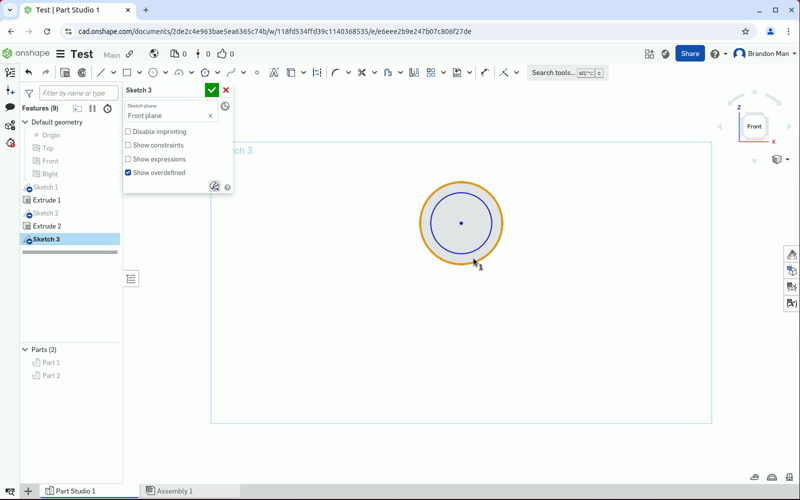
mouse_move(73, 352)
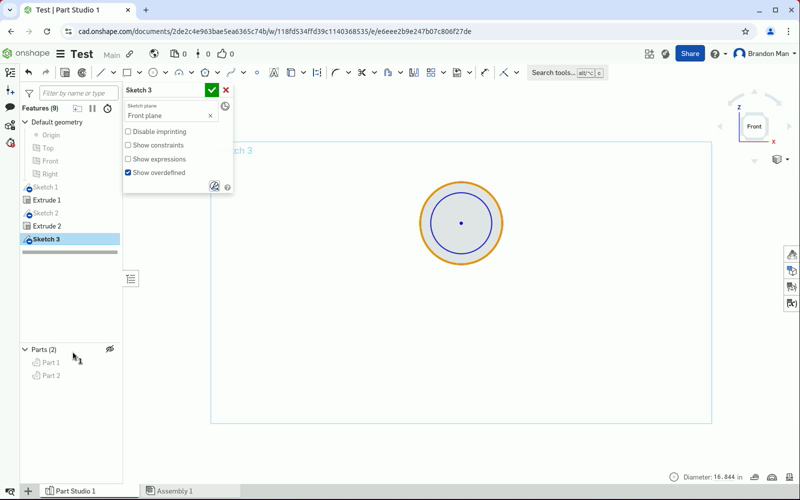
key(shift+y)
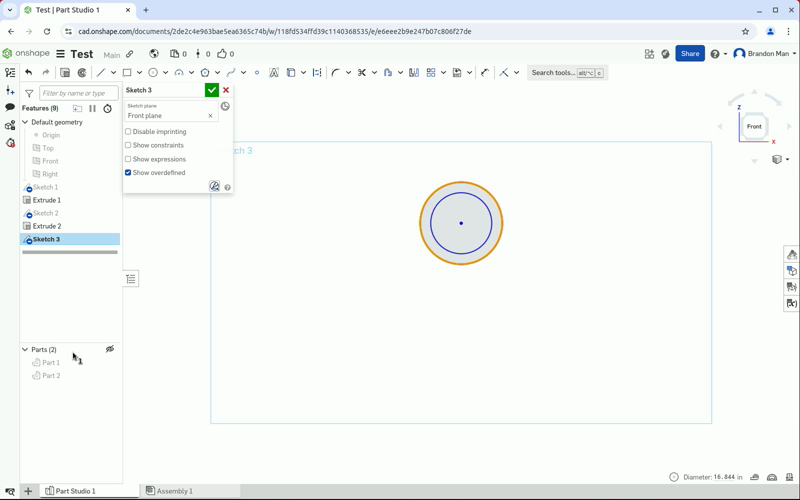
key(shift+e)
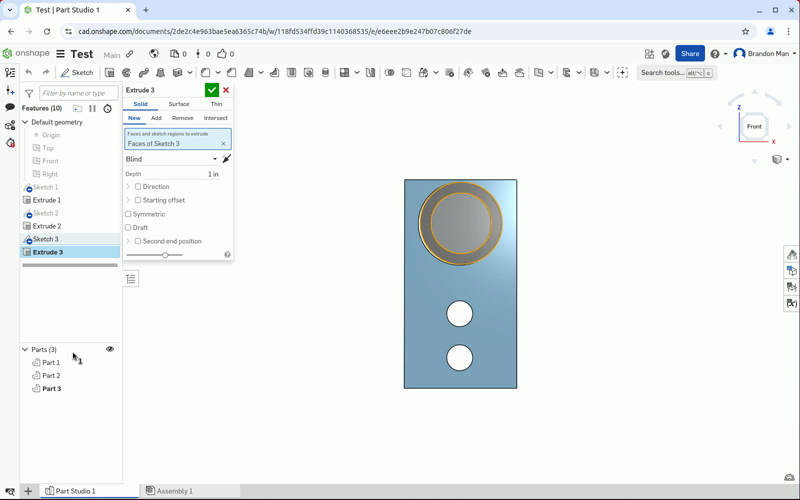
mouse_move(143, 106)
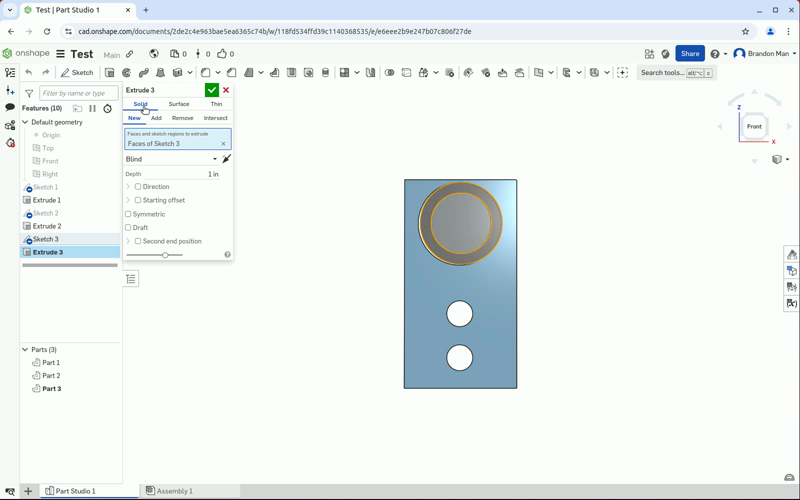
click(143, 106)
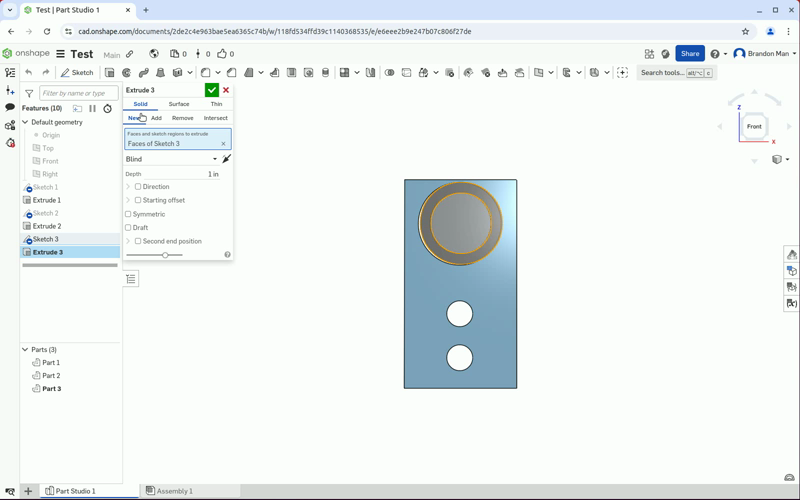
mouse_move(137, 120)
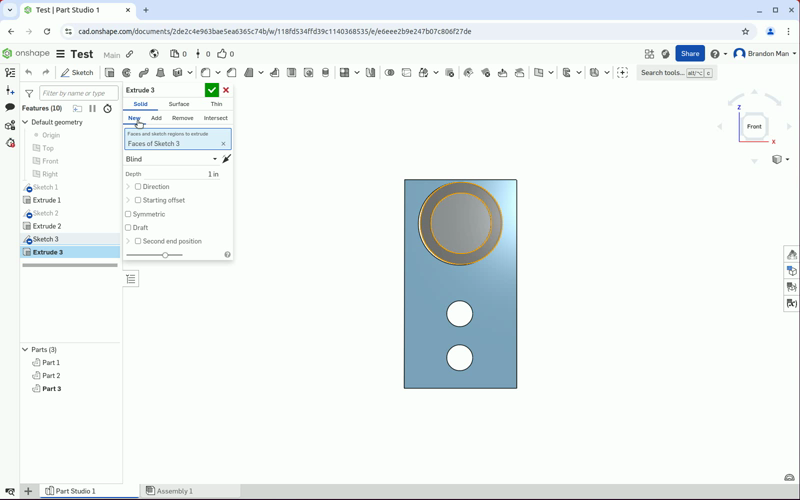
click(137, 120)
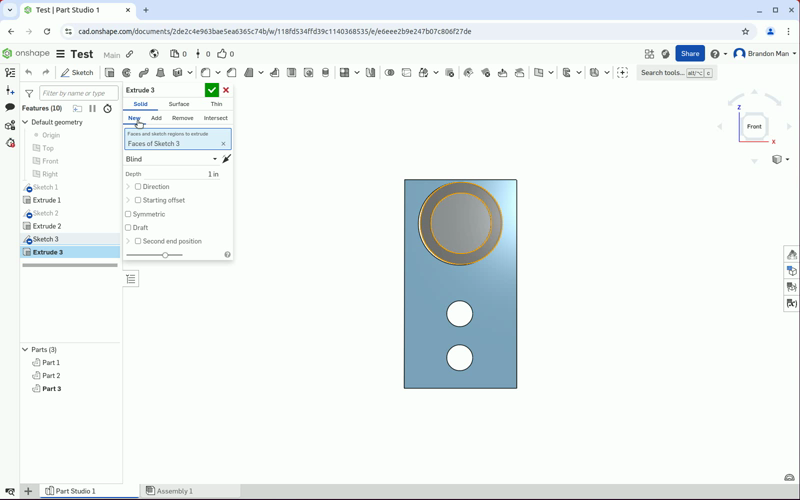
key(tab, 4)
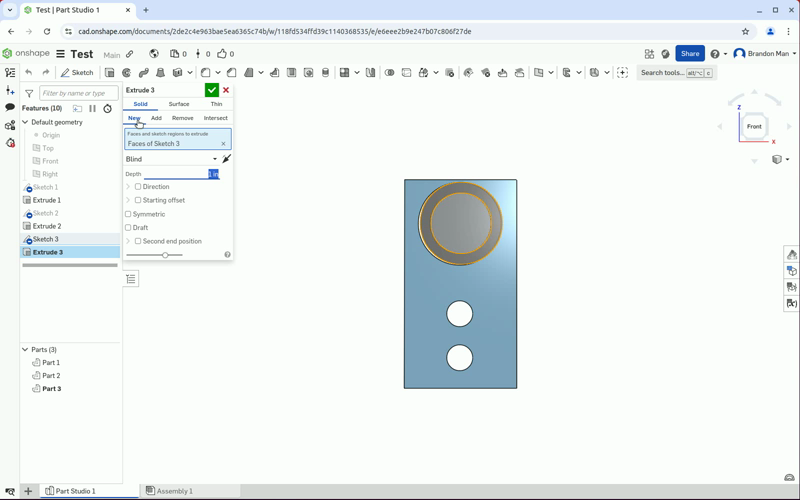
text(-7.703)
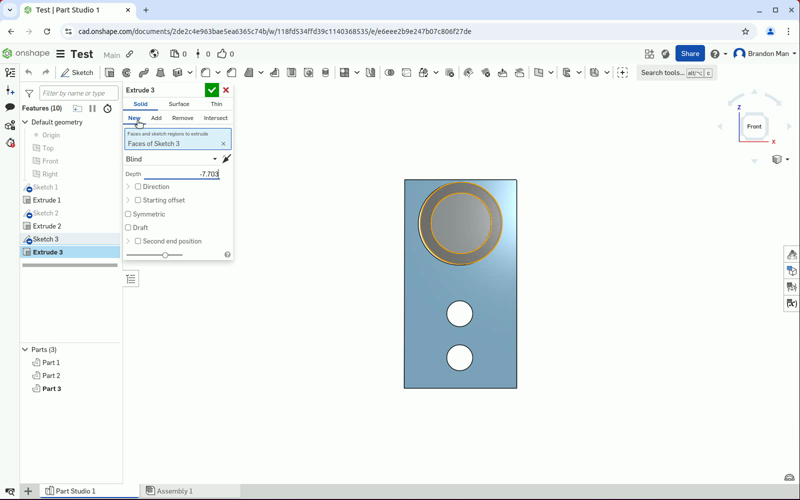
key(enter)
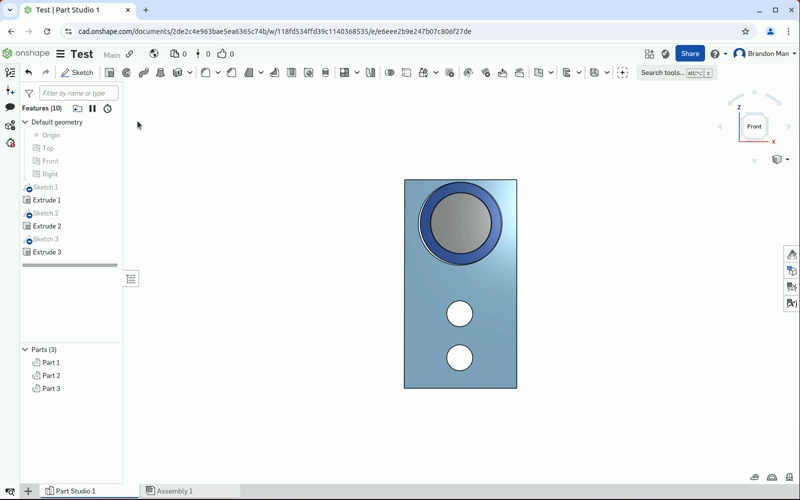
key(shift+h)
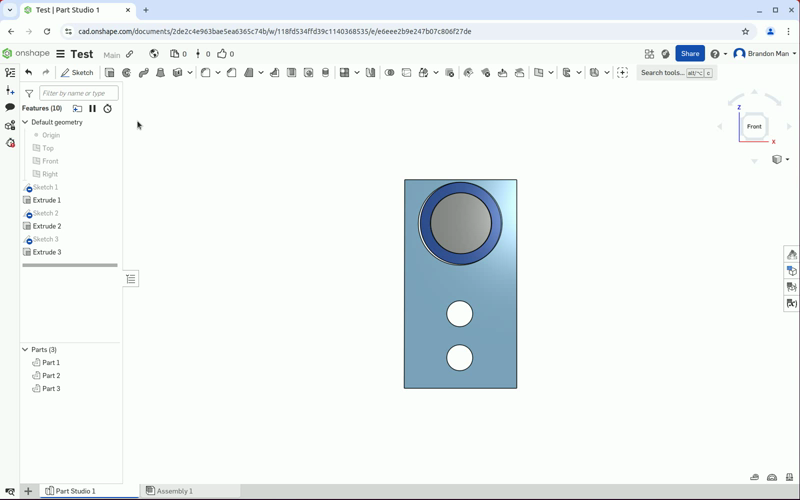
key(shift+h)
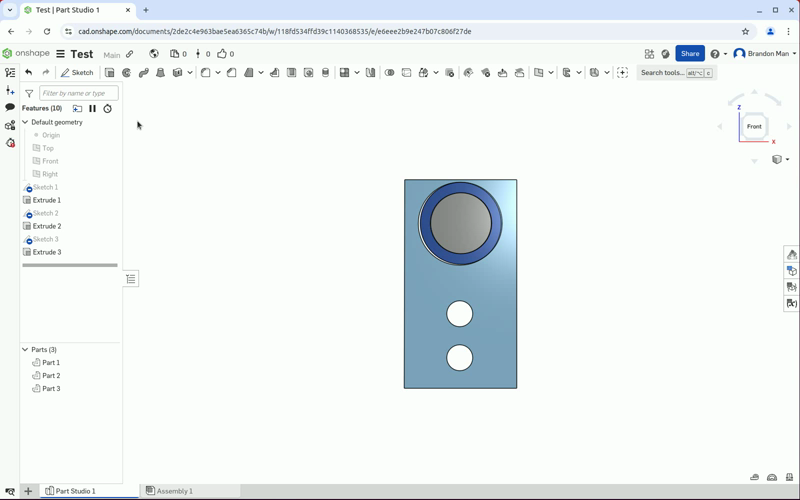
mouse_move(73, 189)
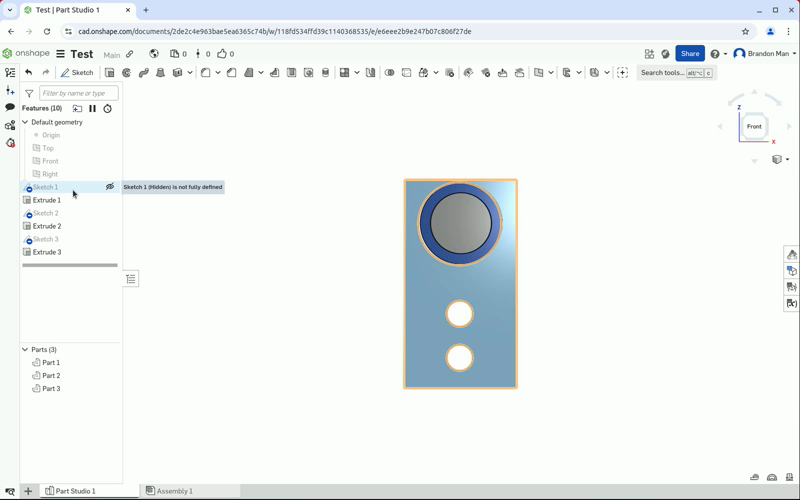
click(73, 189)
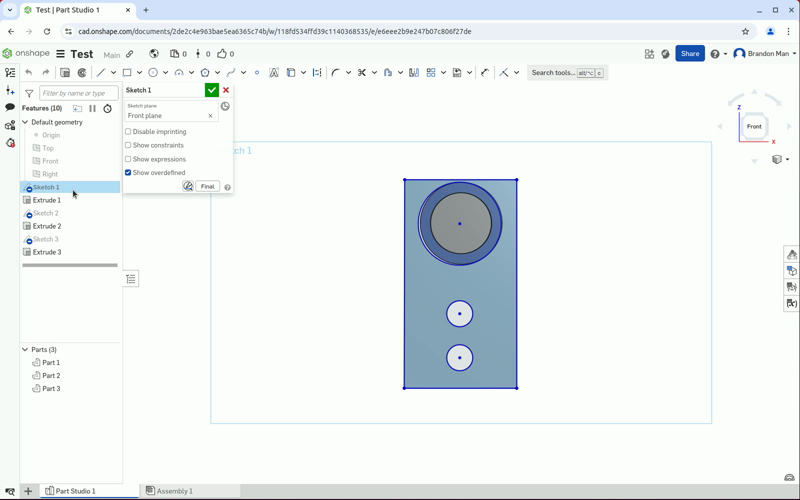
mouse_move(229, 92)
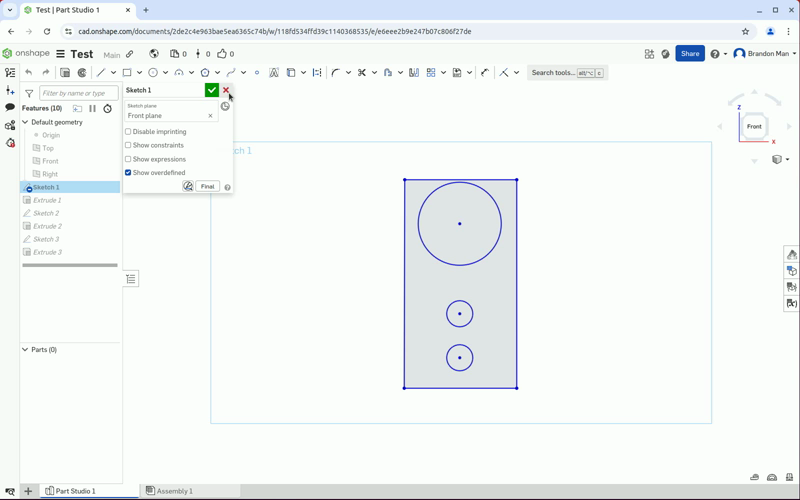
click(229, 92)
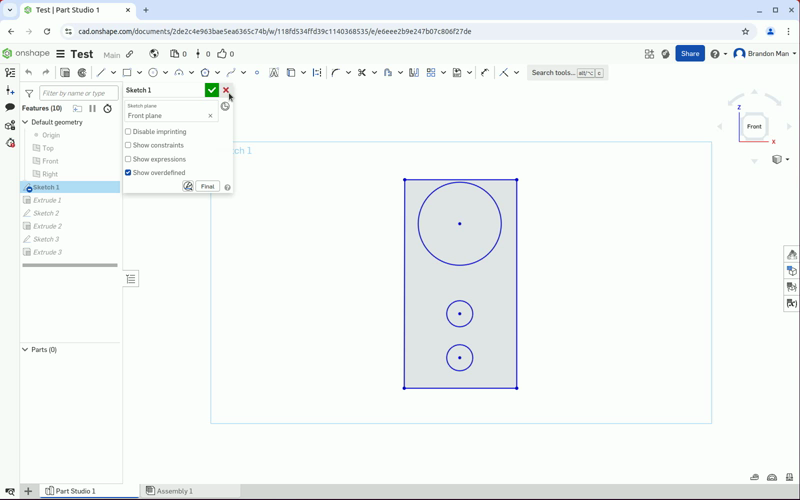
key(shift+s)
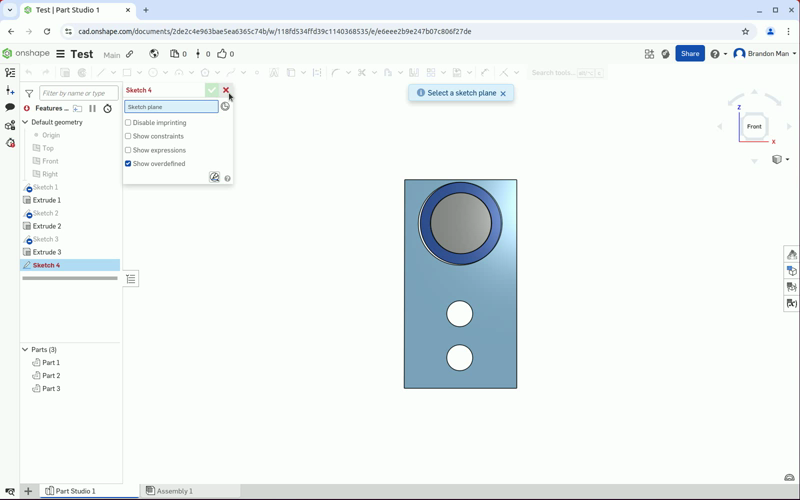
mouse_move(73, 163)
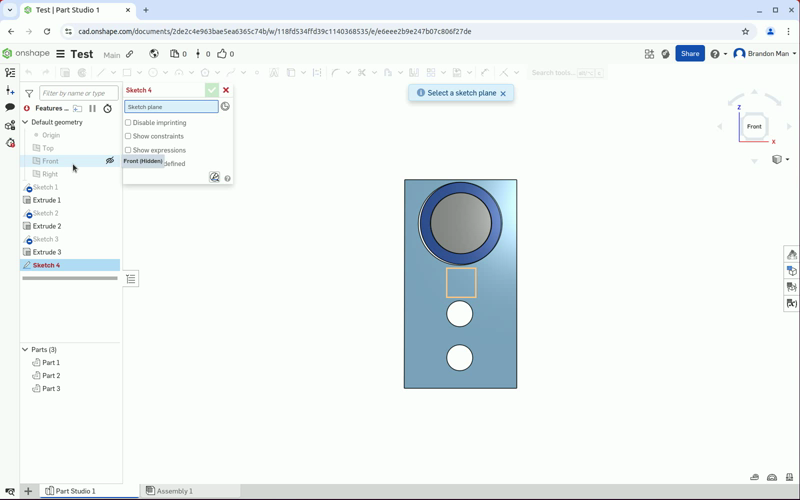
click(73, 163)
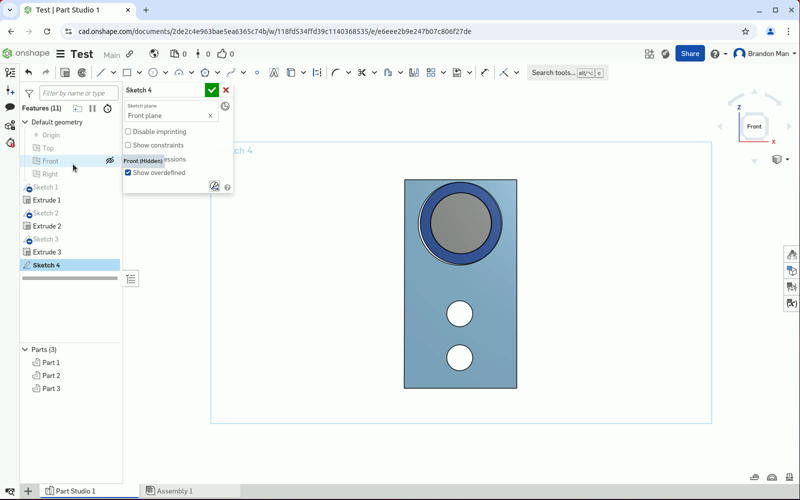
mouse_move(73, 352)
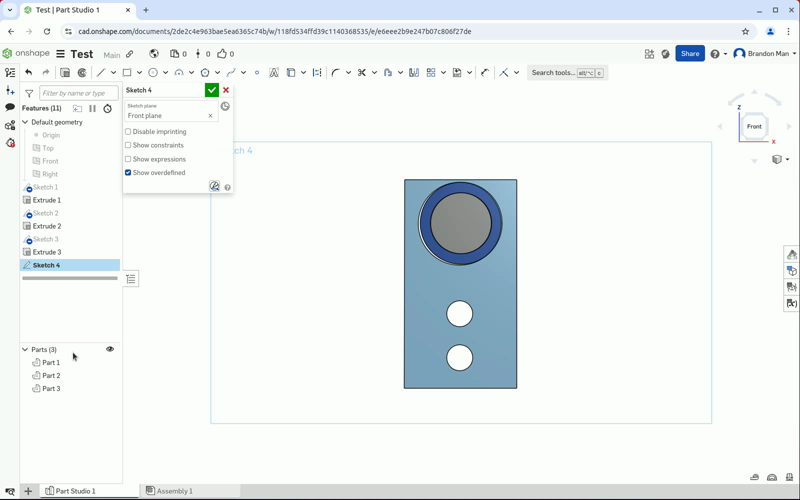
key(y)
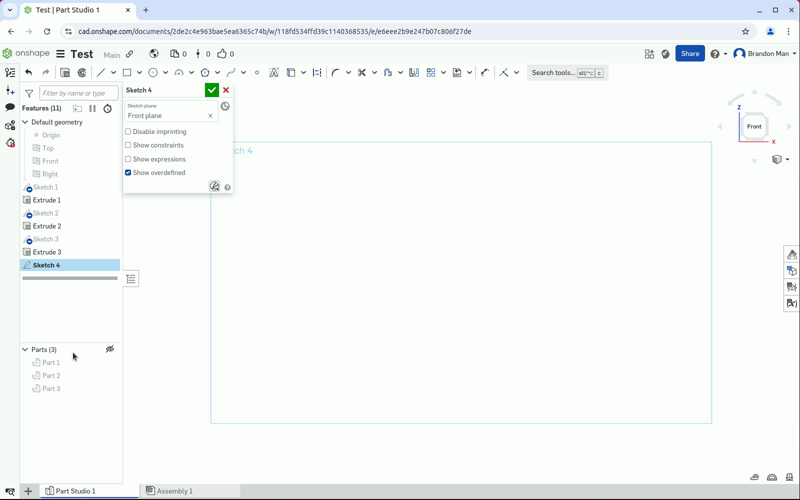
key(c)
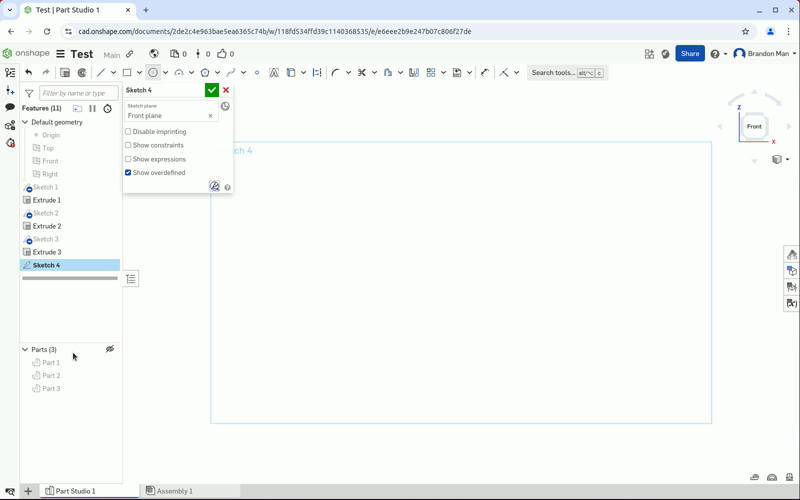
key_down(shift)
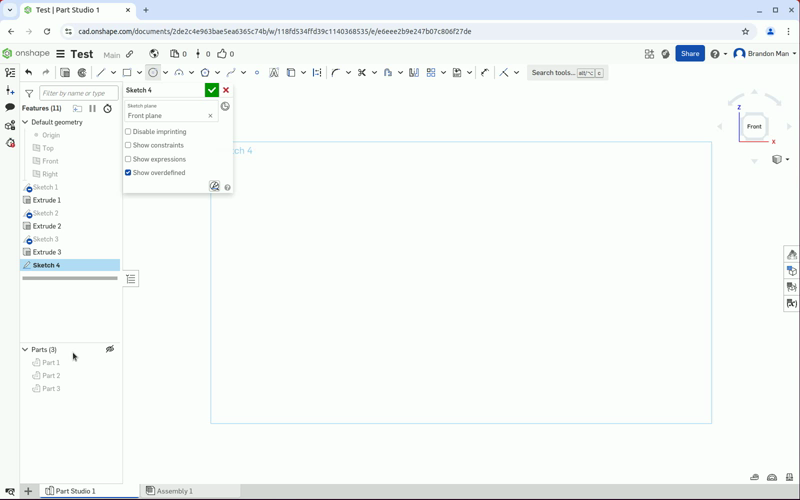
mouse_move(461, 223)
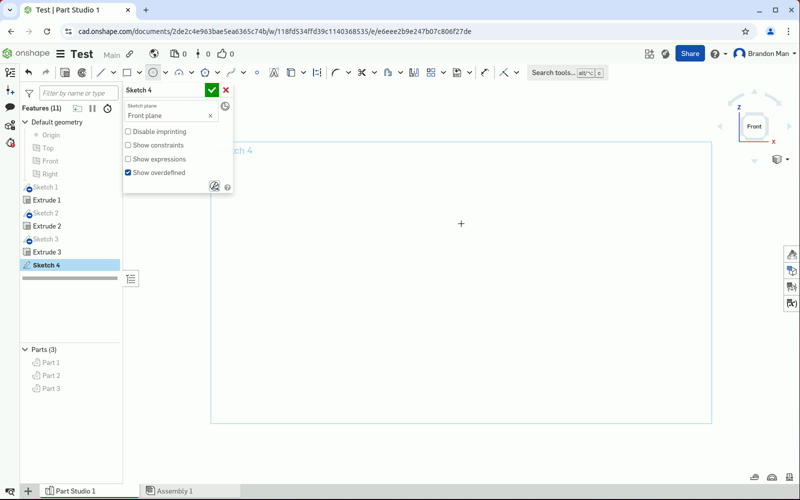
click(461, 223)
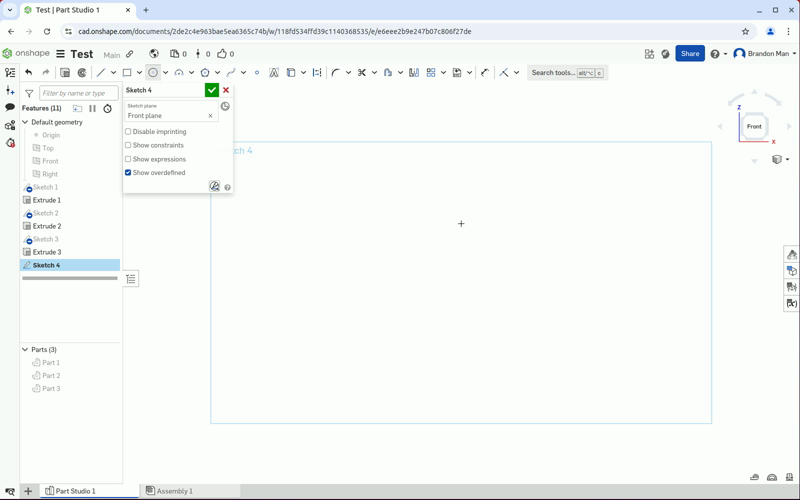
key_up(shift)
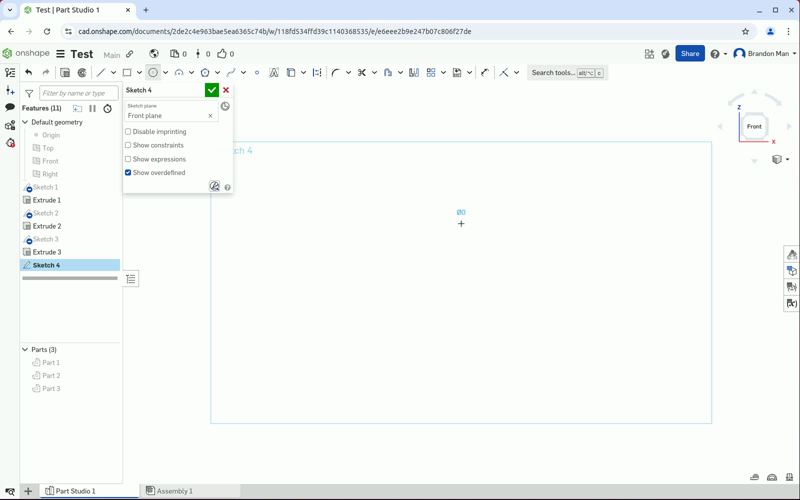
mouse_move(502, 223)
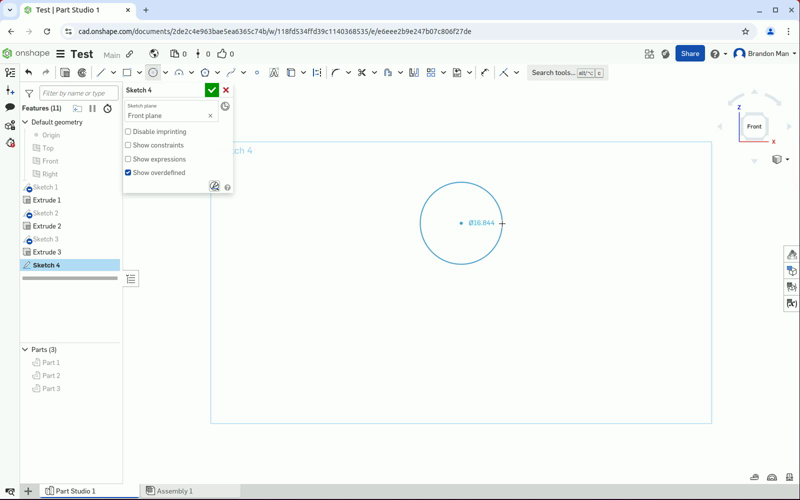
click(502, 223)
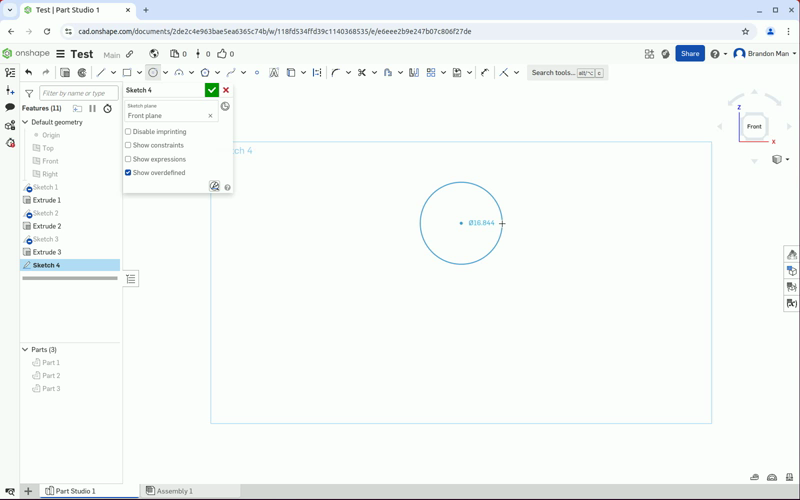
key(esc)
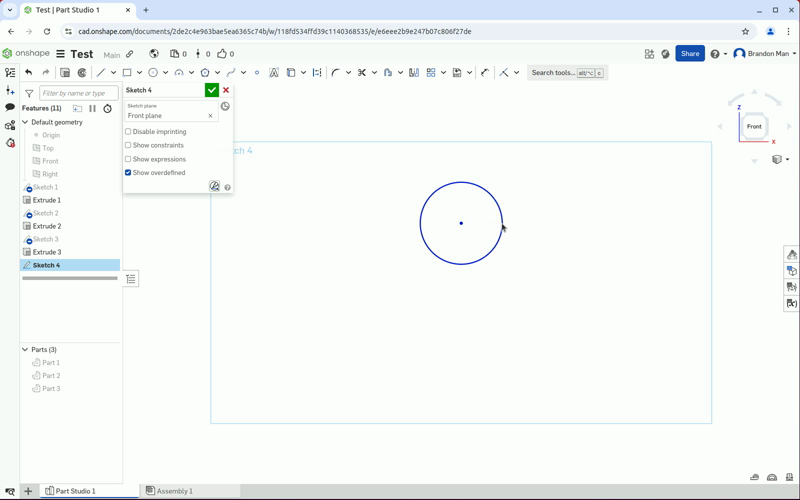
key(c)
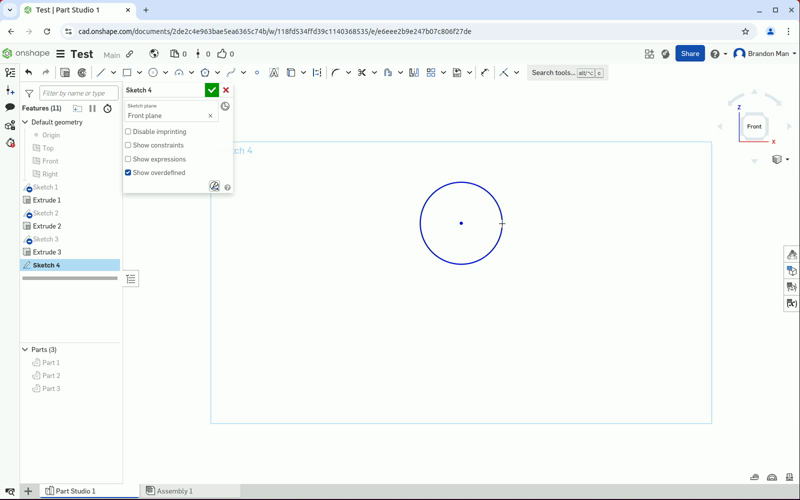
key_down(shift)
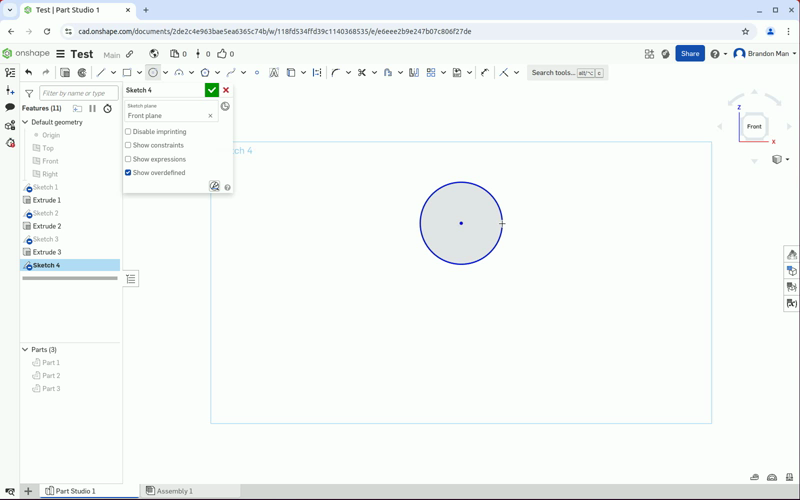
mouse_move(461, 223)
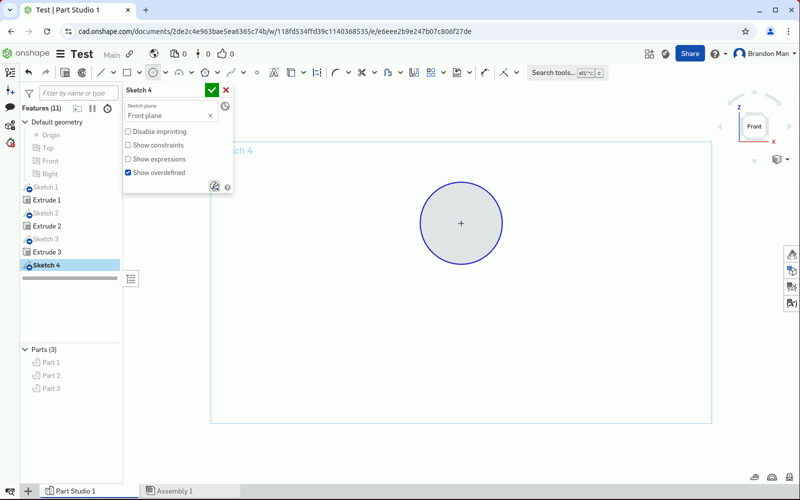
click(461, 223)
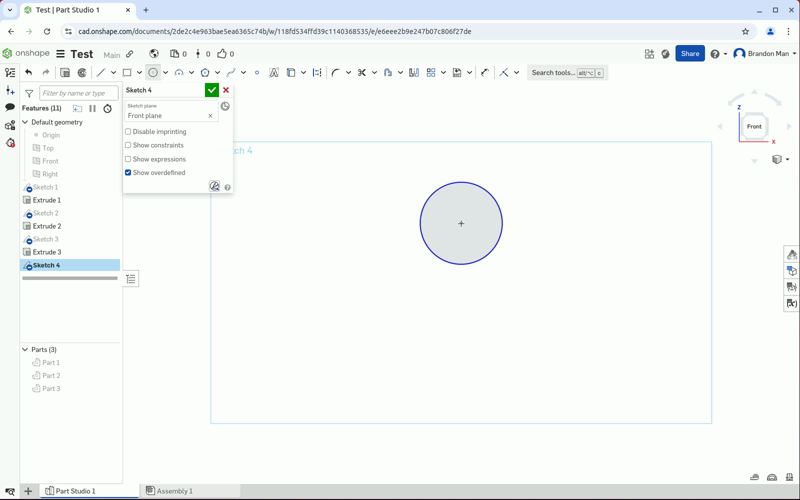
key_up(shift)
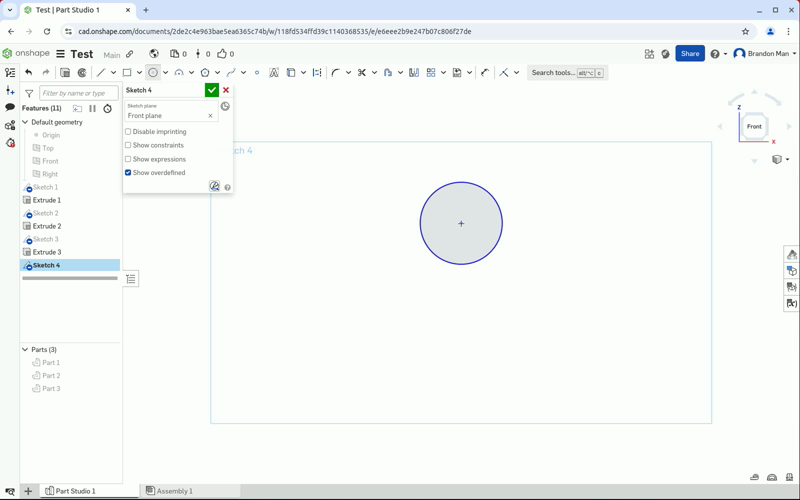
mouse_move(491, 223)
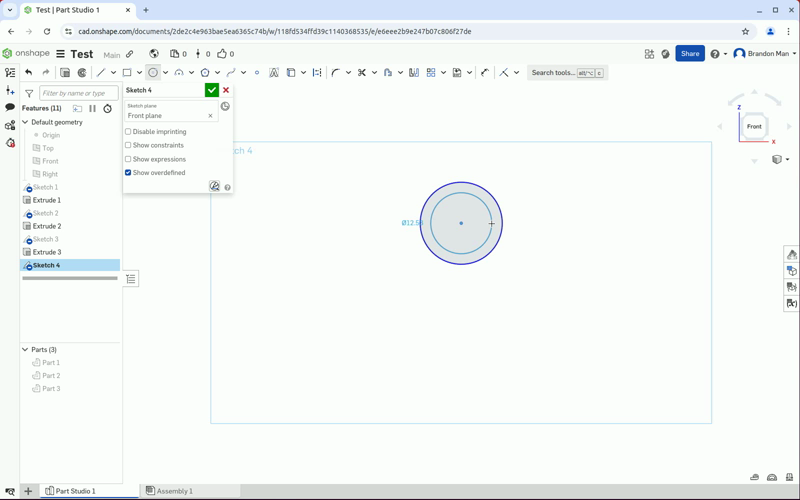
click(491, 223)
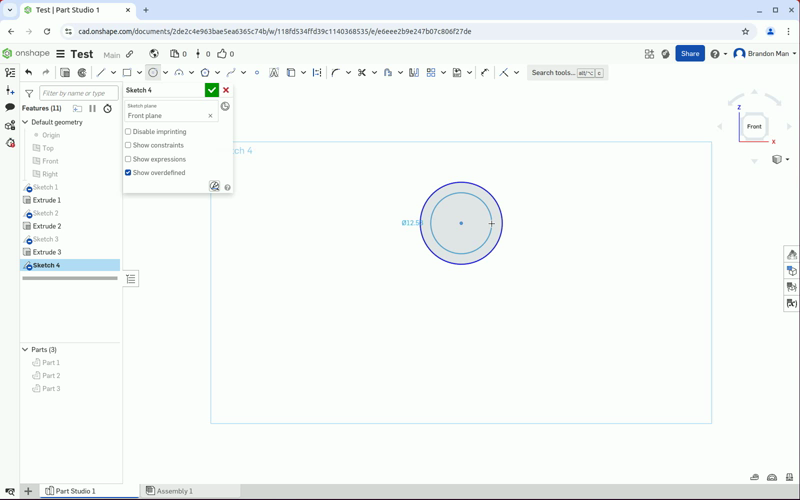
key(esc)
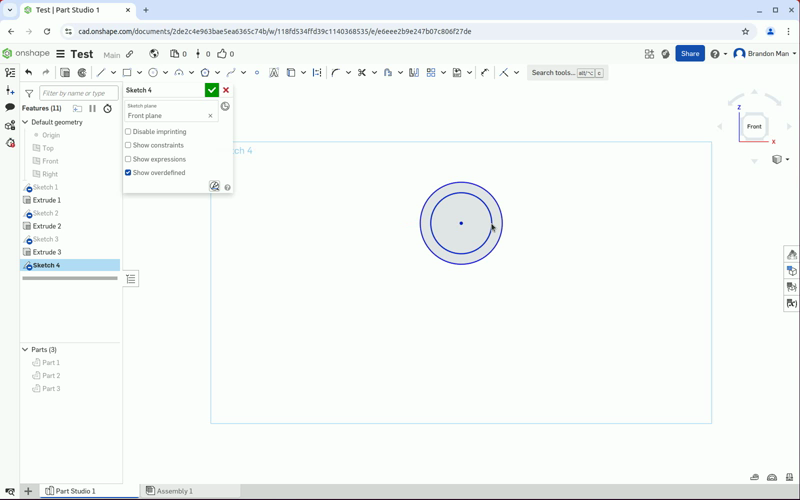
mouse_move(476, 190)
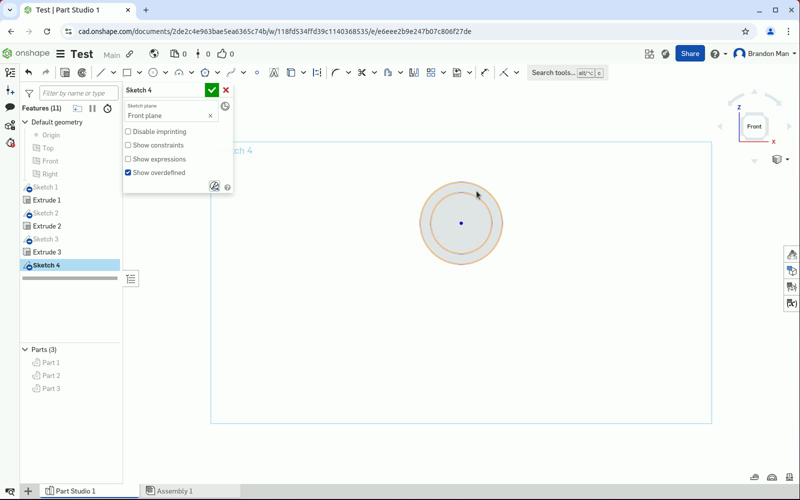
click(476, 190)
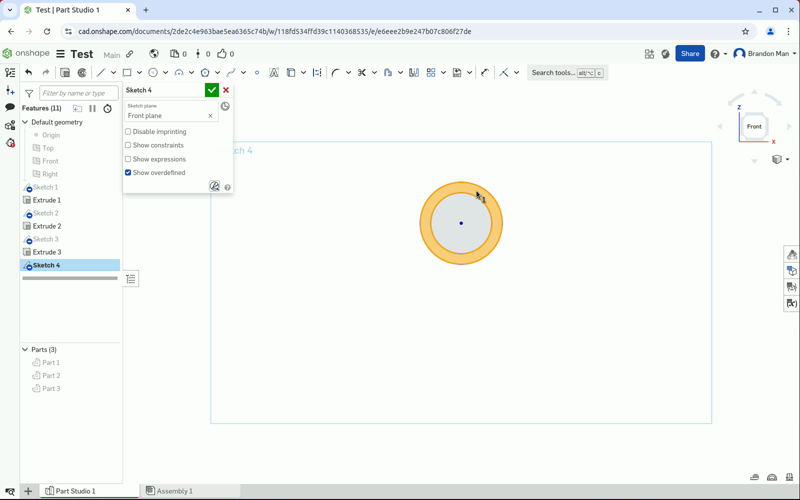
mouse_move(73, 352)
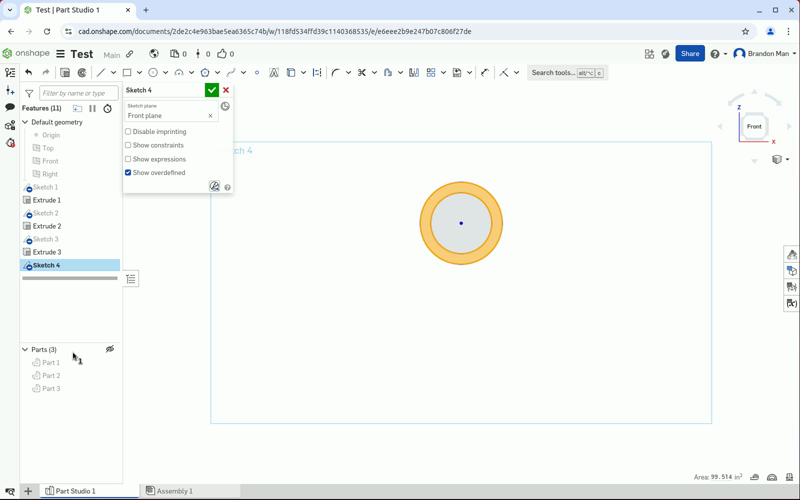
key(shift+y)
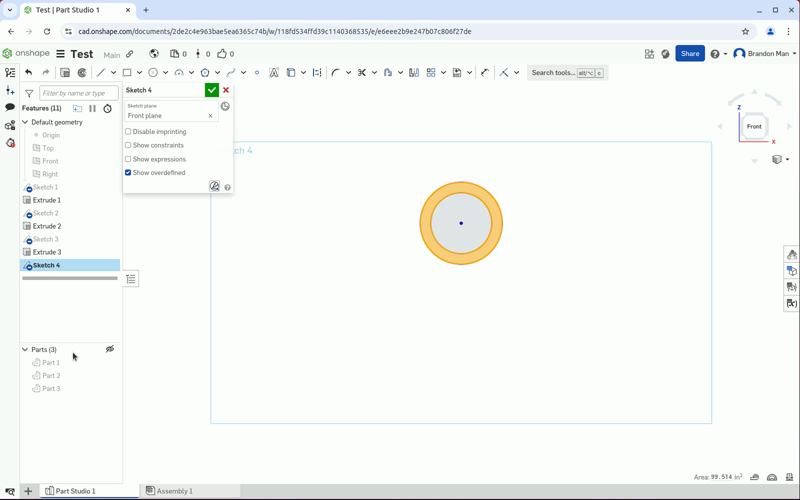
key(shift+e)
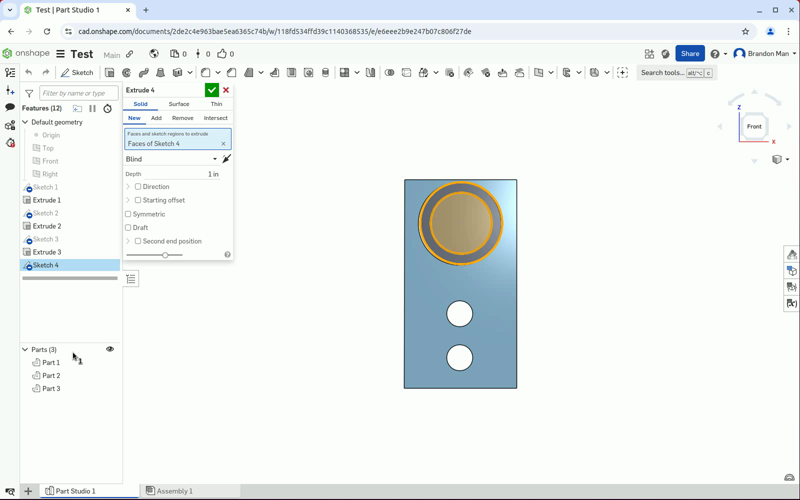
mouse_move(143, 106)
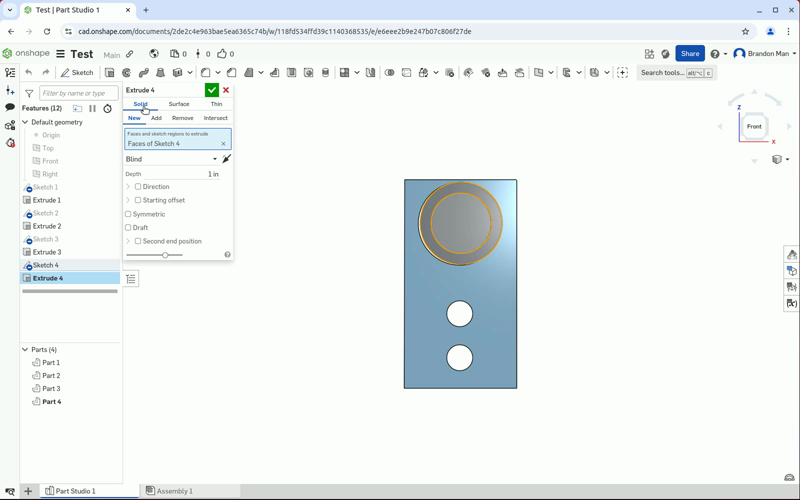
click(143, 106)
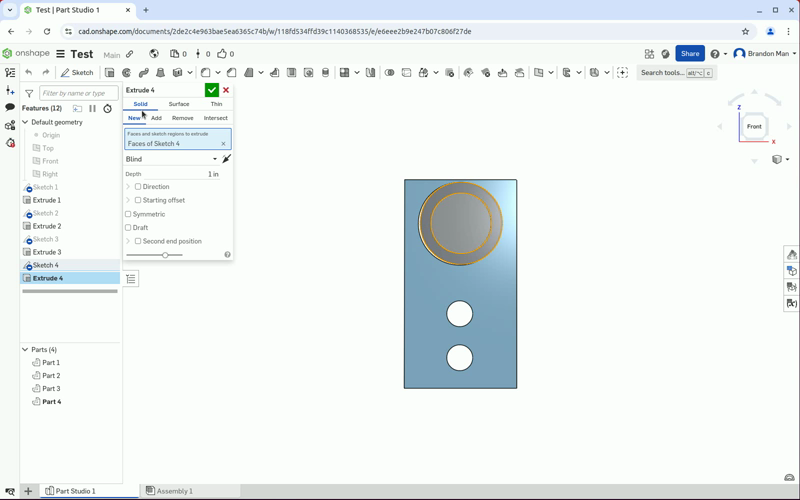
mouse_move(137, 120)
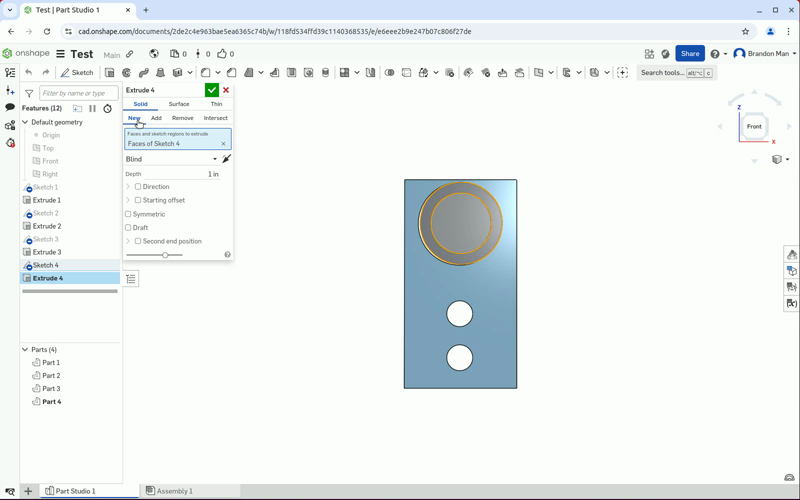
click(137, 120)
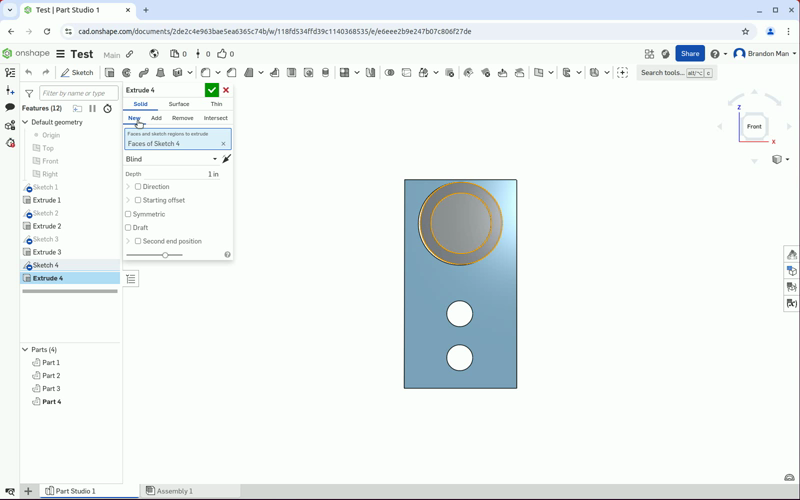
key(tab, 4)
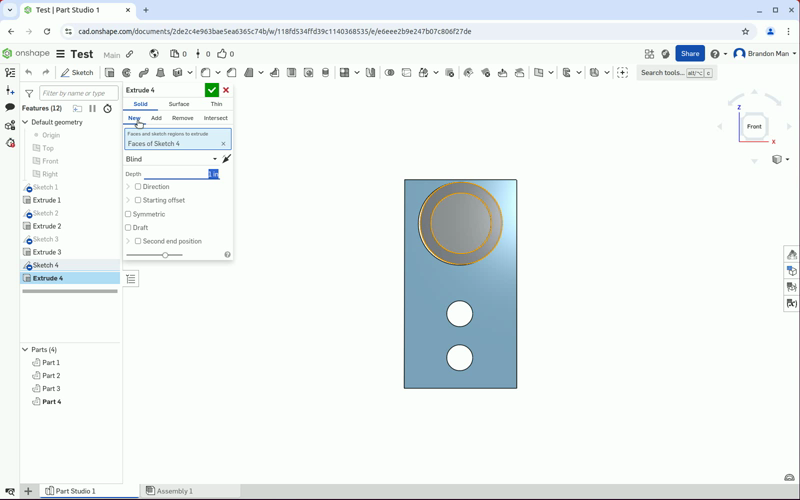
text(23.108)
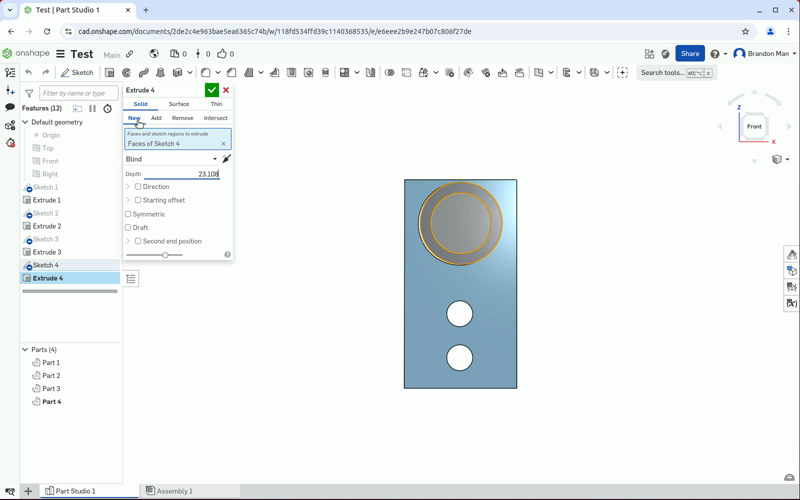
key(enter)
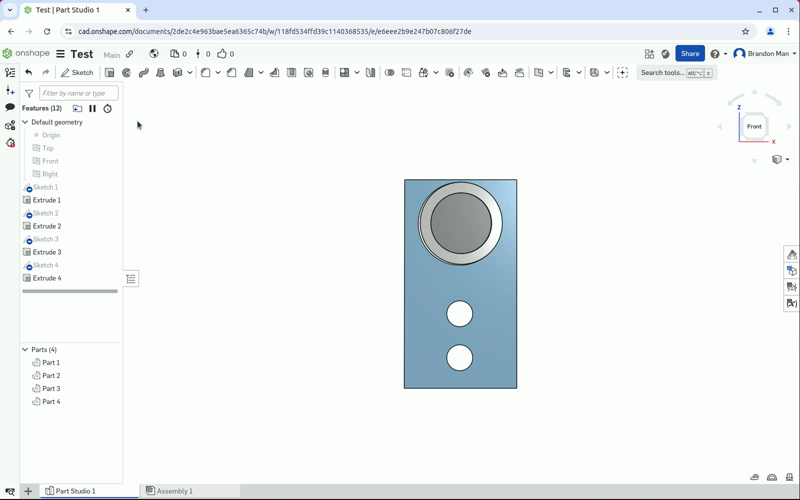
key(shift+h)
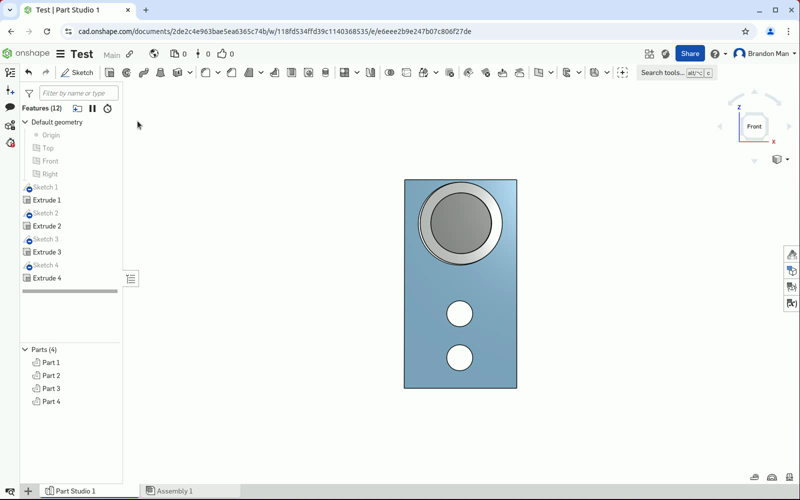
key(shift+h)
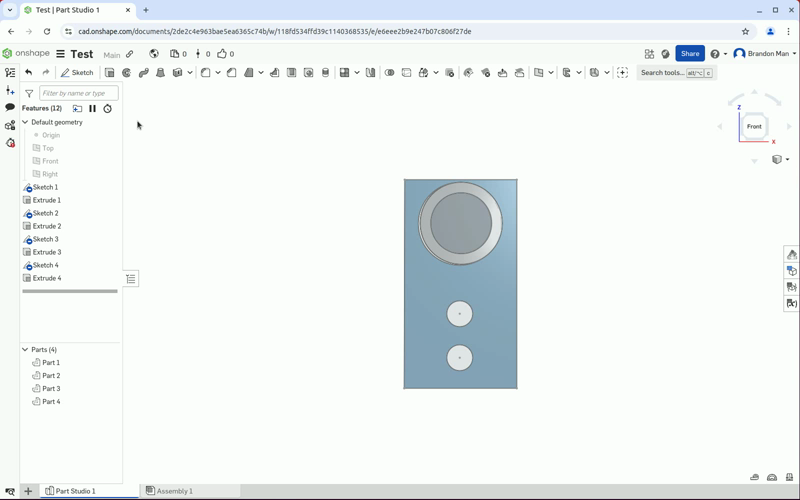
key(shift+7)
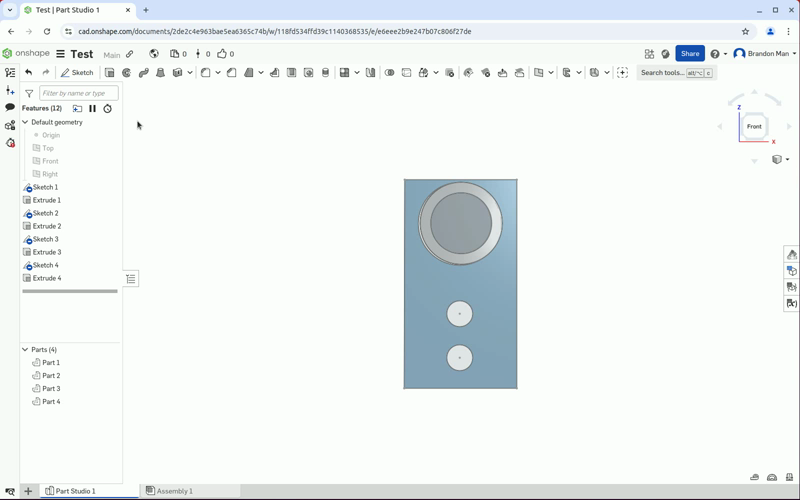
key(left, 2)
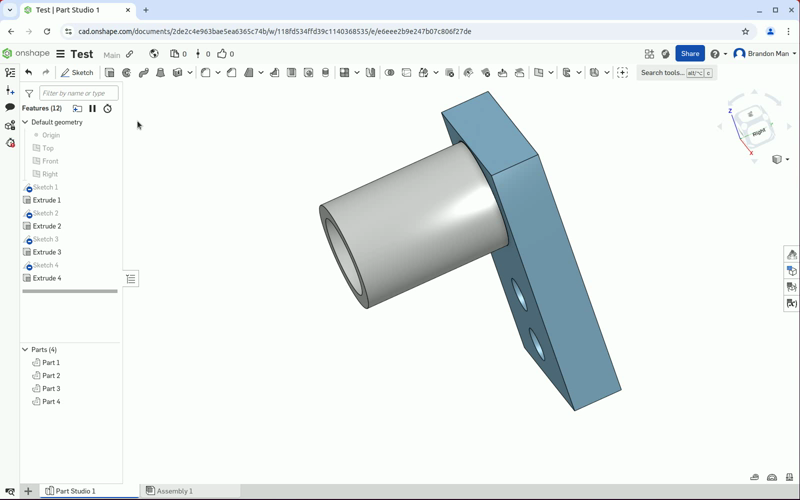
key(down, 2)
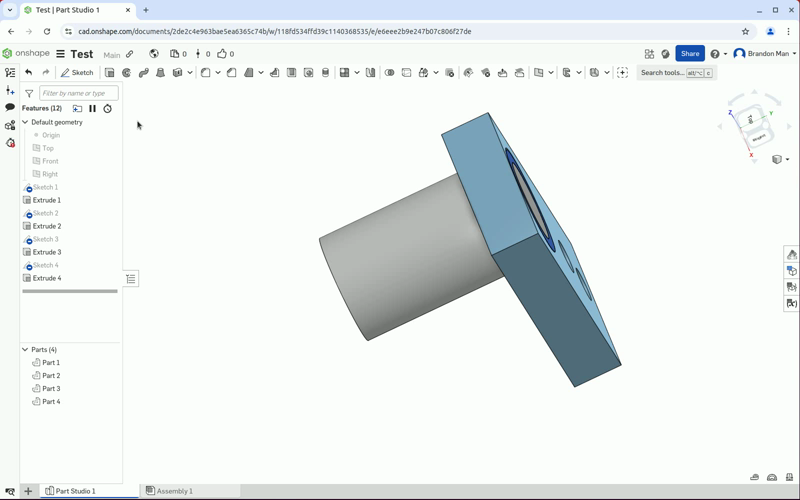
key(up, 2)
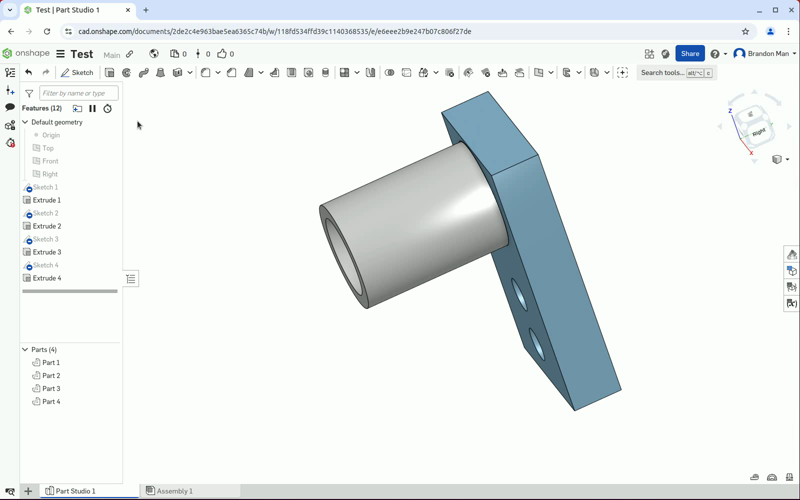
key(right, 2)
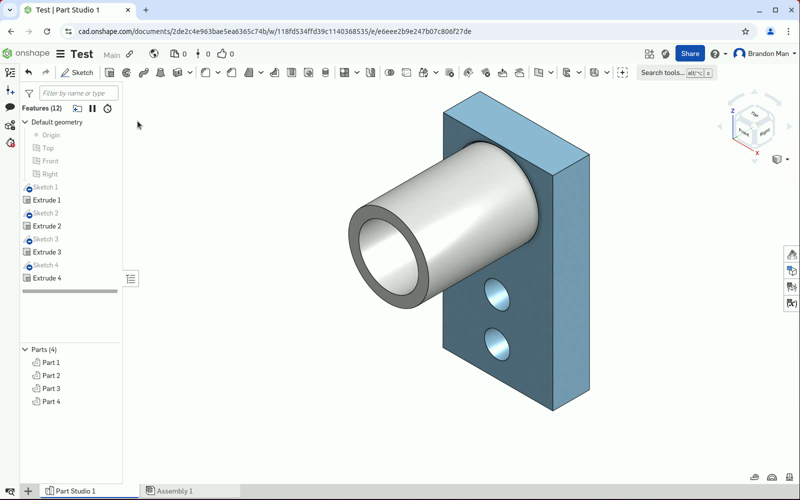
mouse_move(73, 189)
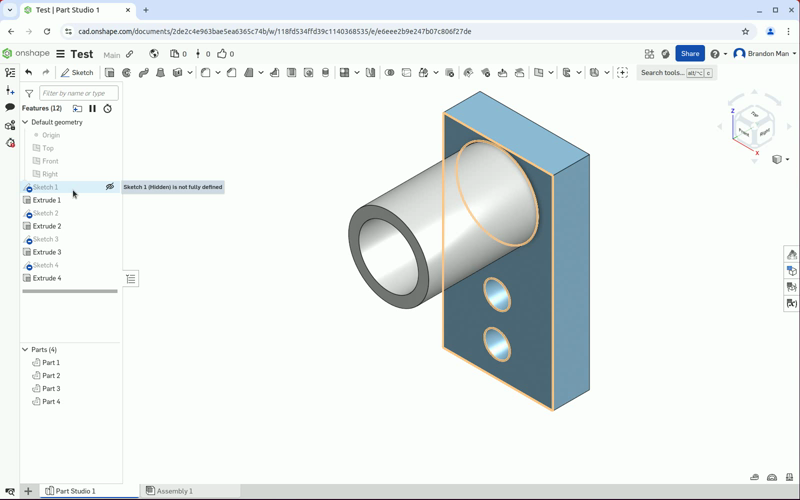
click(73, 189)